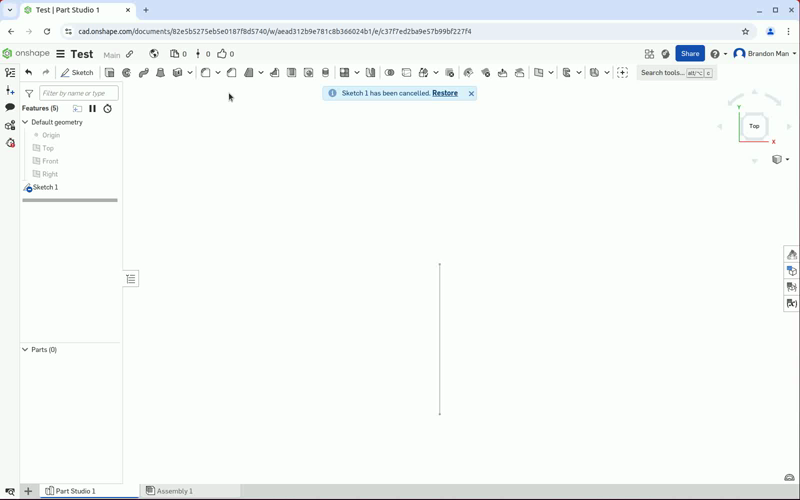
key(shift+h)
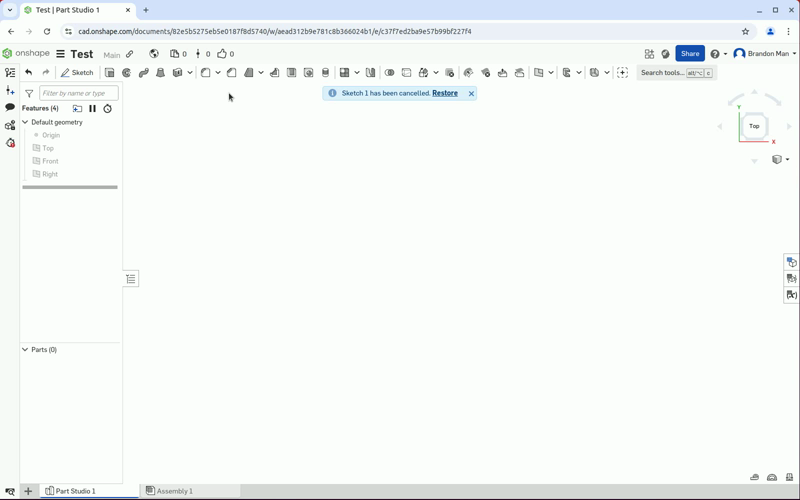
mouse_move(73, 352)
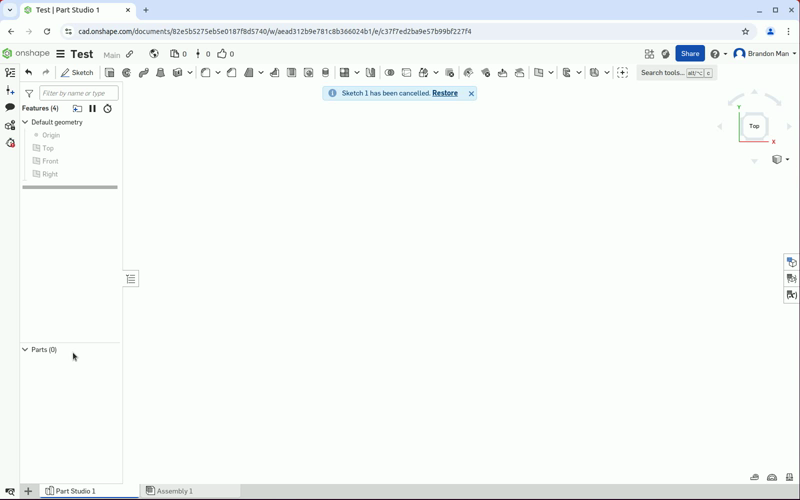
key(y)
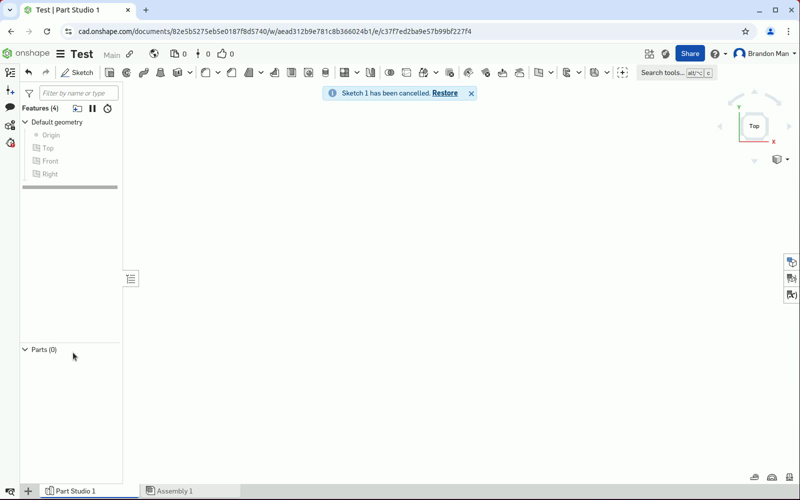
key(shift+p)
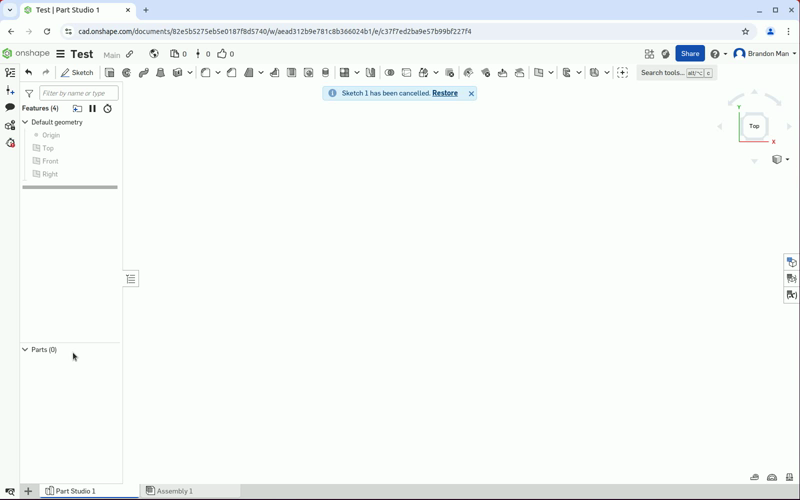
key(space)
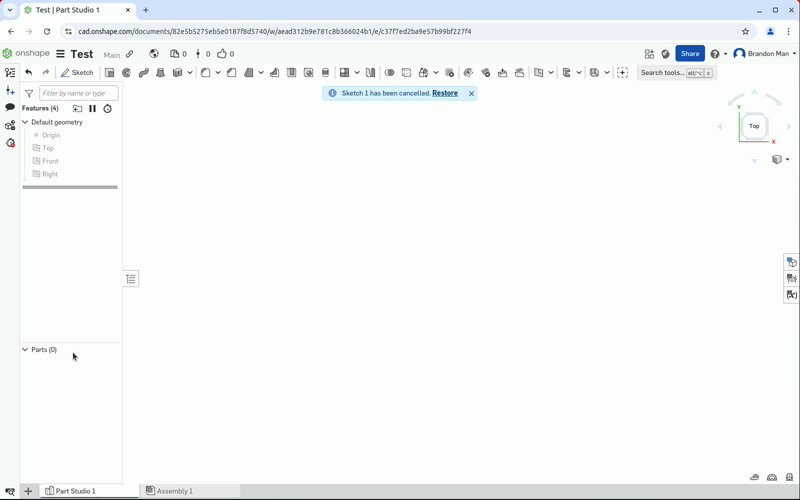
key_down(shift)
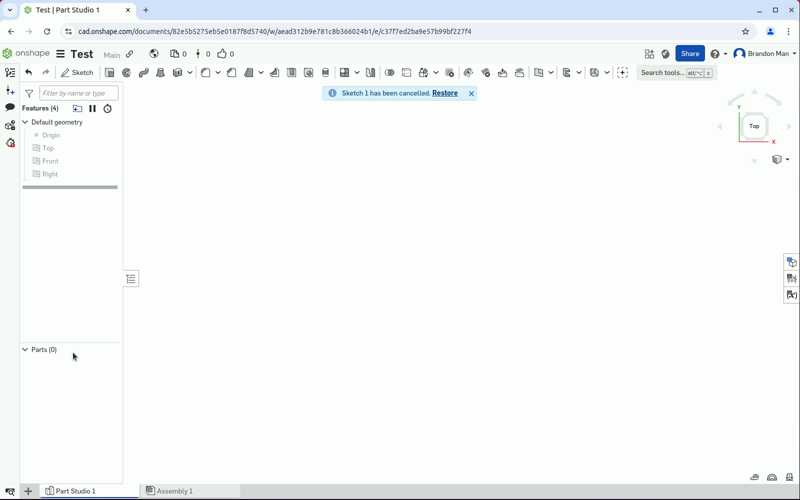
key(up)
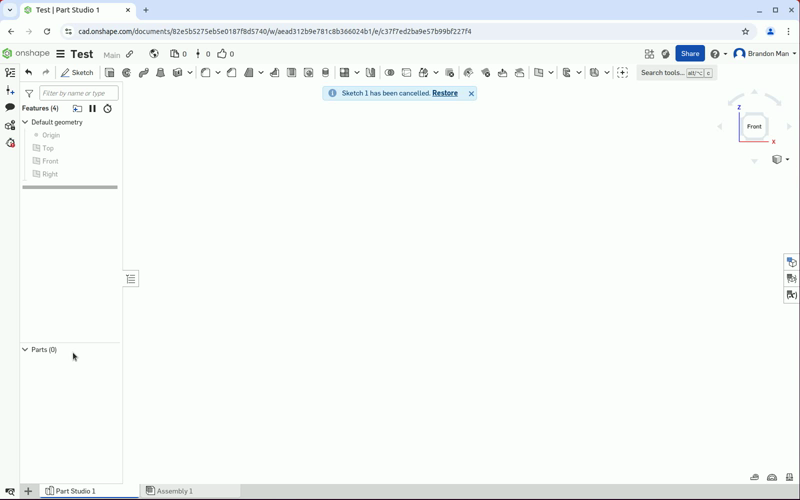
key_up(shift)
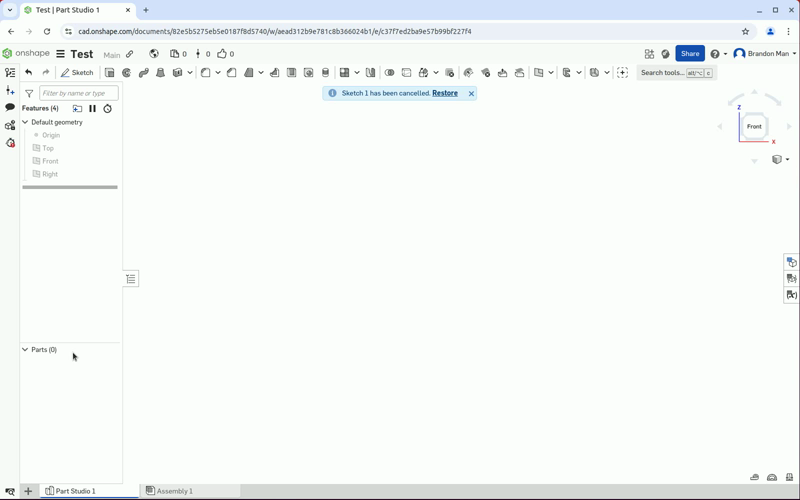
key(space)
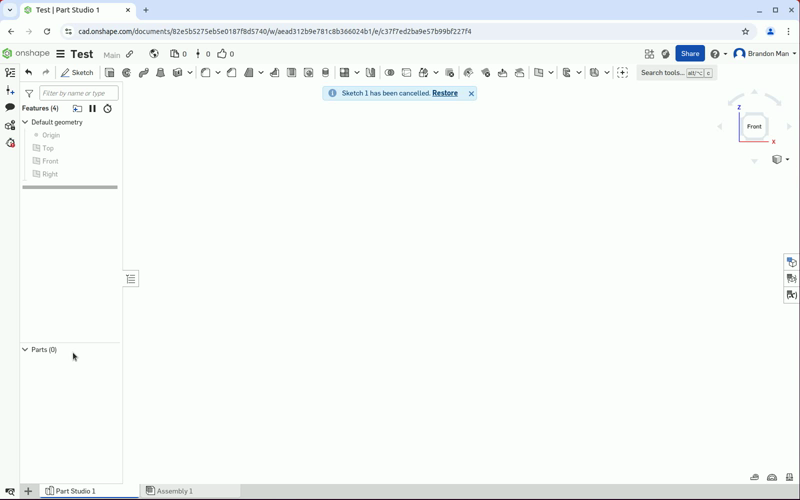
key_down(shift)
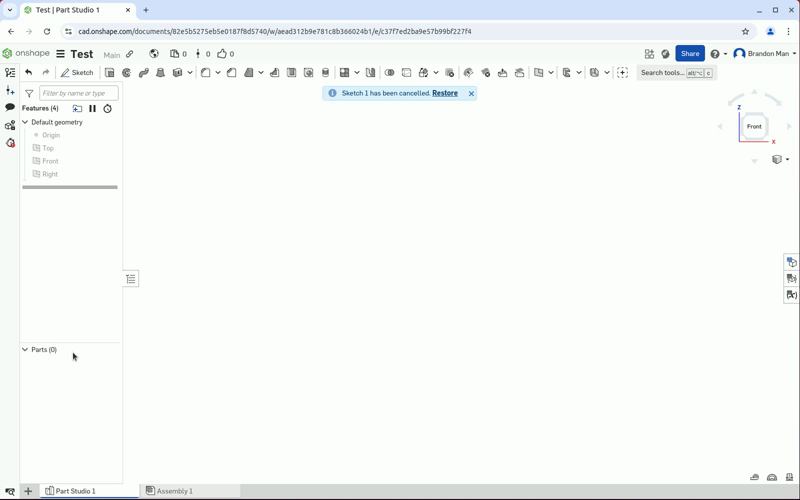
key(left)
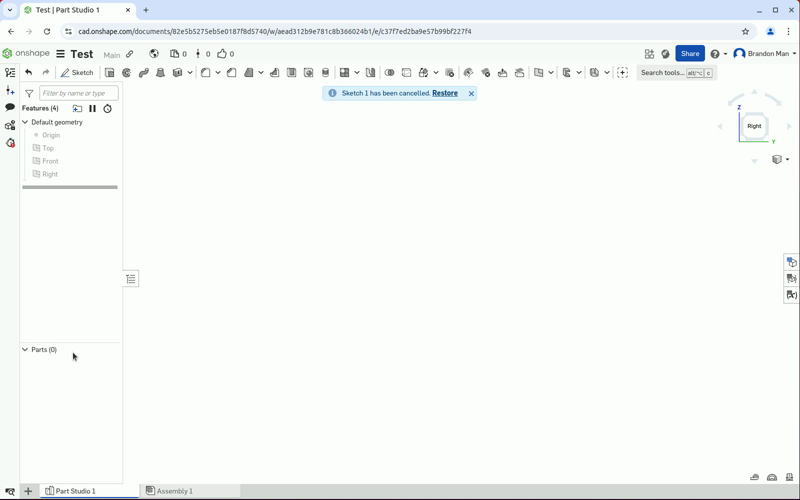
key_up(shift)
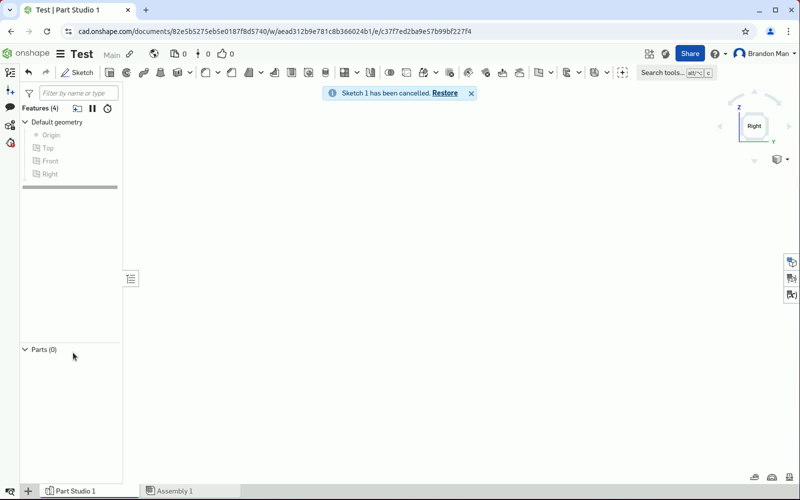
mouse_move(73, 352)
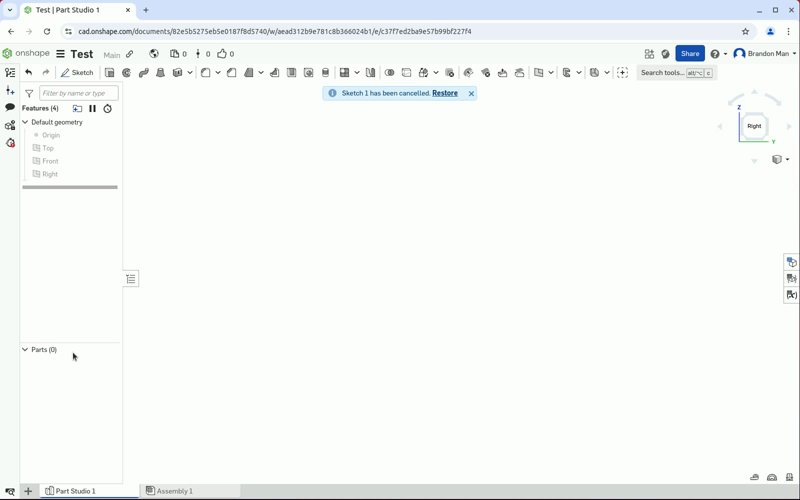
key(shift+y)
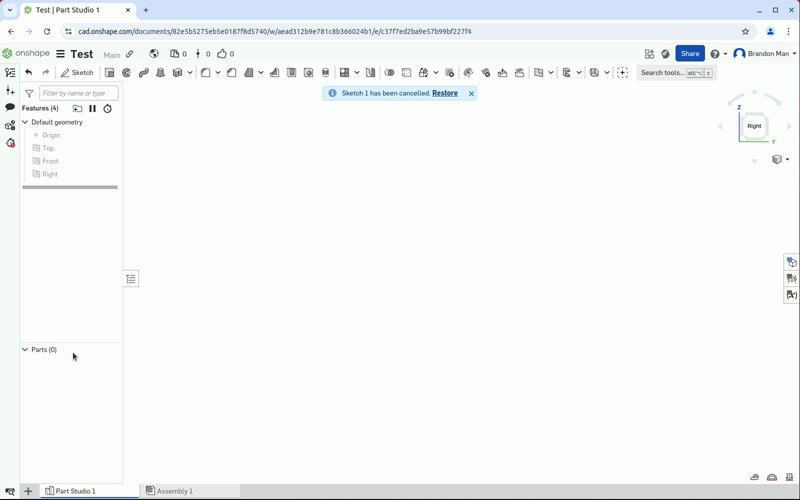
key(shift+s)
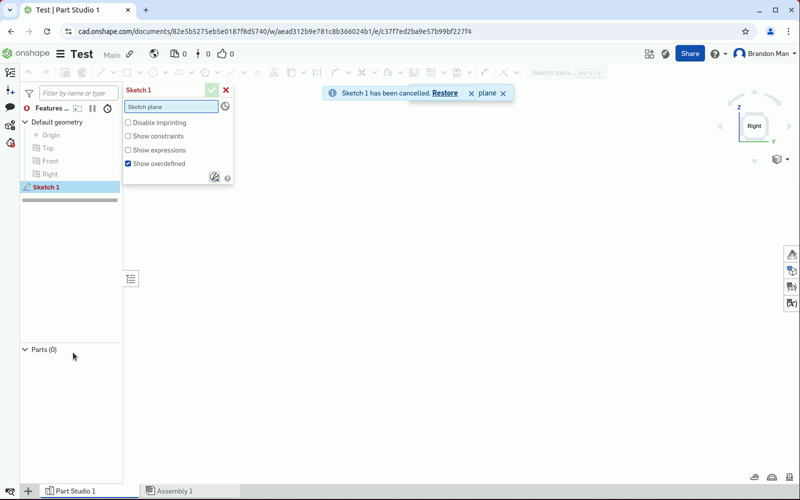
mouse_move(73, 176)
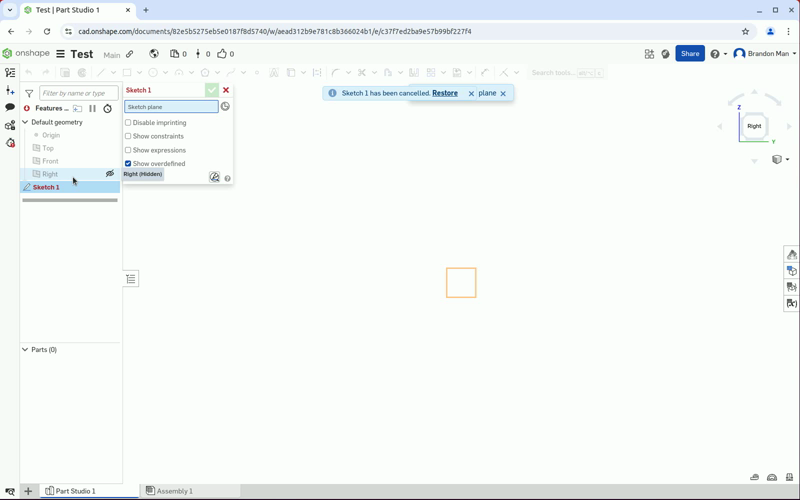
click(73, 176)
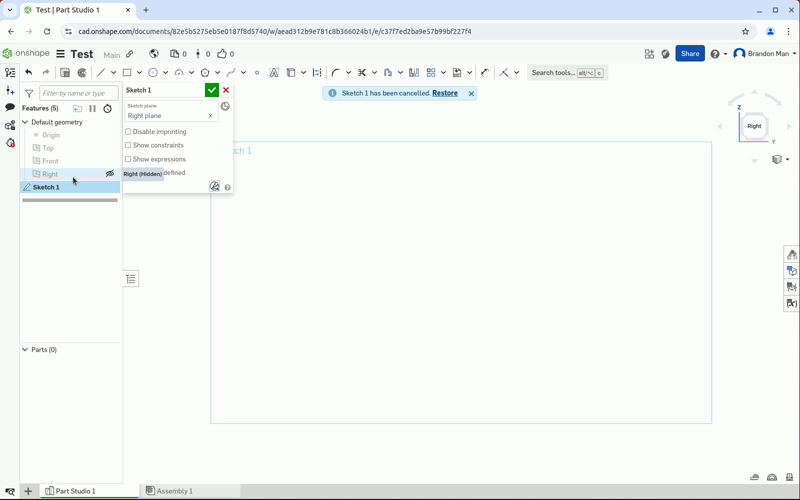
mouse_move(73, 352)
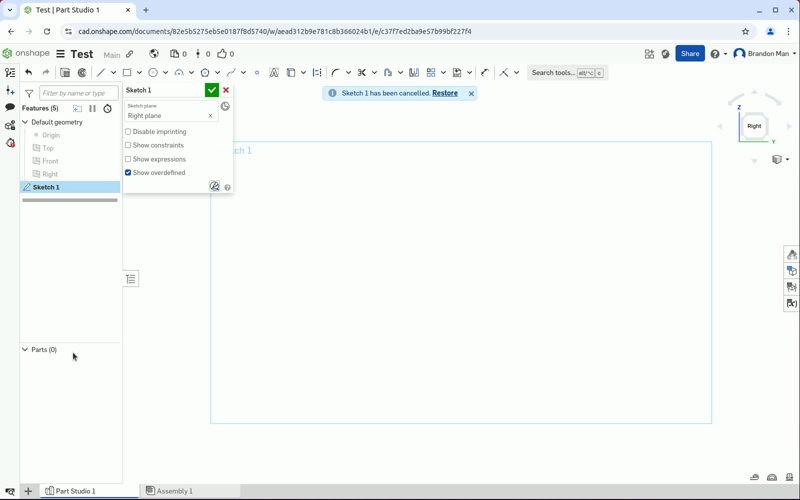
key(y)
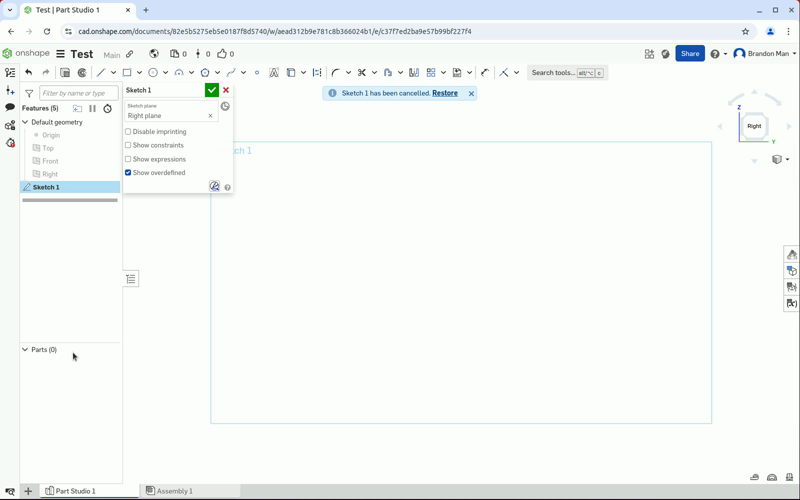
key(c)
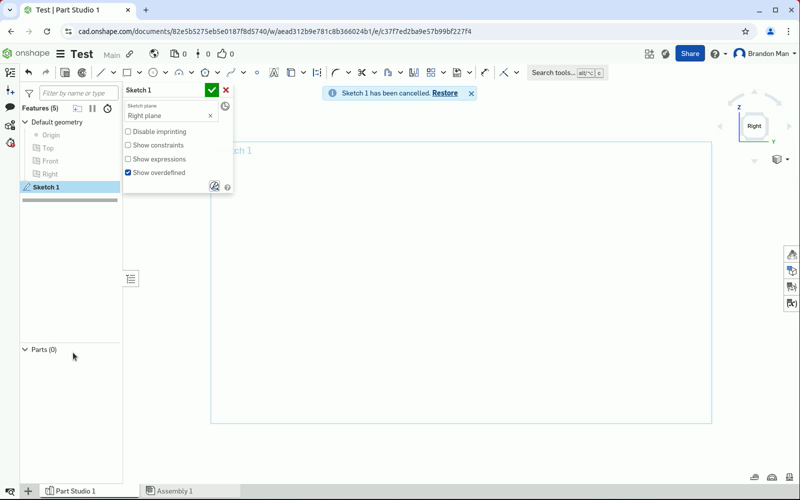
key_down(shift)
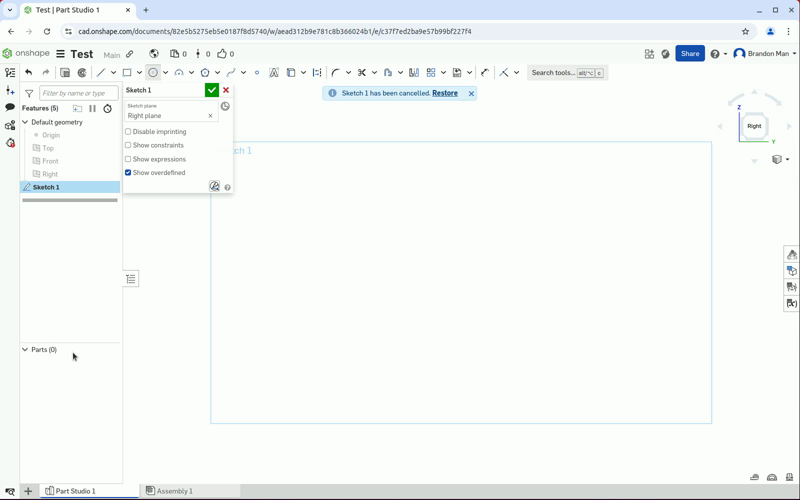
mouse_move(461, 282)
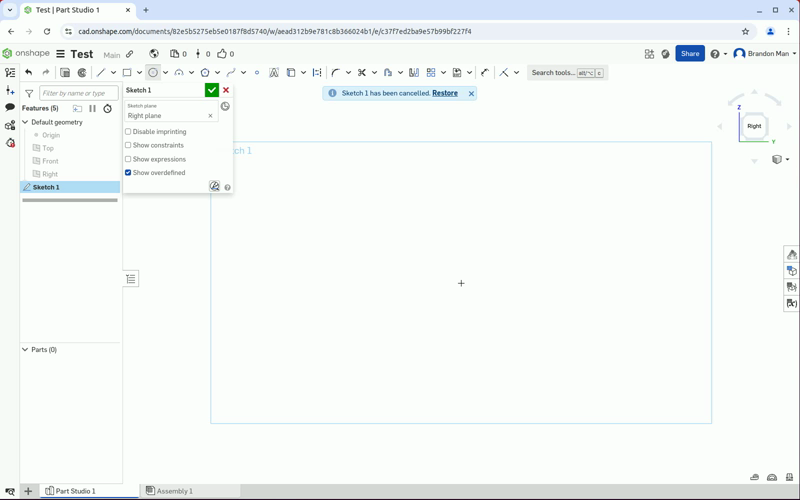
click(461, 282)
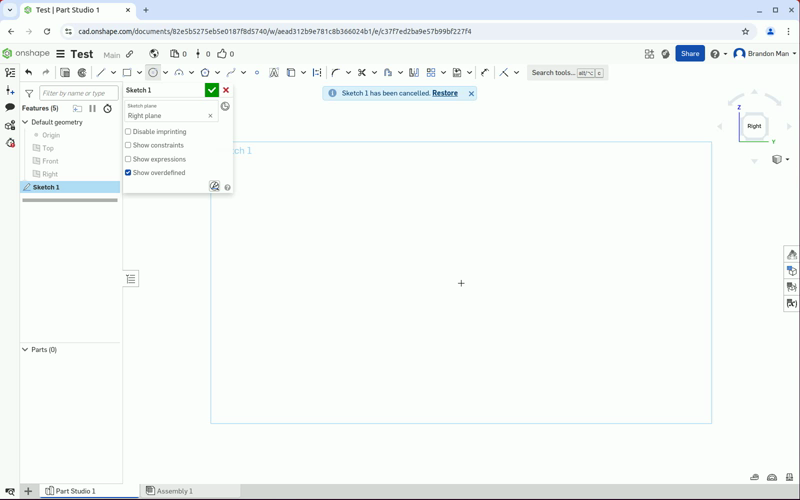
key_up(shift)
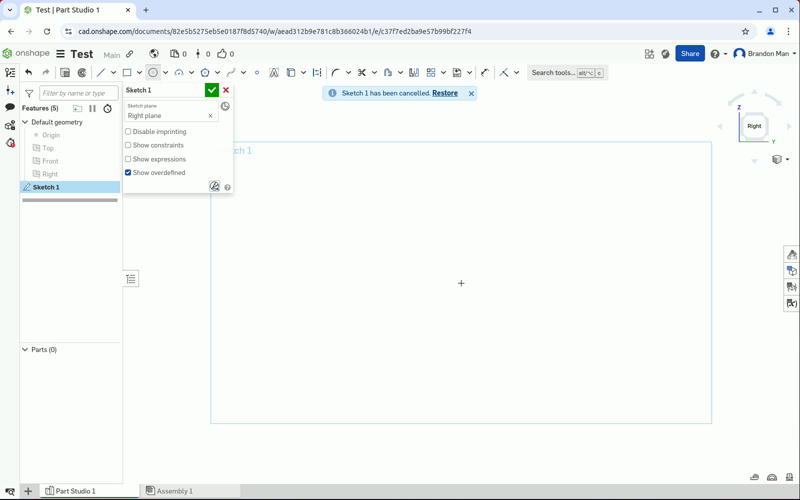
mouse_move(471, 282)
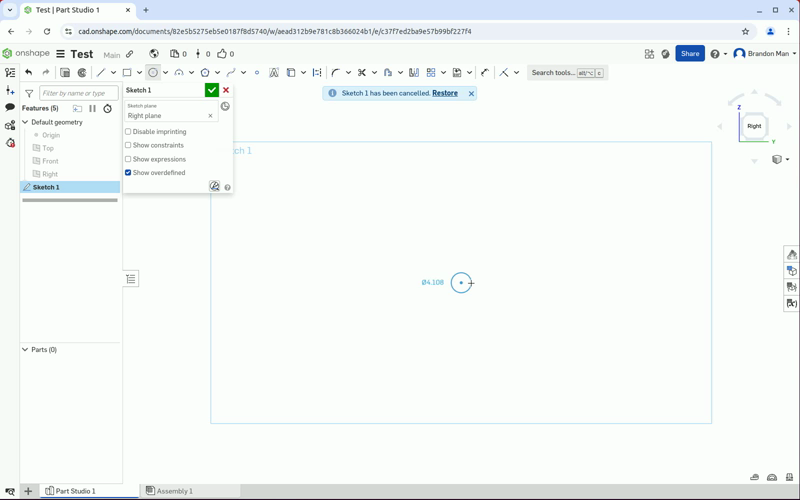
click(471, 282)
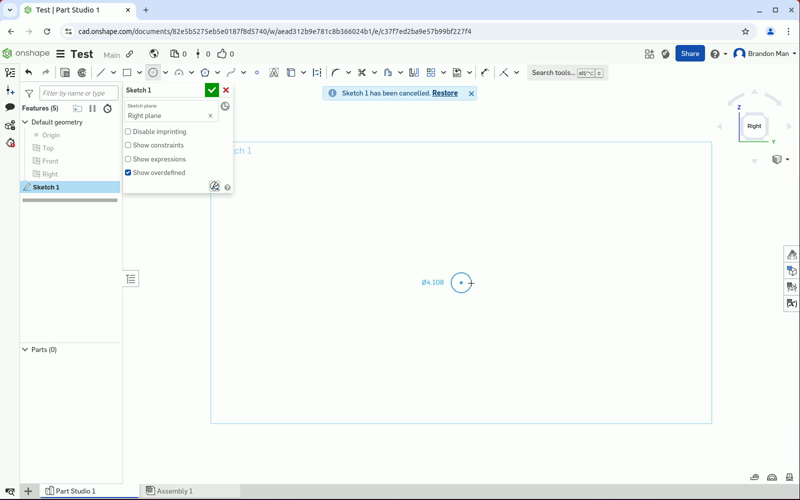
key(esc)
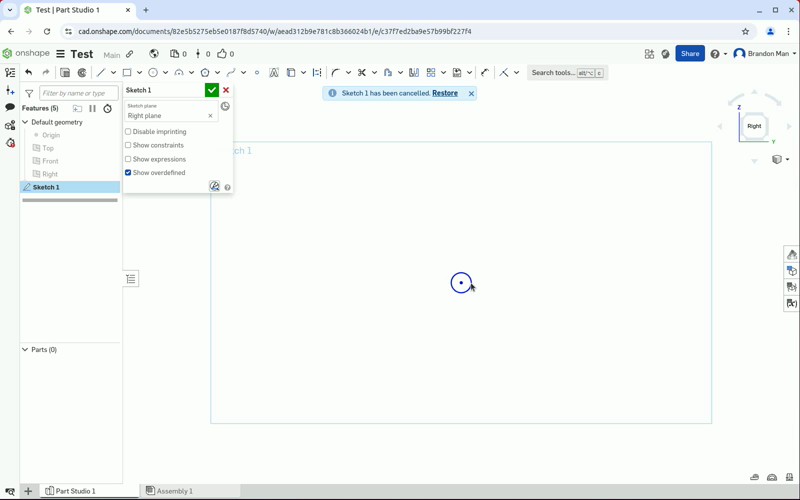
mouse_move(466, 280)
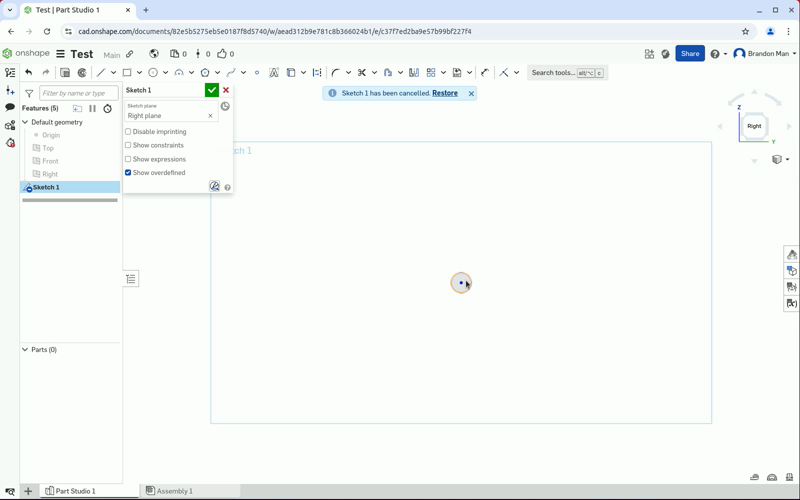
scroll(6)
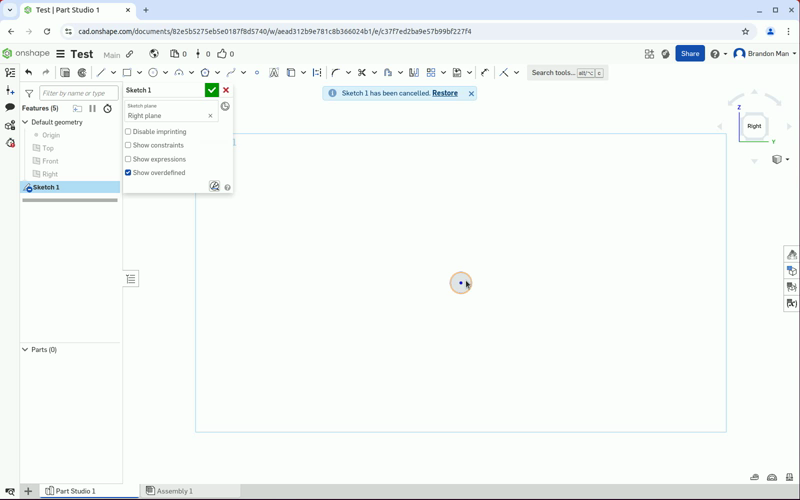
scroll(6)
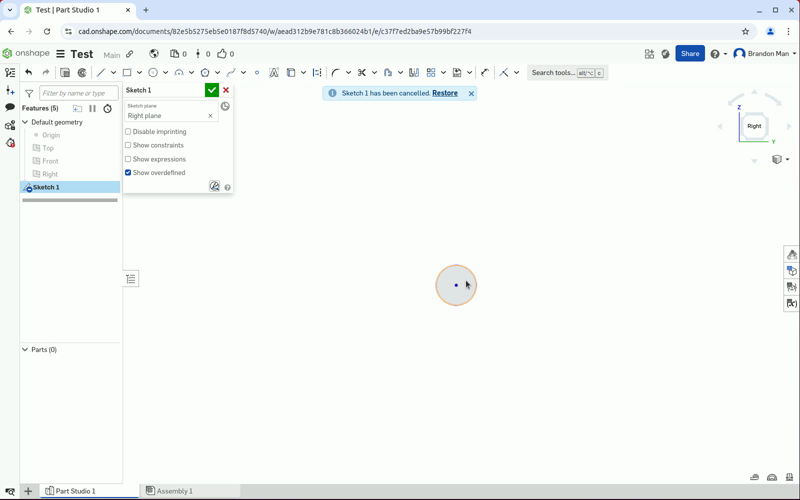
scroll(6)
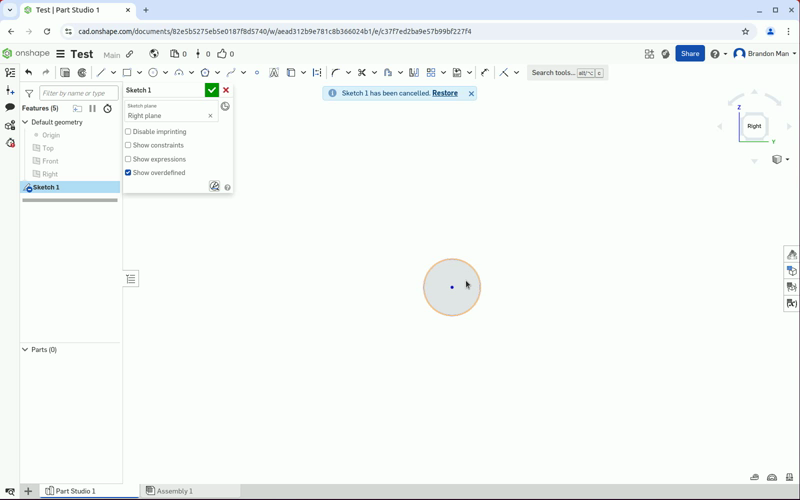
scroll(6)
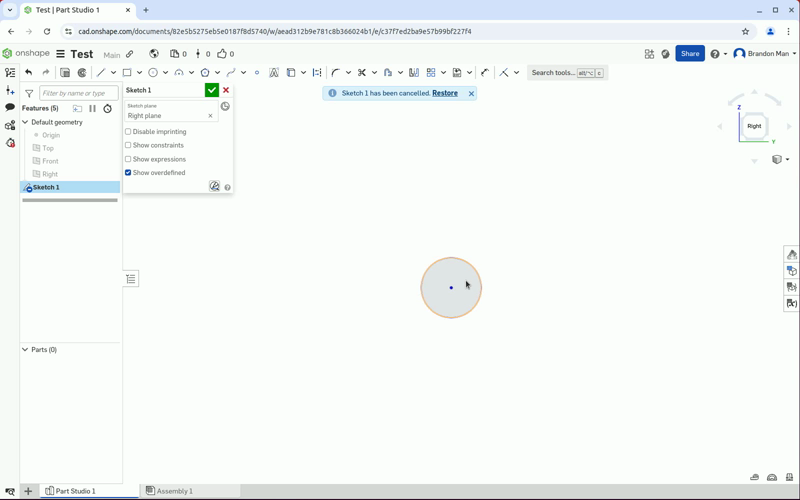
scroll(6)
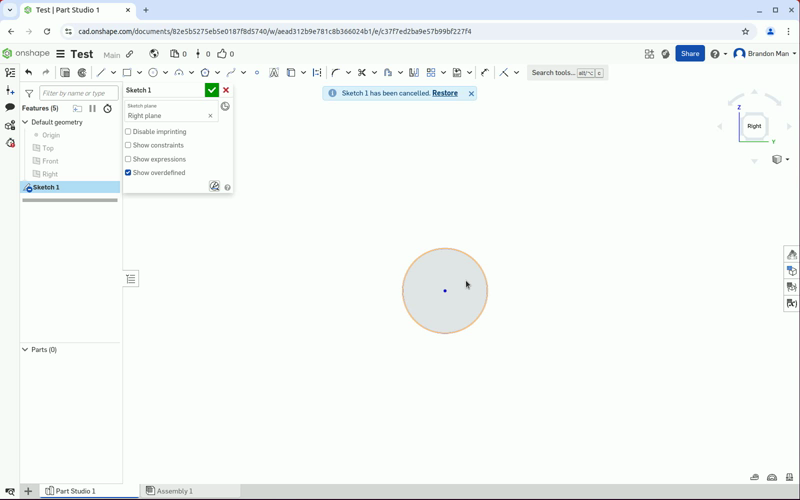
scroll(6)
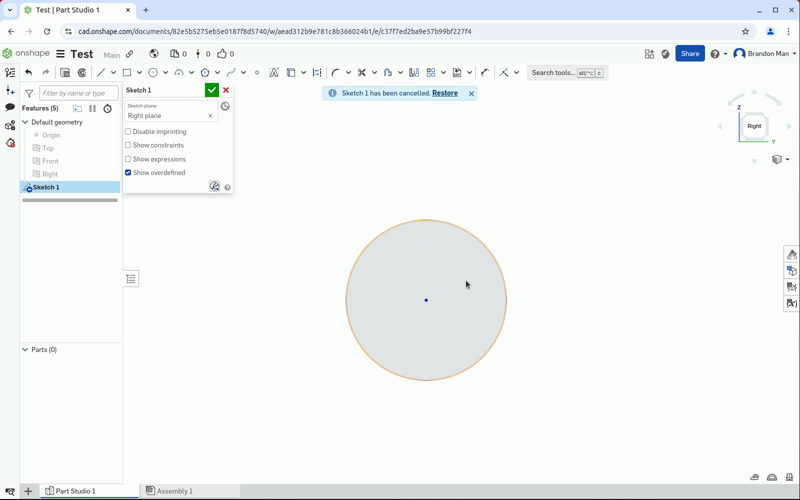
scroll(6)
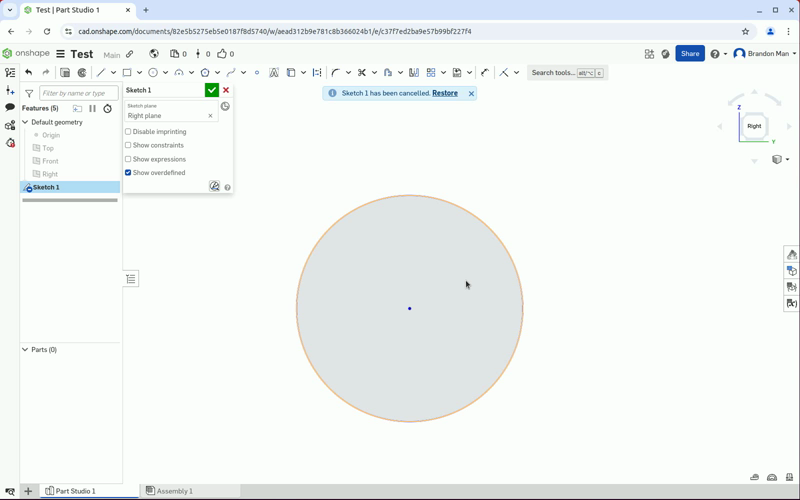
click(466, 280)
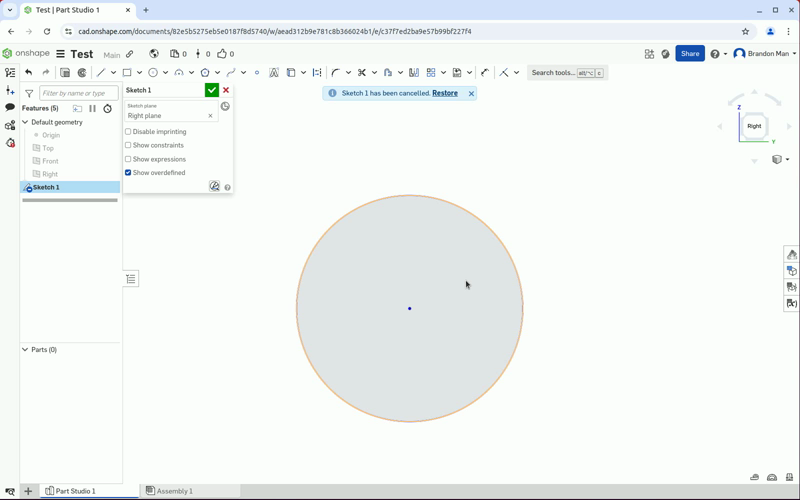
scroll(-6)
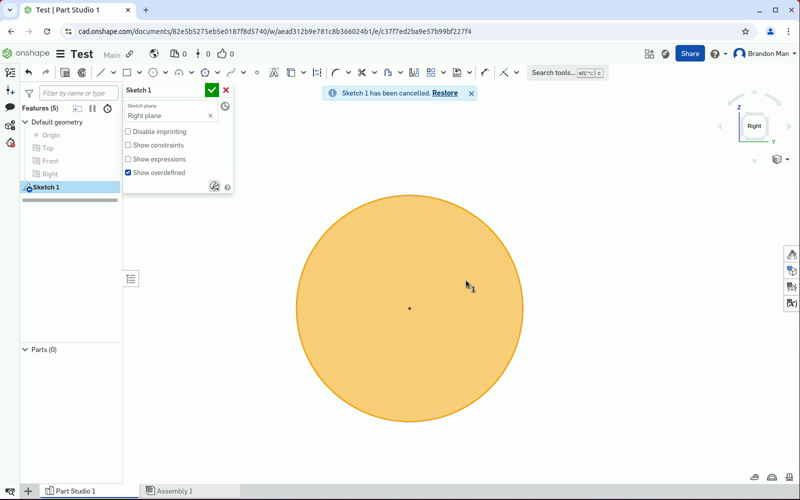
scroll(-6)
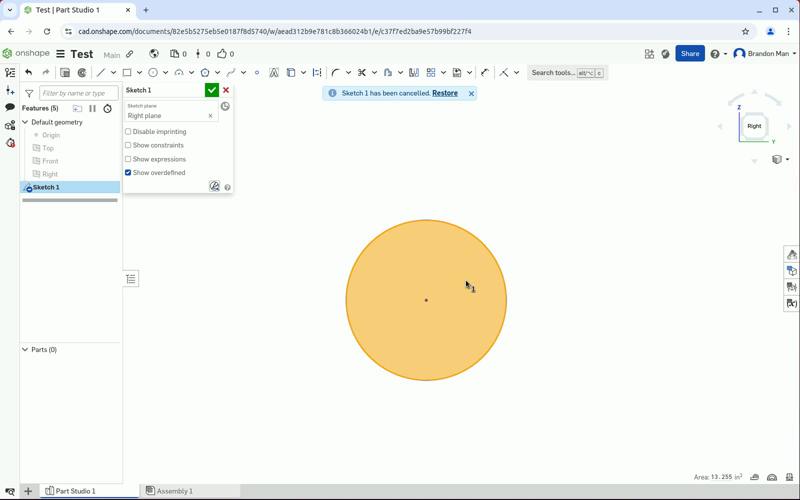
scroll(-6)
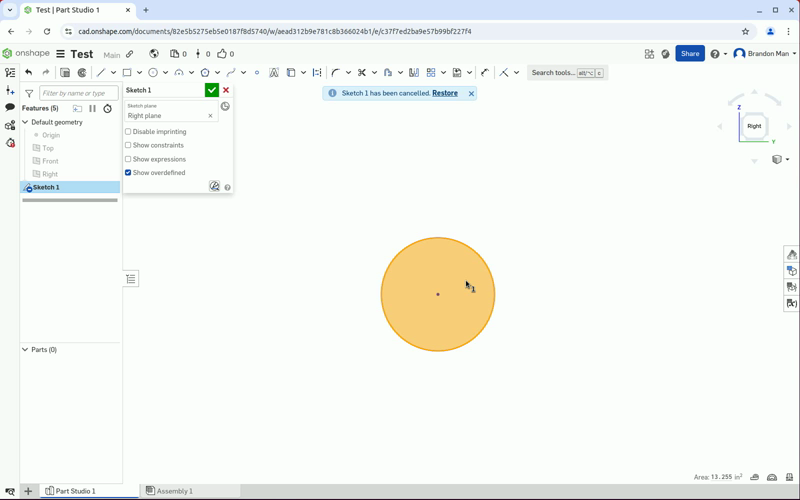
scroll(-6)
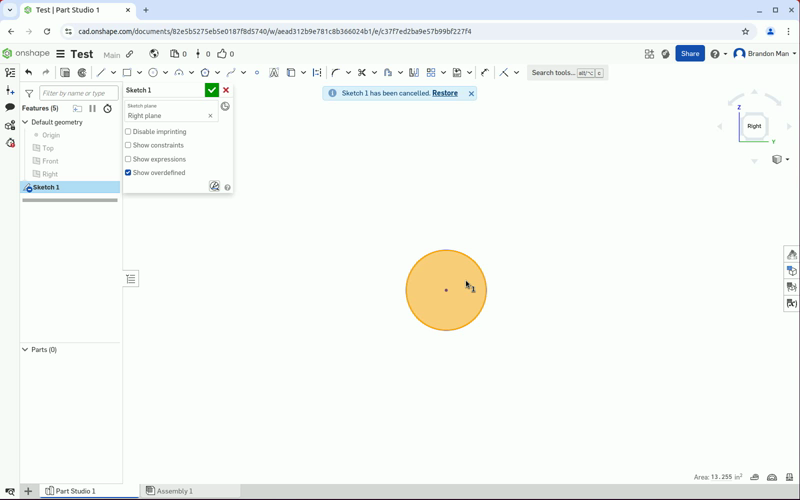
scroll(-6)
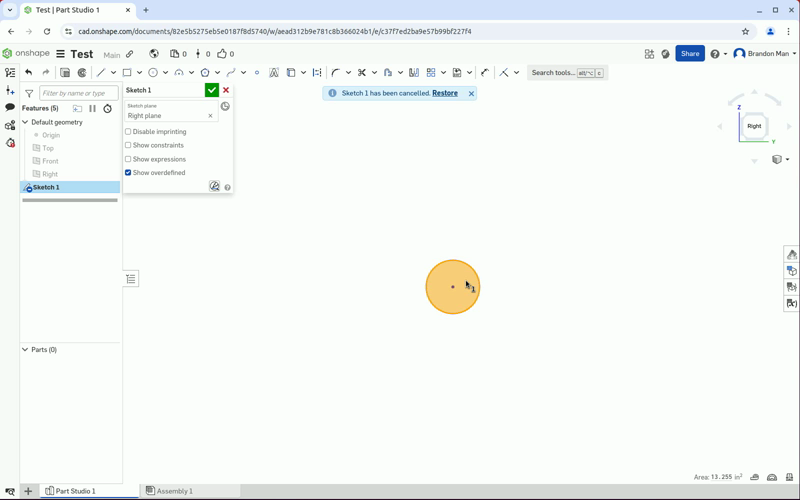
scroll(-6)
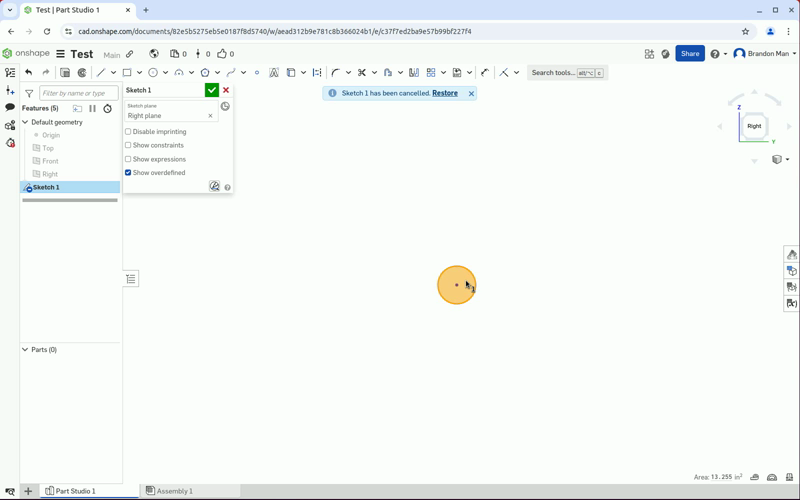
scroll(-6)
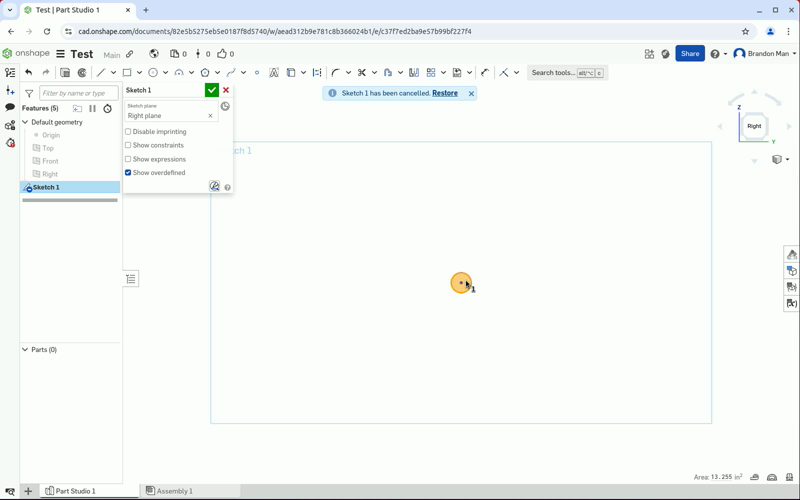
mouse_move(73, 352)
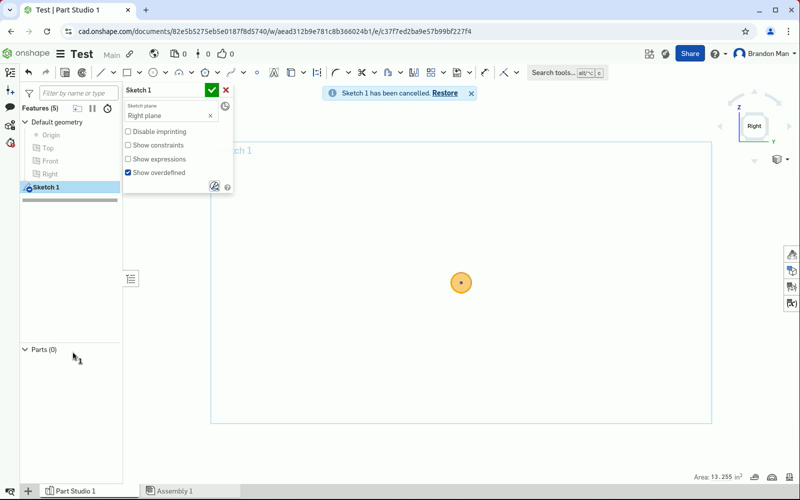
key(shift+y)
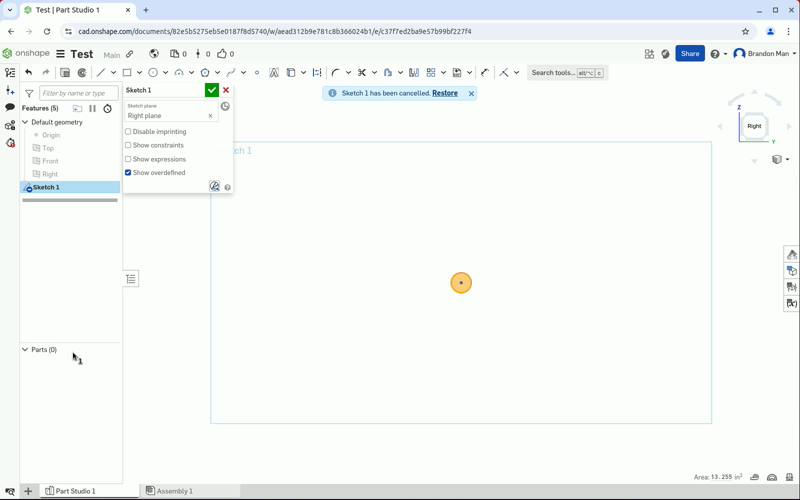
key(shift+e)
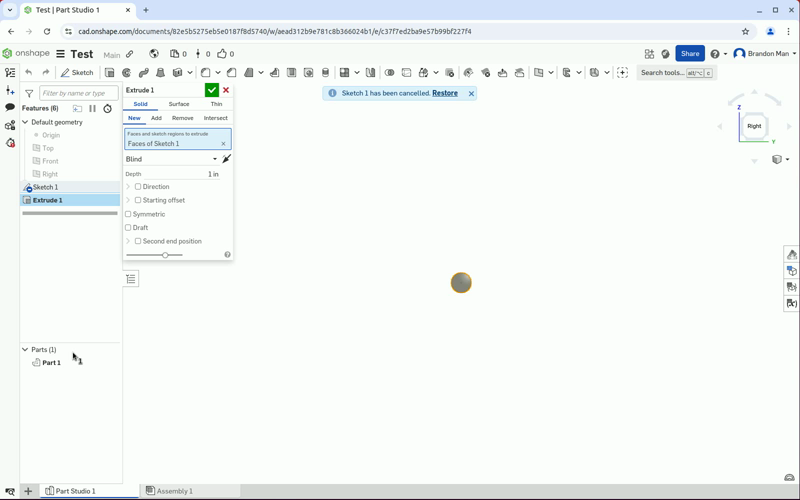
mouse_move(143, 106)
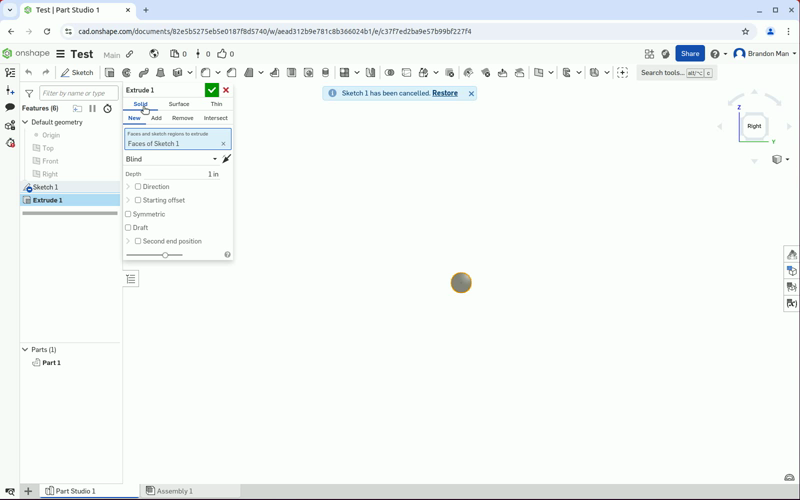
click(143, 106)
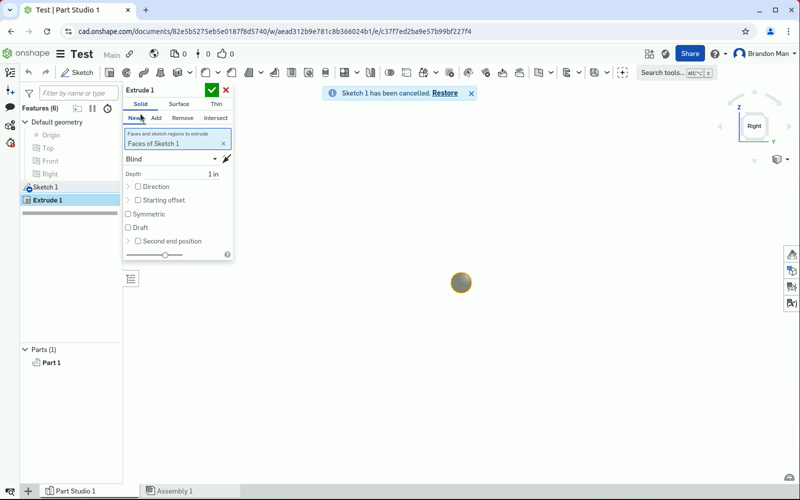
mouse_move(137, 120)
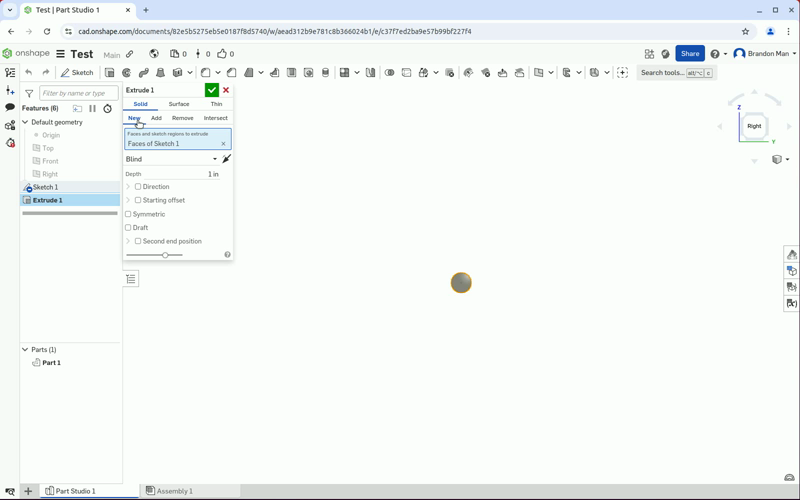
click(137, 120)
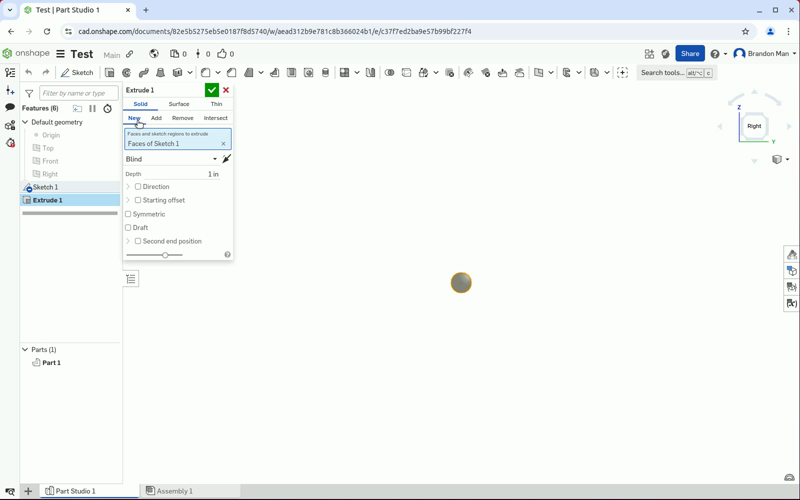
key(tab, 4)
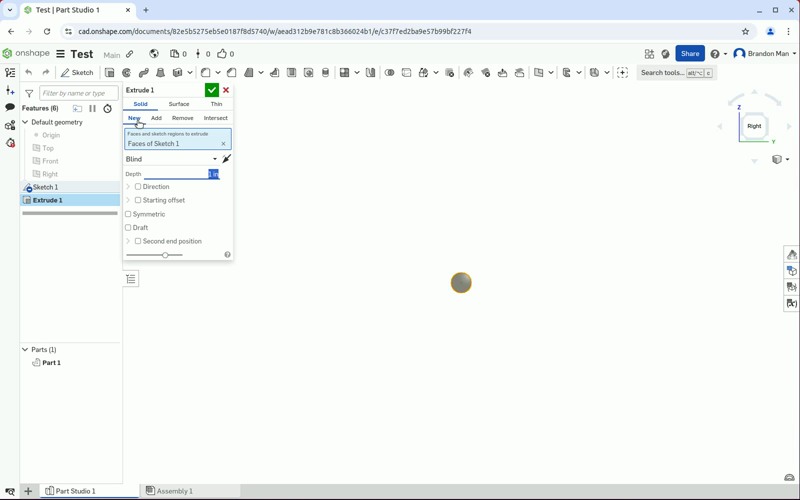
text(23.108)
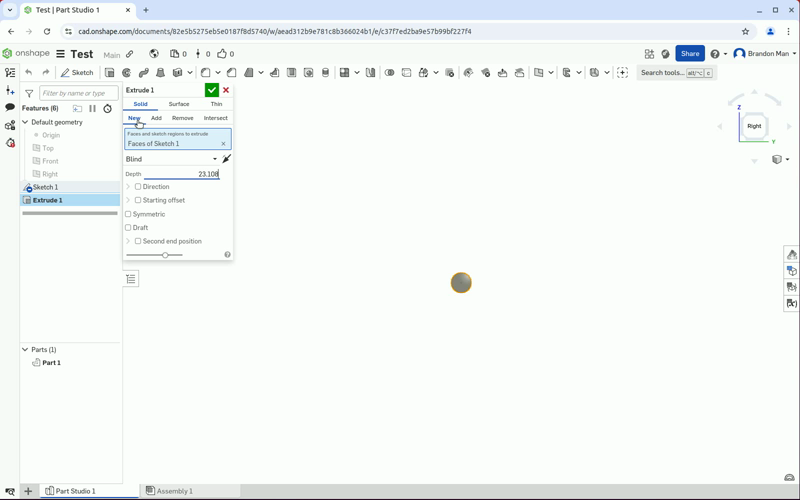
key(enter)
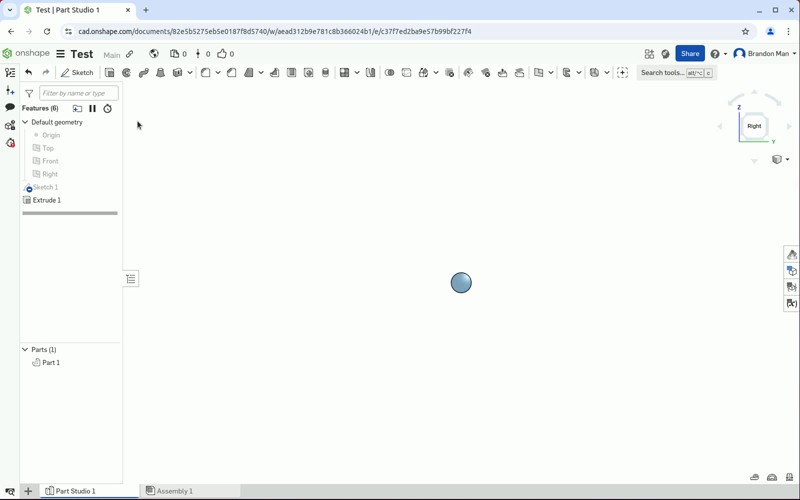
key(shift+h)
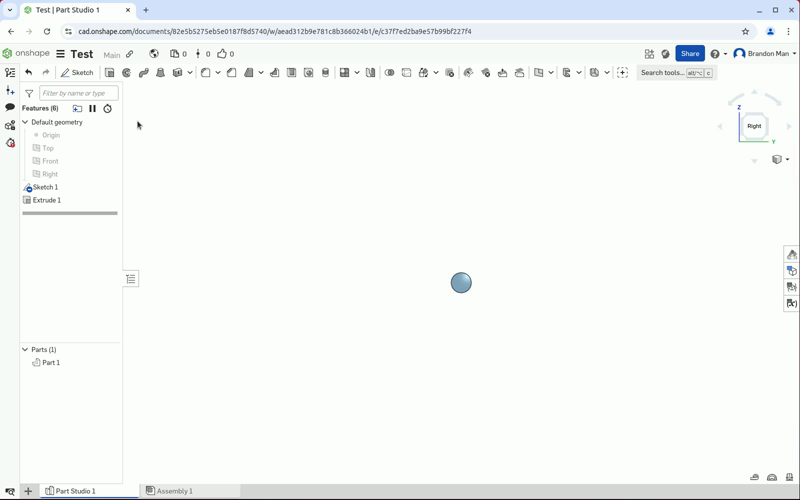
key(shift+h)
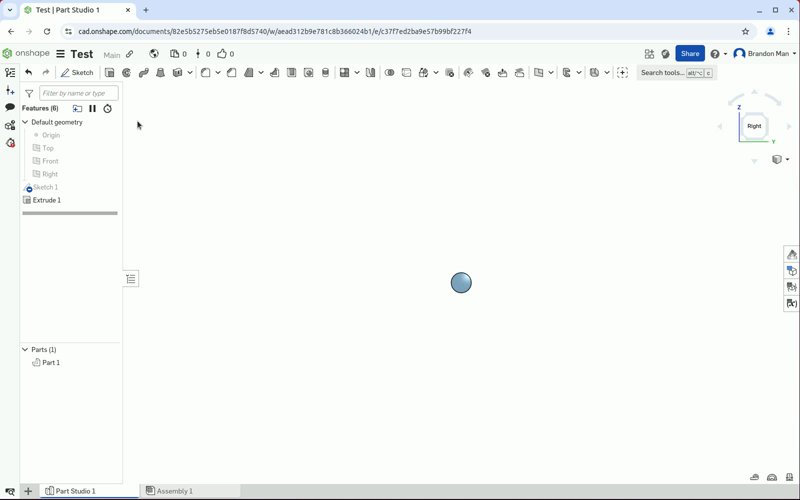
mouse_move(73, 189)
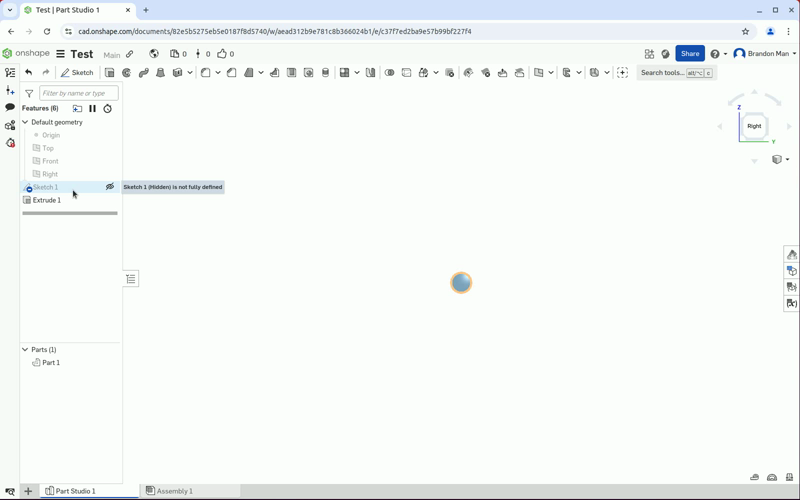
click(73, 189)
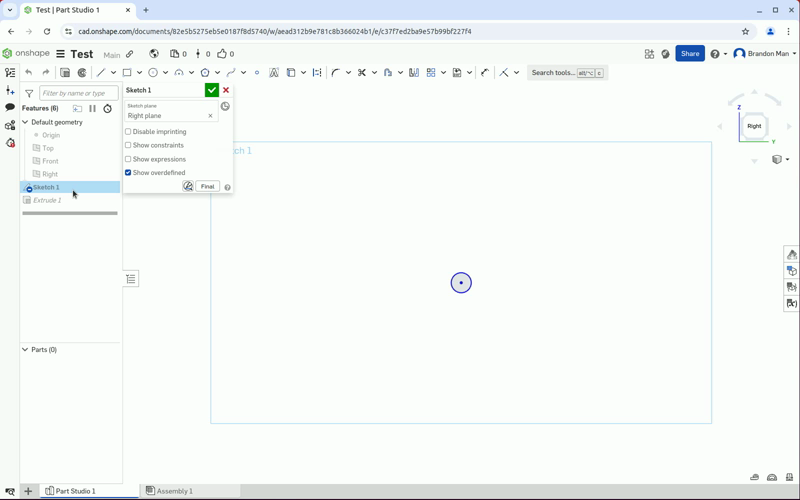
mouse_move(229, 92)
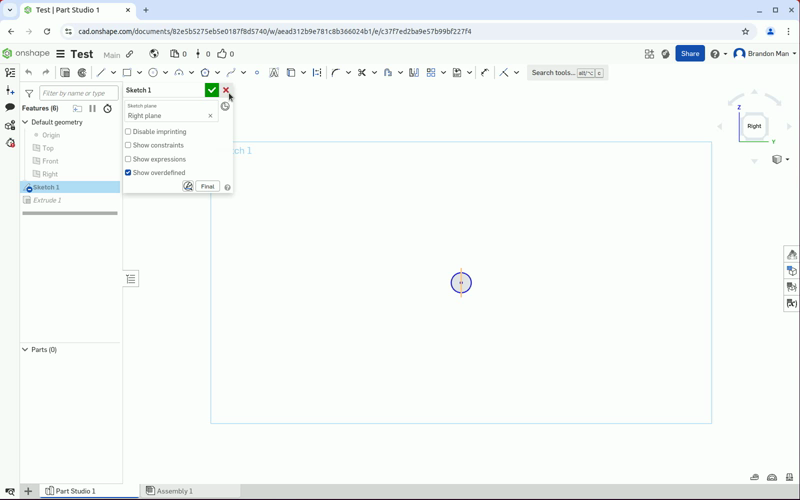
click(229, 92)
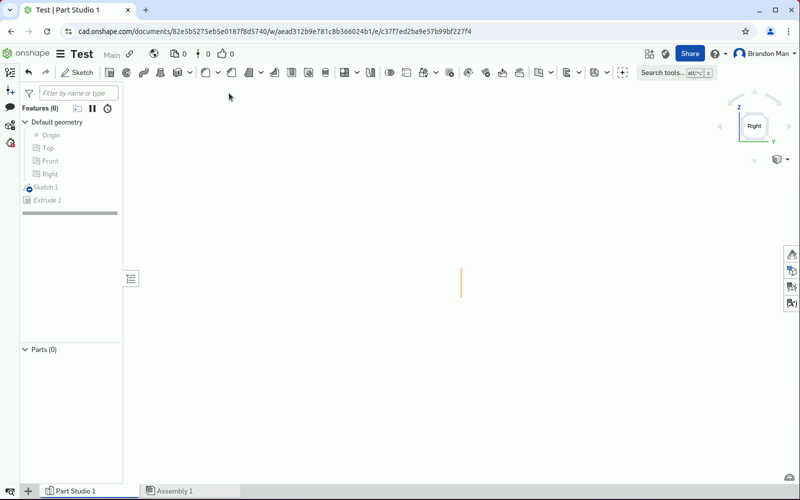
mouse_move(541, 75)
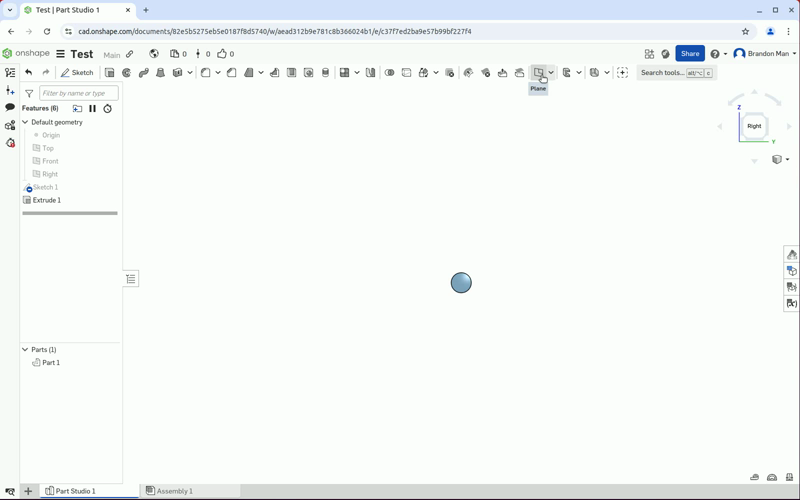
click(541, 75)
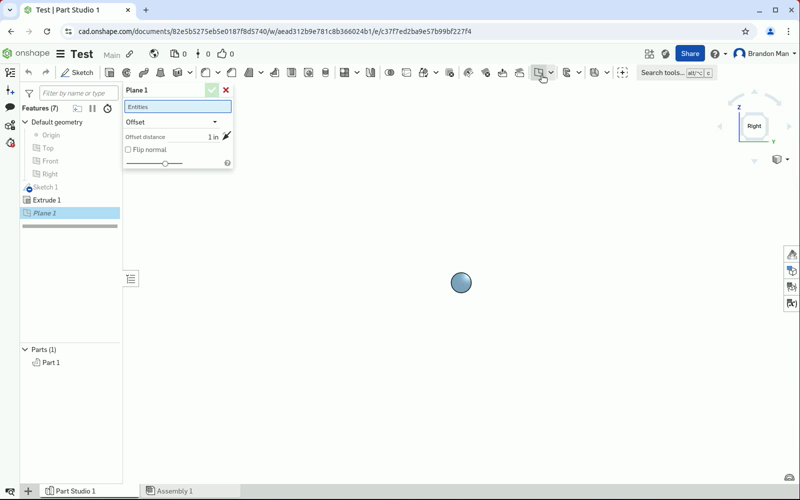
mouse_move(73, 176)
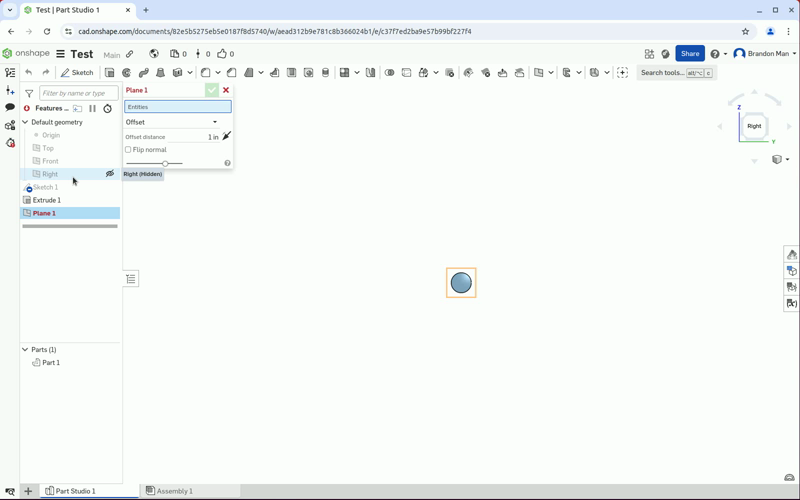
click(73, 176)
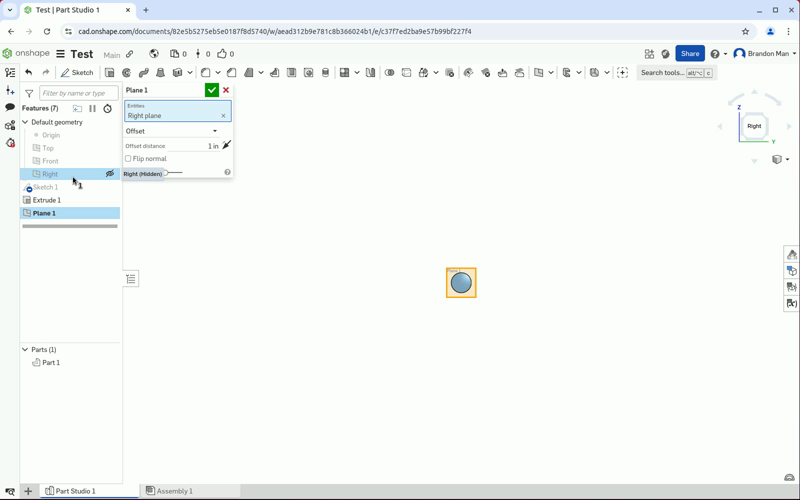
key(tab, 2)
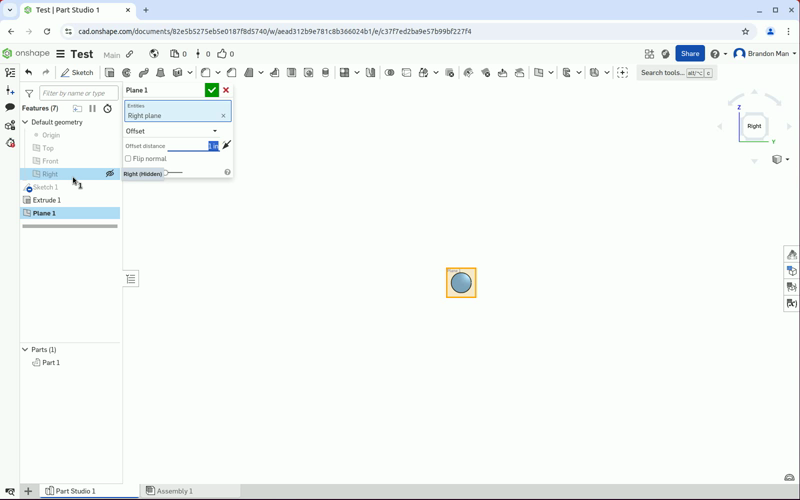
text(23.108)
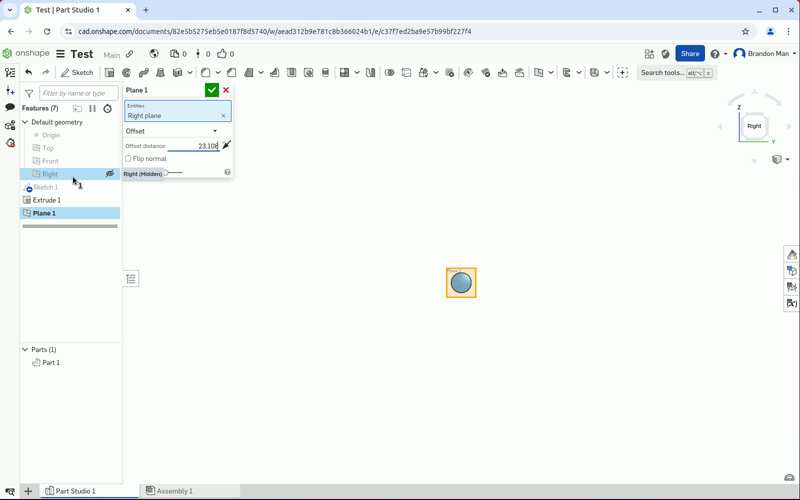
key(enter, 2)
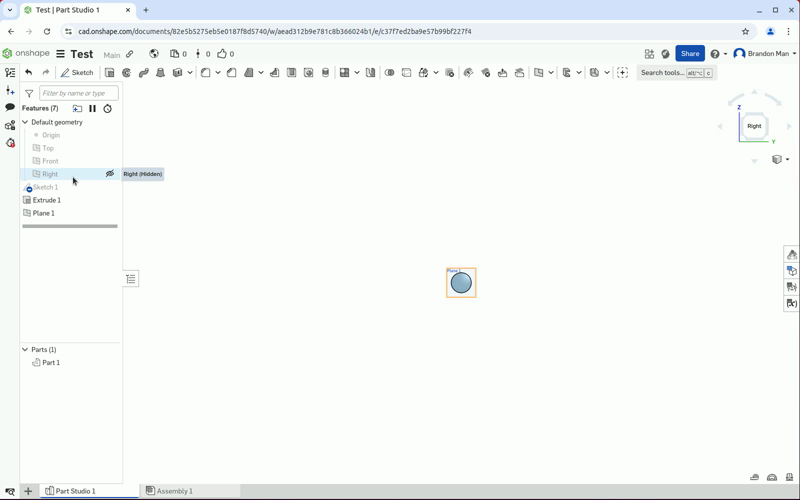
key(shift+s)
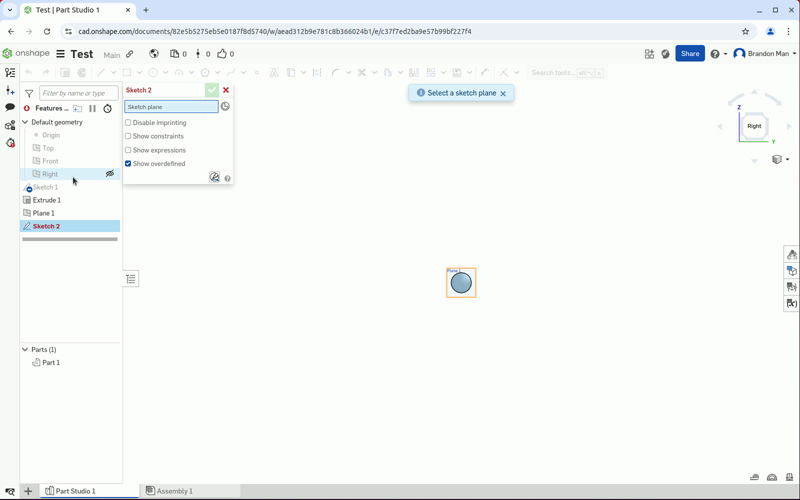
mouse_move(73, 215)
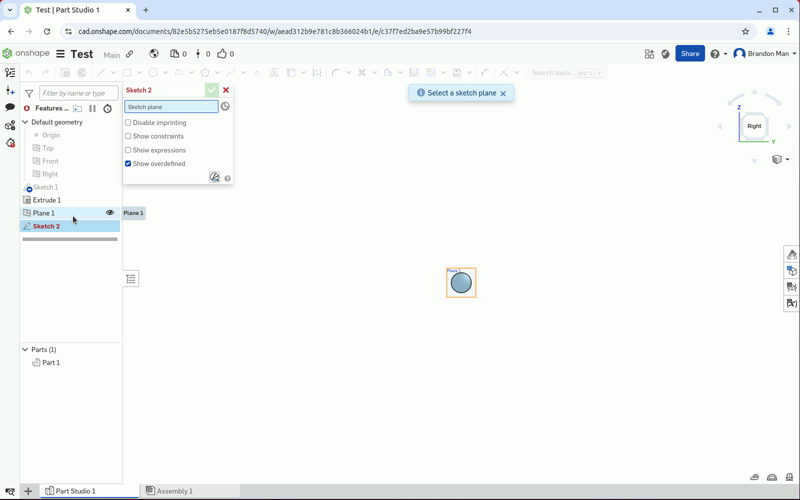
click(73, 215)
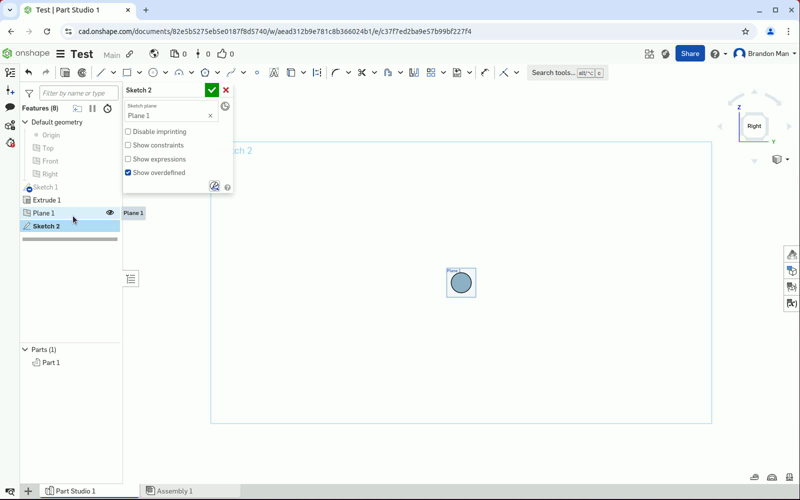
mouse_move(73, 352)
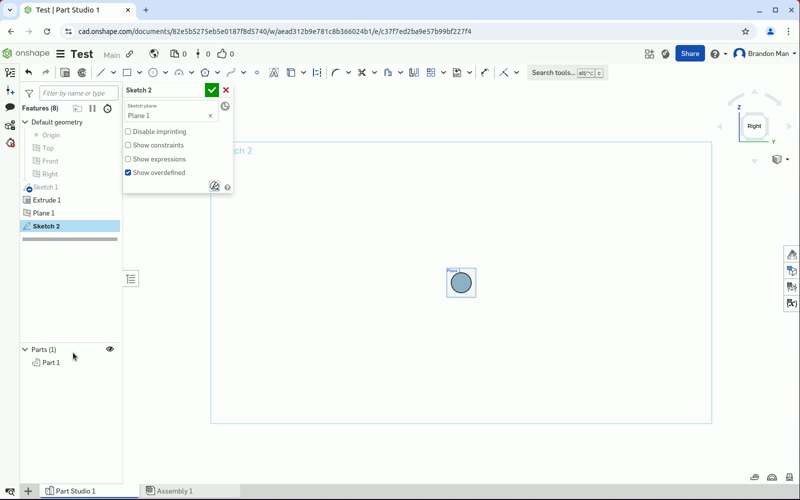
key(y)
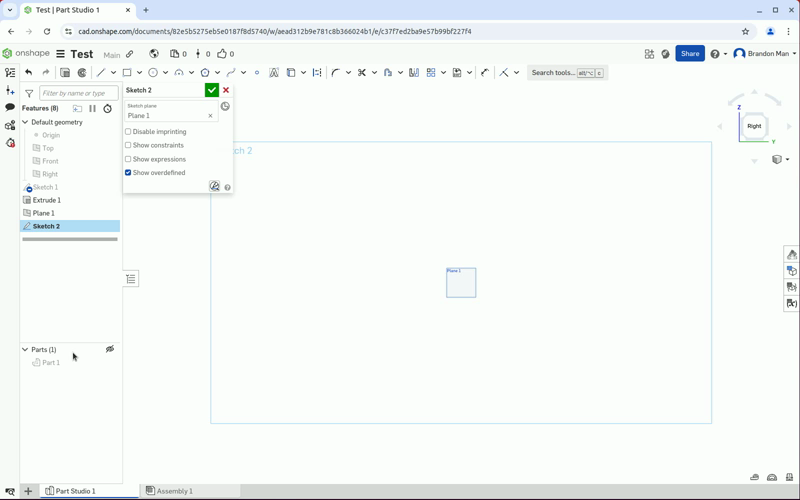
key(c)
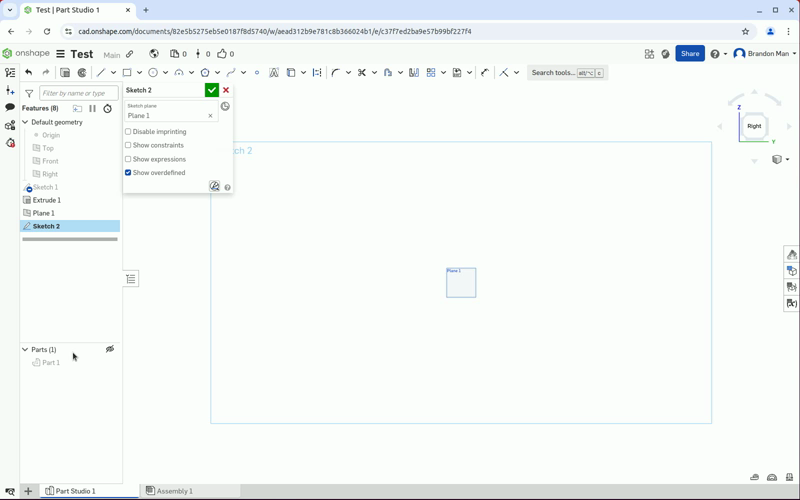
key_down(shift)
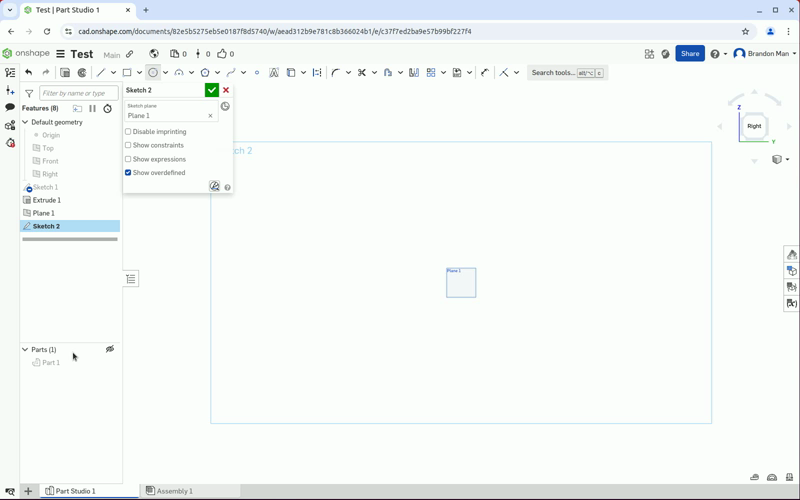
mouse_move(461, 282)
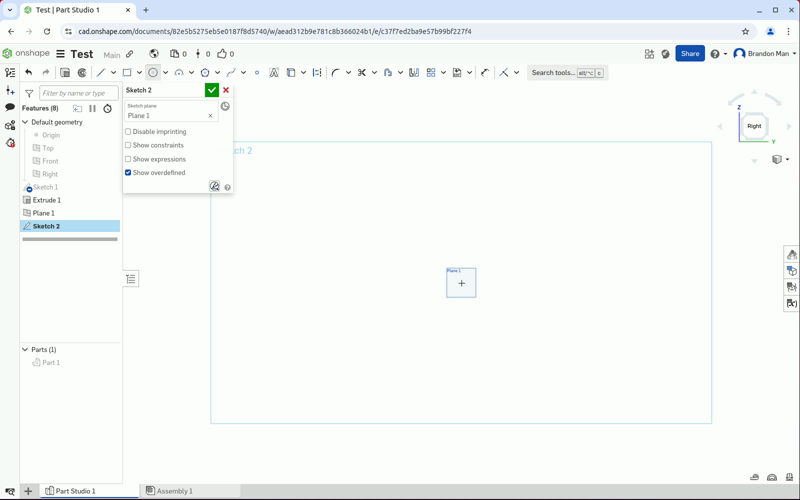
click(461, 282)
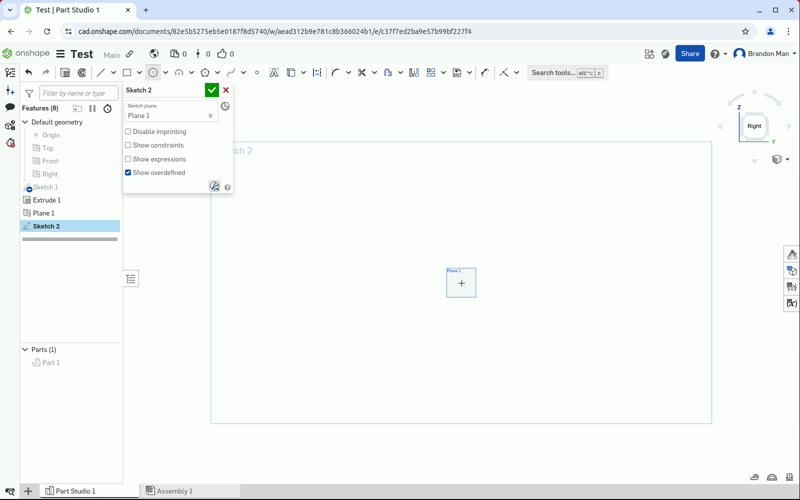
key_up(shift)
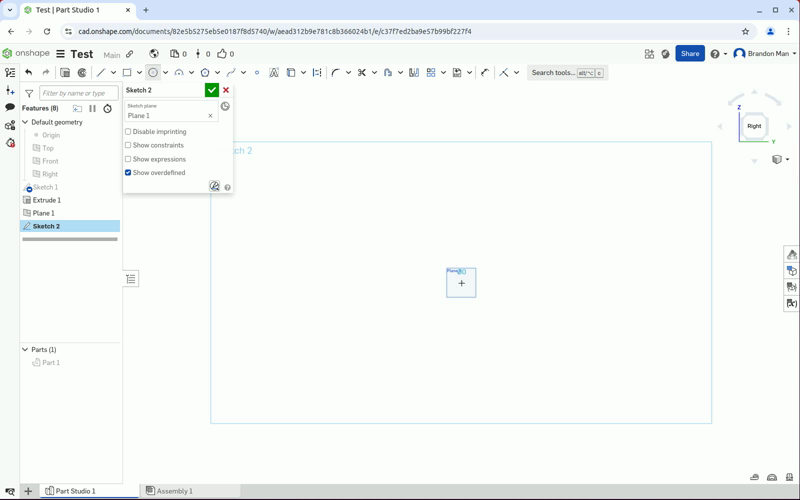
mouse_move(470, 282)
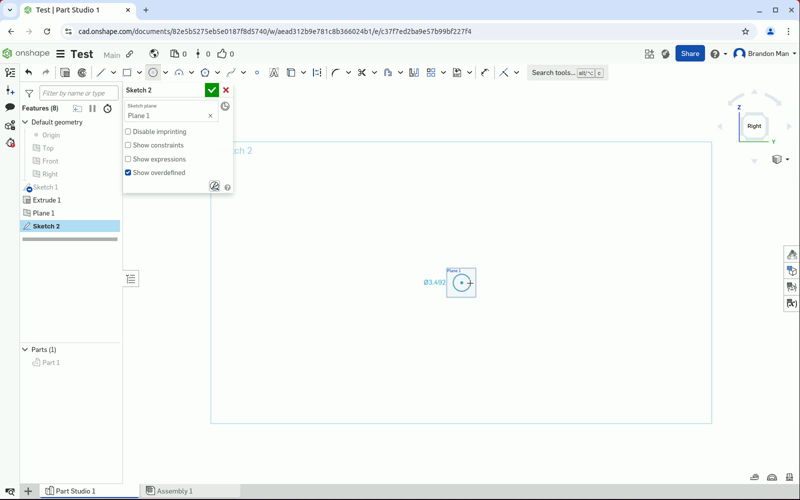
click(470, 282)
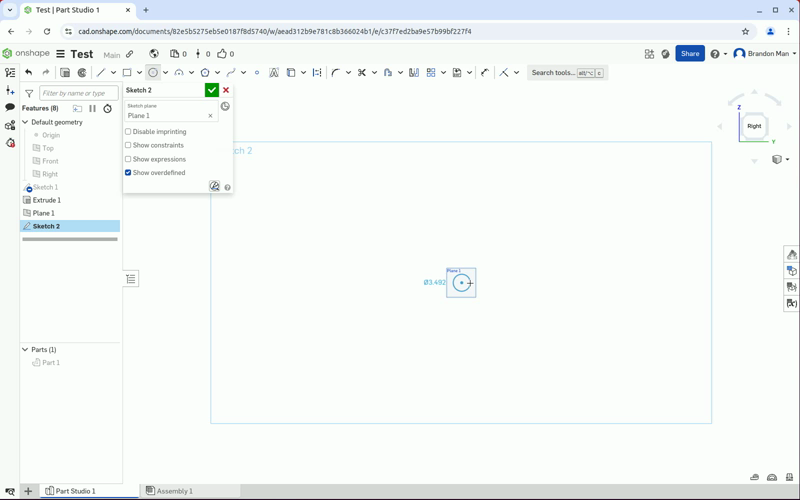
key(esc)
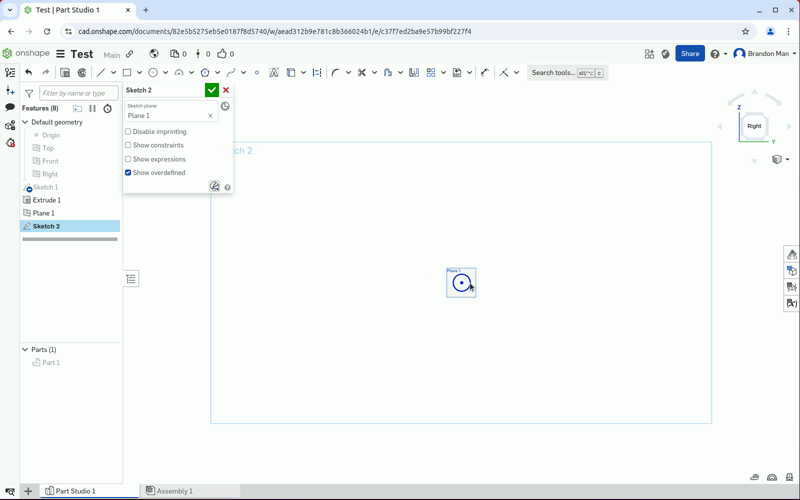
mouse_move(459, 278)
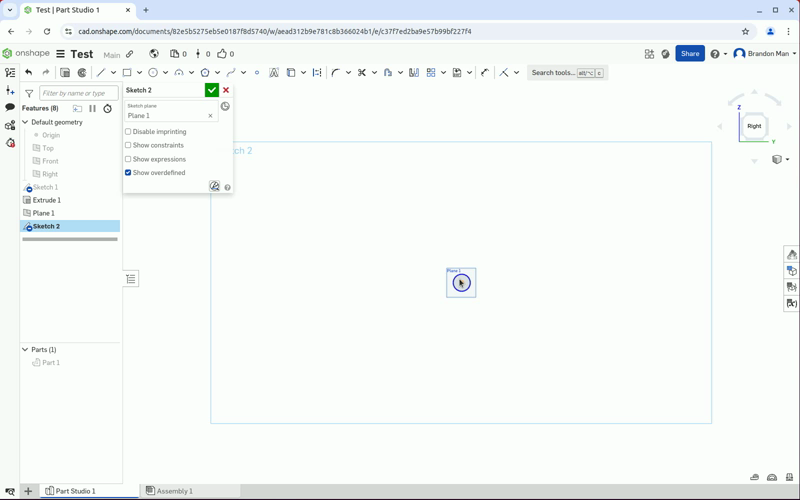
scroll(6)
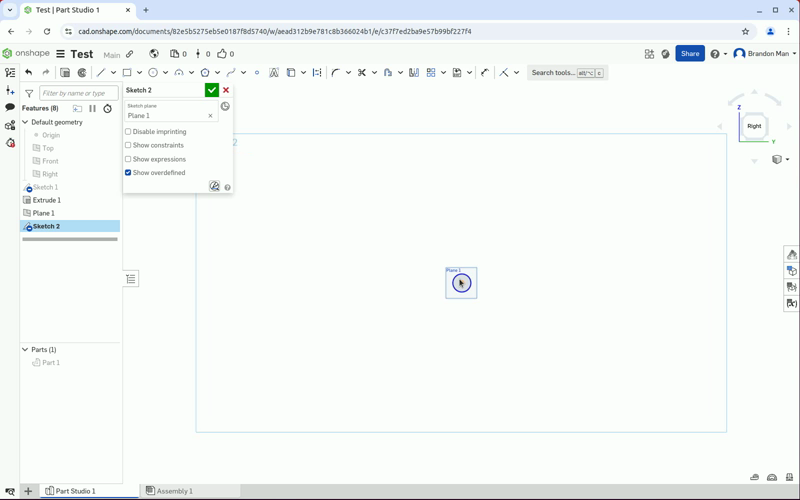
scroll(6)
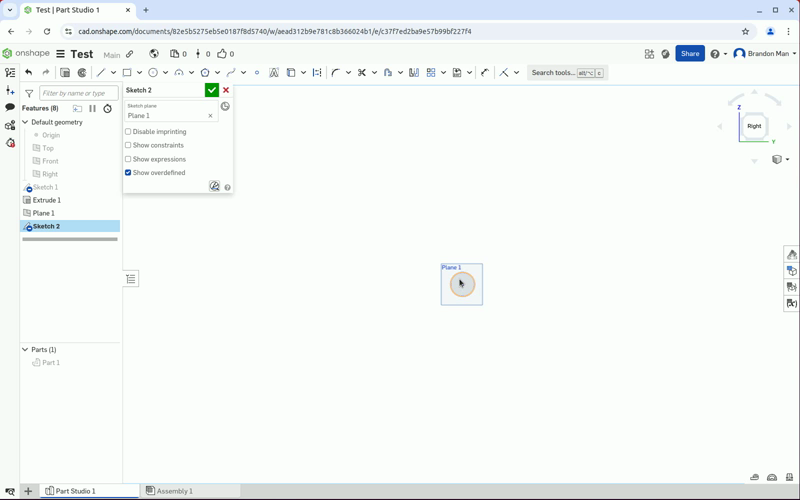
scroll(6)
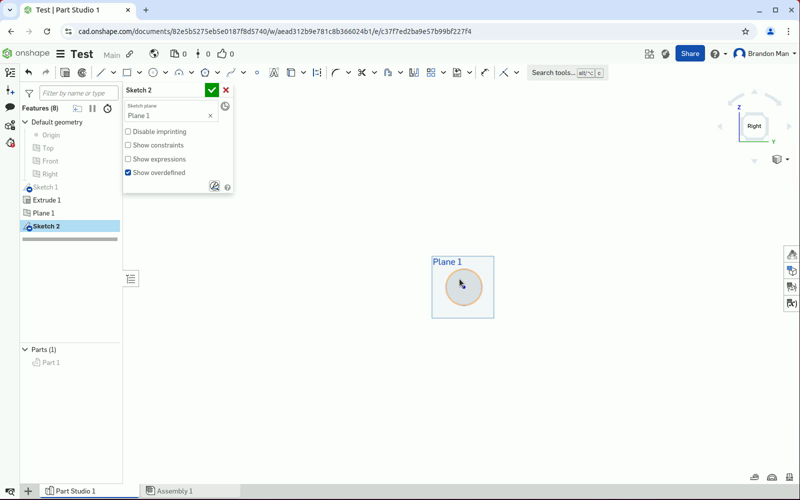
scroll(6)
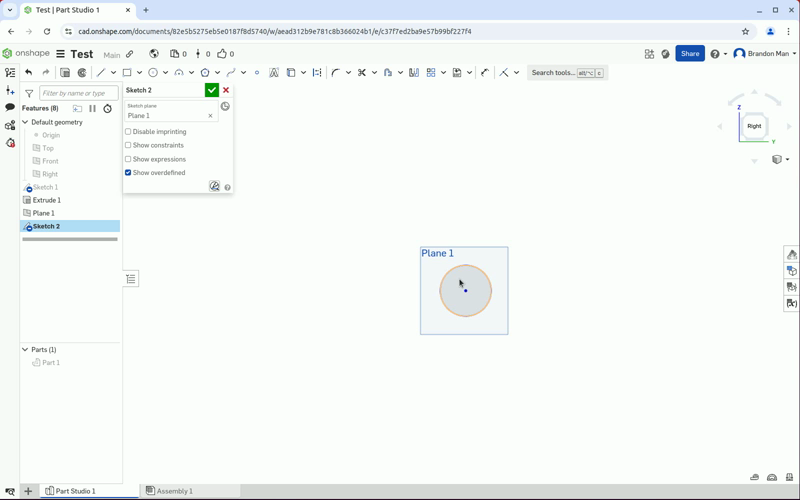
scroll(6)
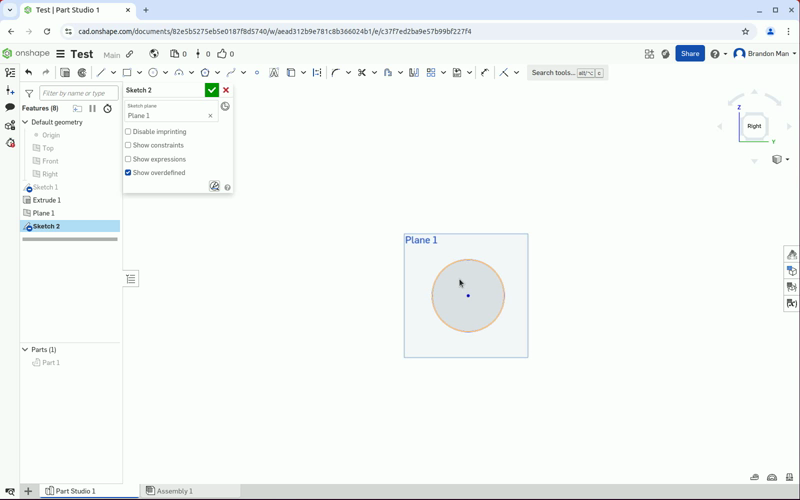
scroll(6)
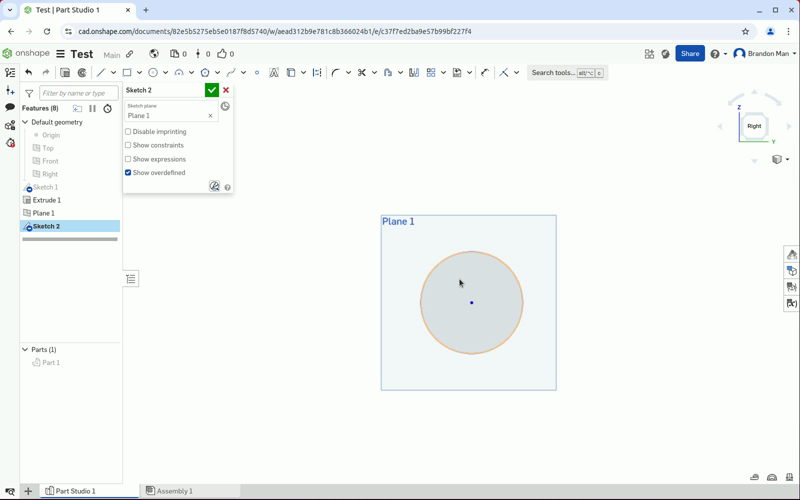
scroll(6)
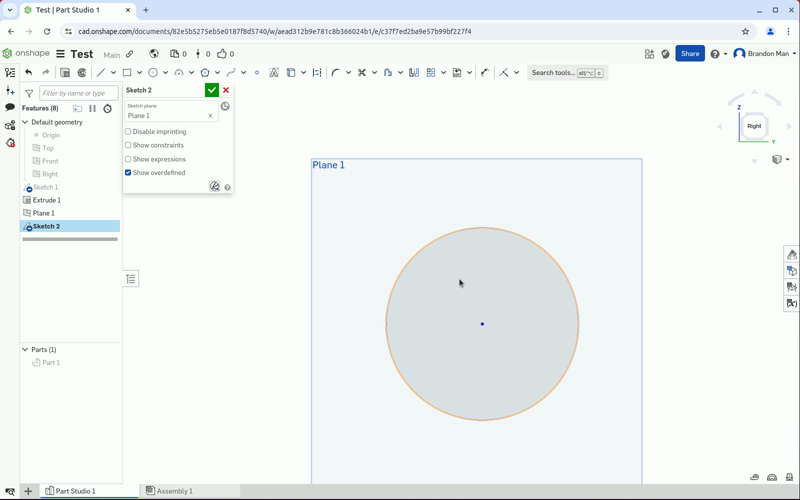
click(459, 278)
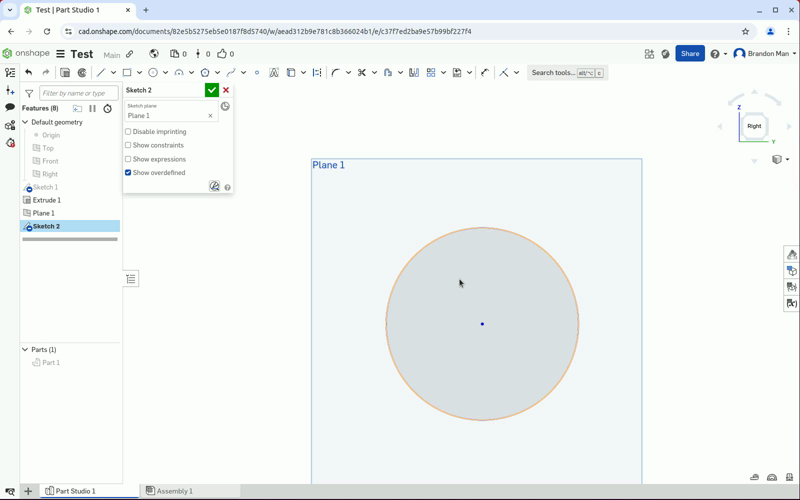
scroll(-6)
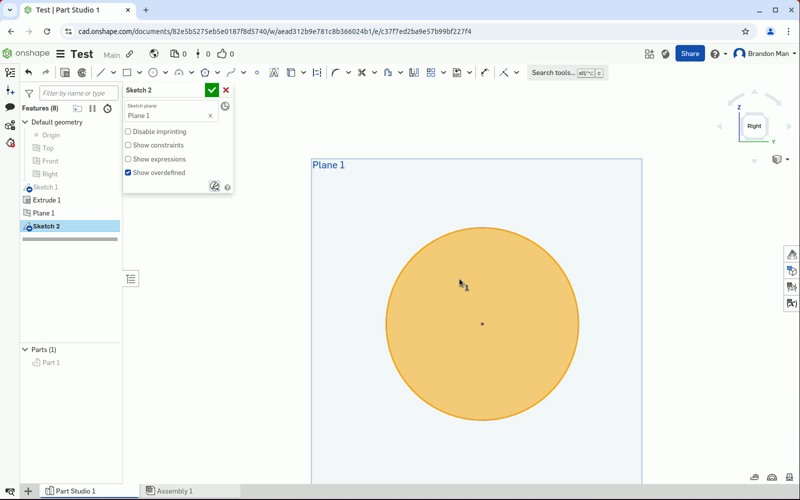
scroll(-6)
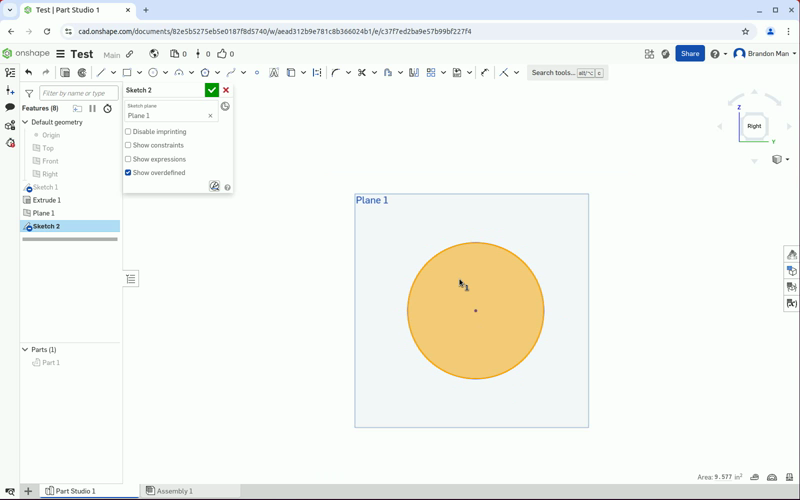
scroll(-6)
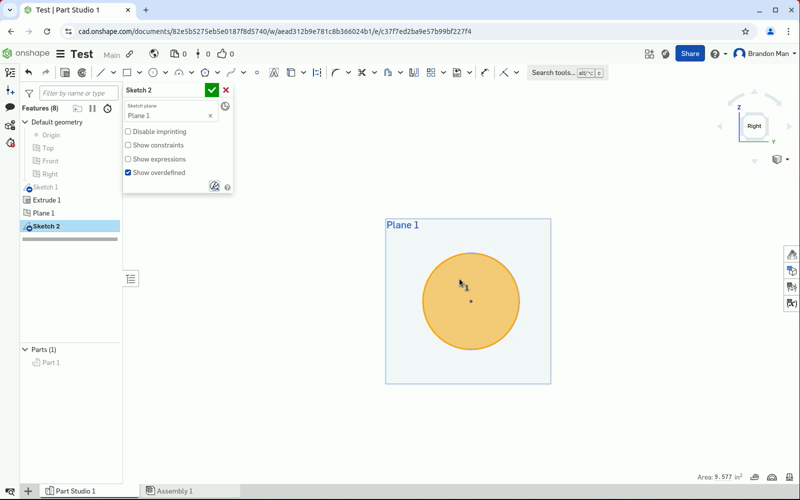
scroll(-6)
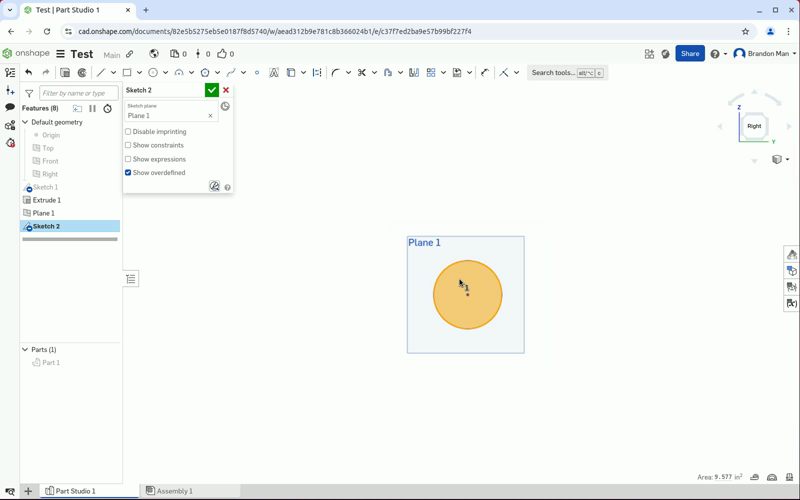
scroll(-6)
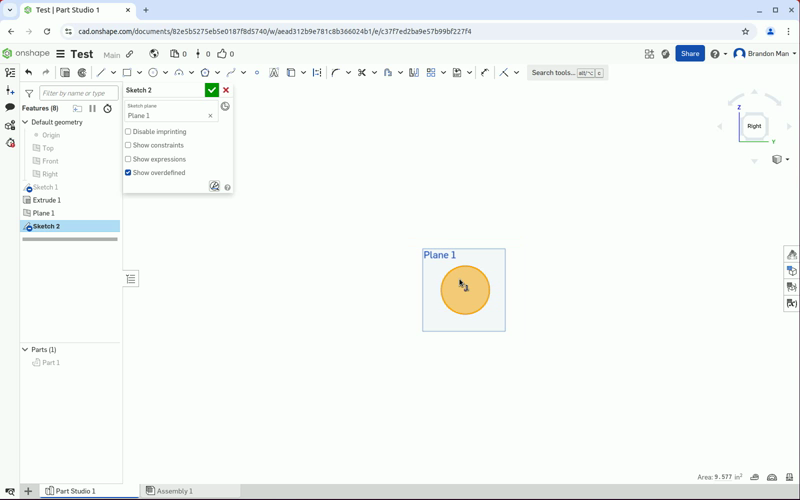
scroll(-6)
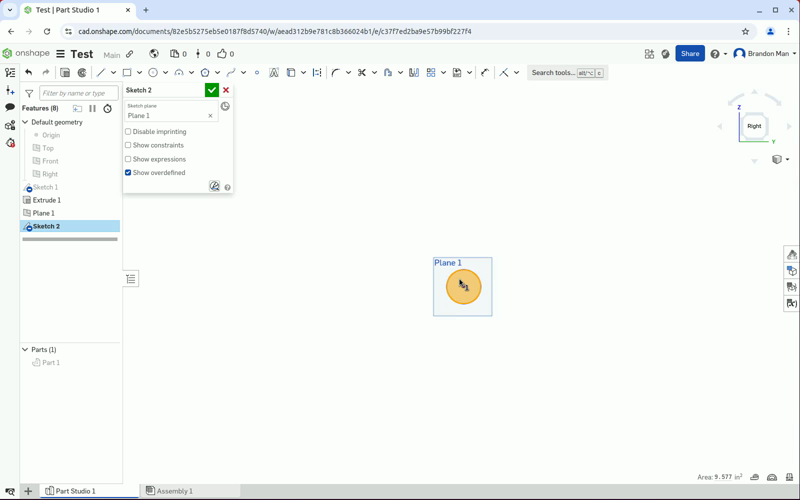
scroll(-6)
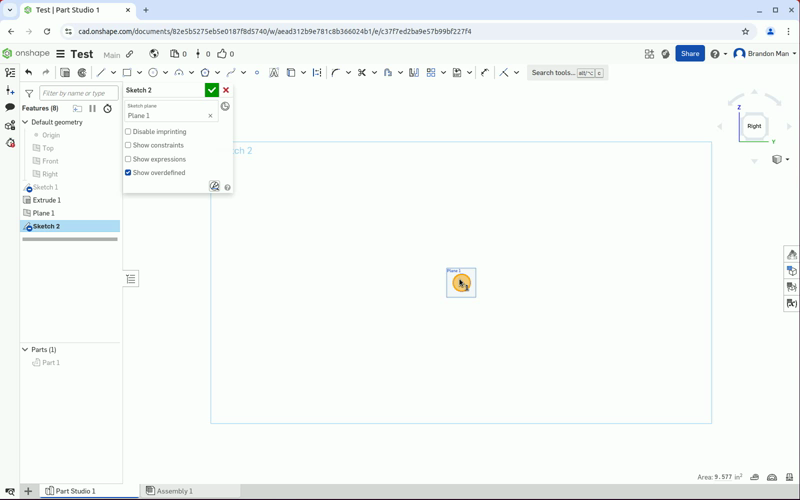
mouse_move(73, 352)
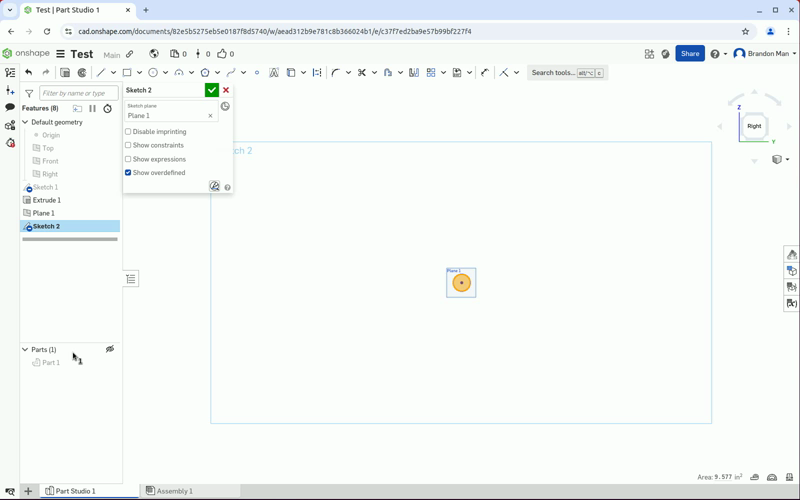
key(shift+y)
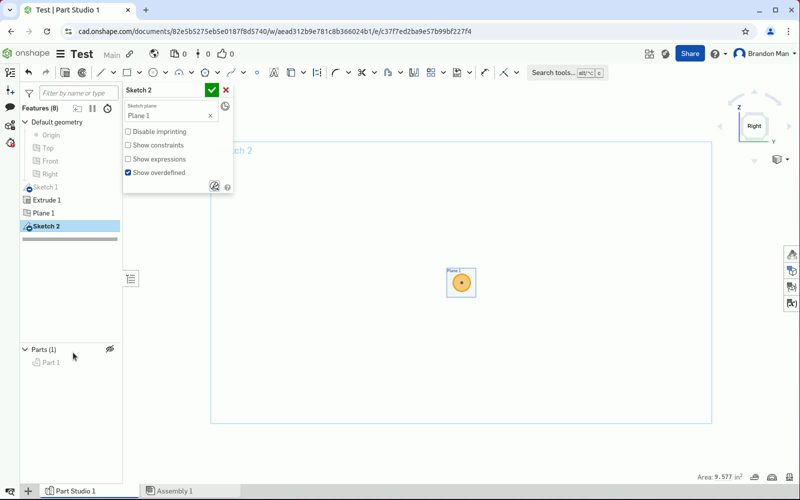
key(shift+e)
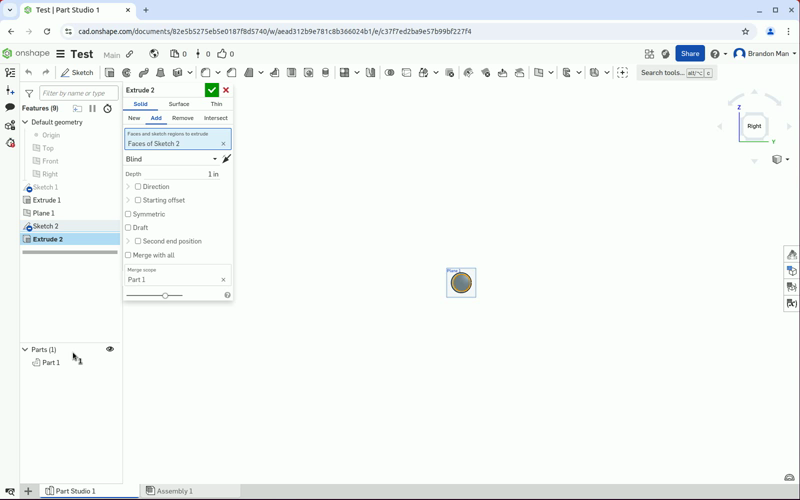
mouse_move(143, 106)
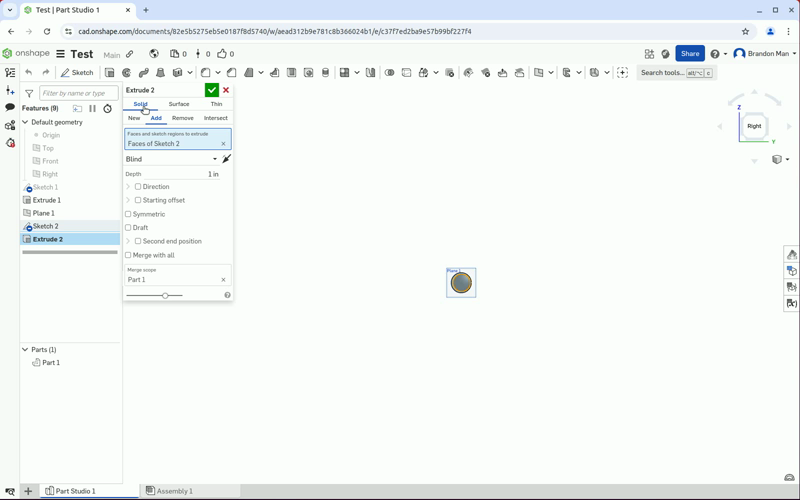
click(143, 106)
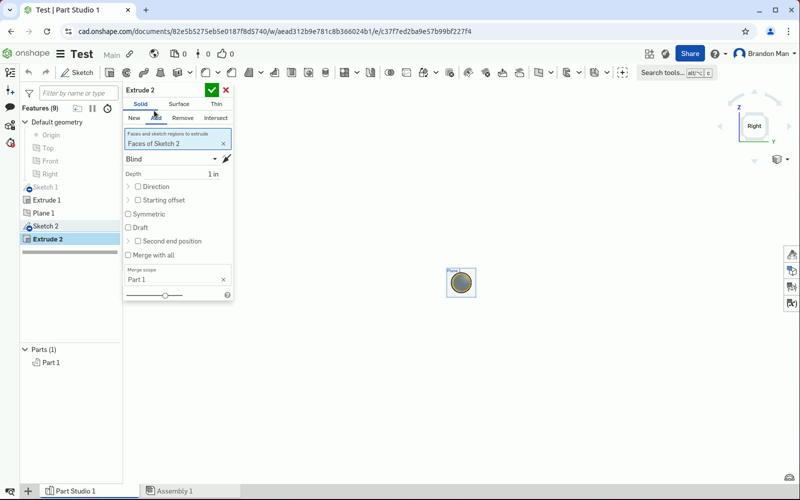
mouse_move(186, 120)
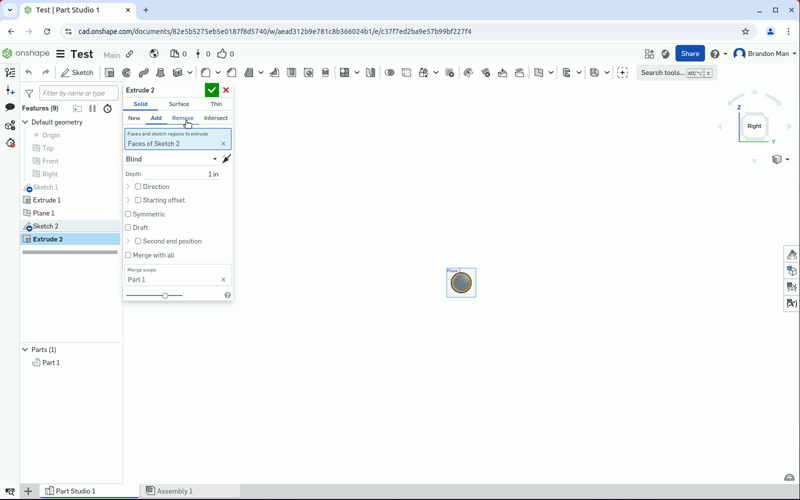
click(186, 120)
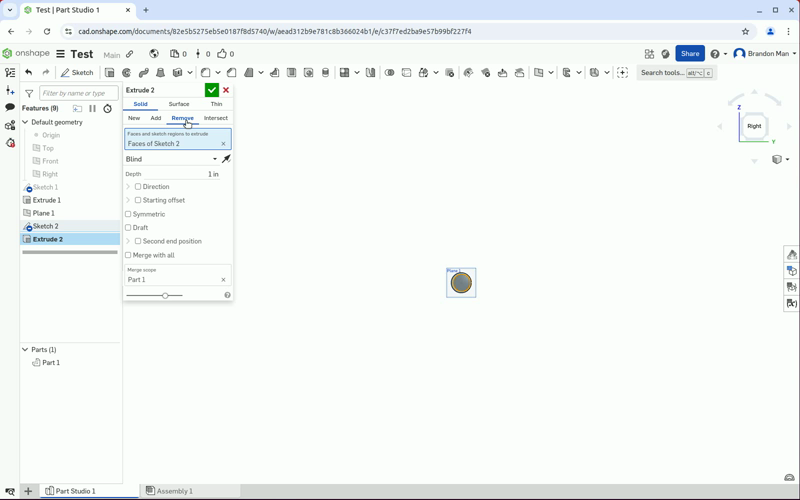
key(tab, 4)
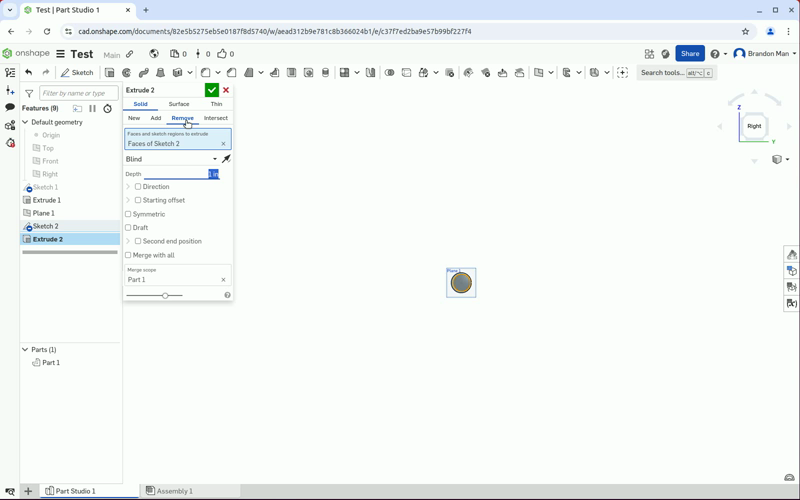
text(11.554)
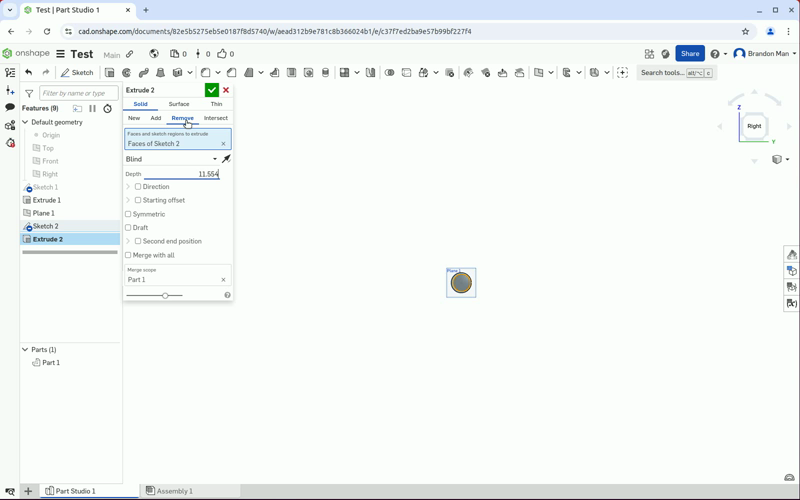
key(tab, 6)
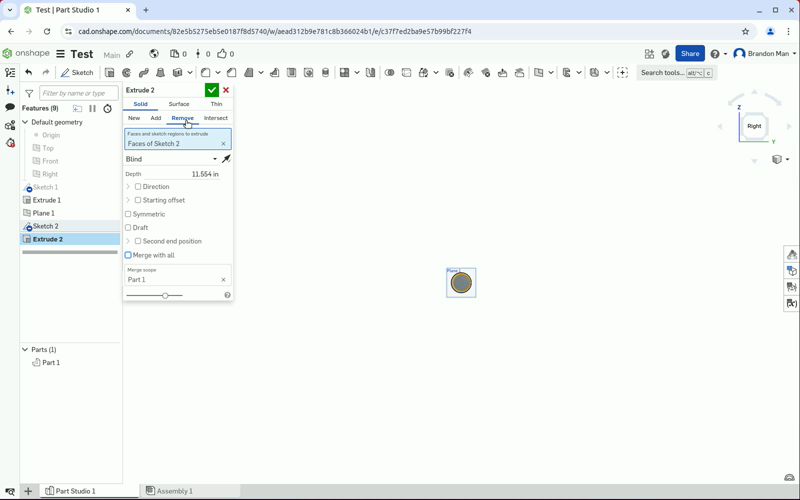
key(space)
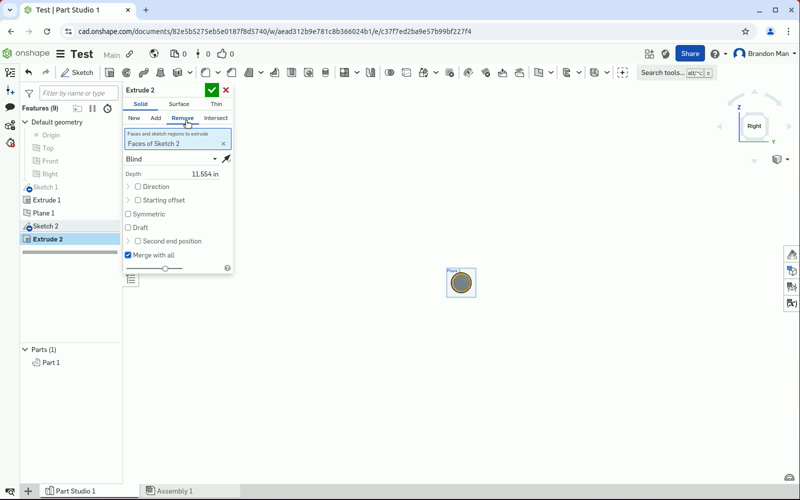
key(enter)
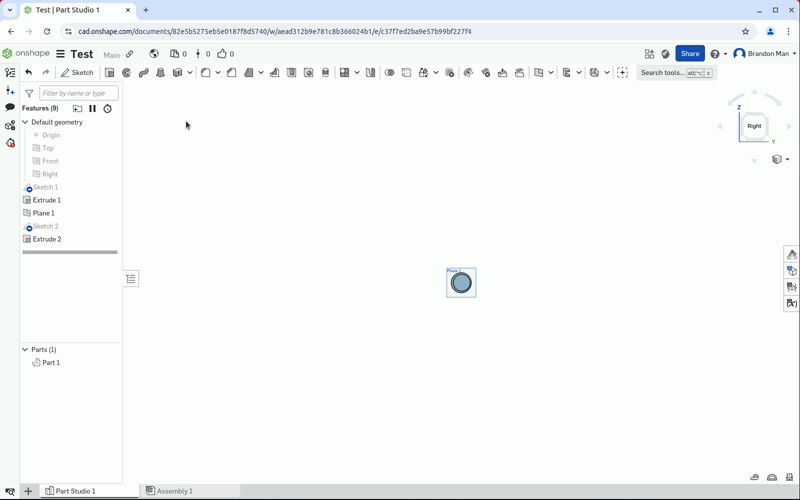
key(shift+h)
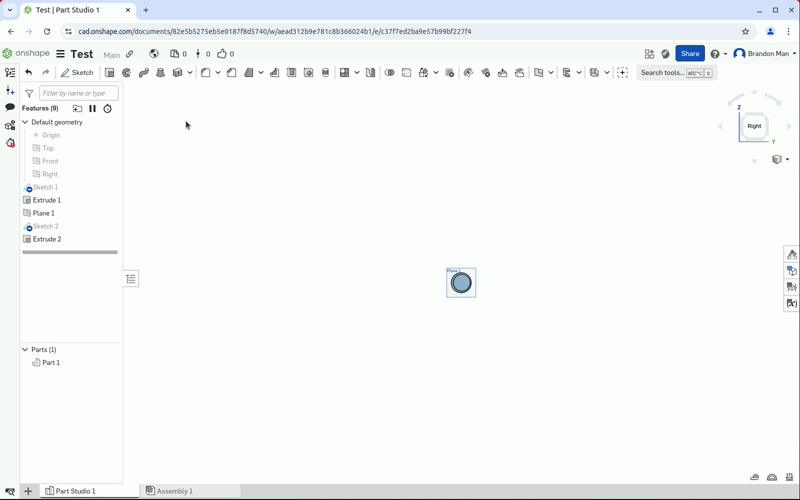
key(shift+h)
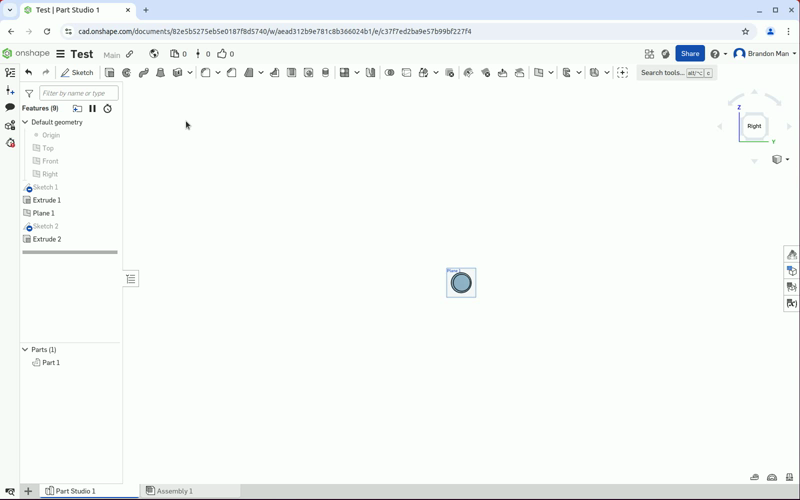
mouse_move(73, 189)
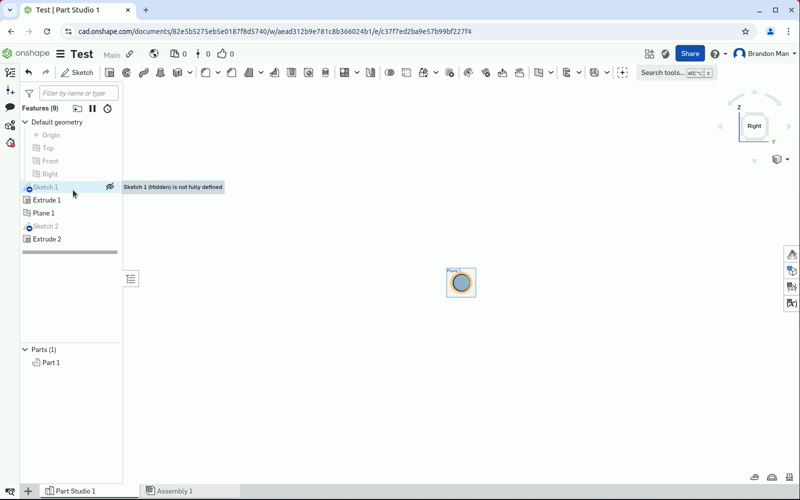
click(73, 189)
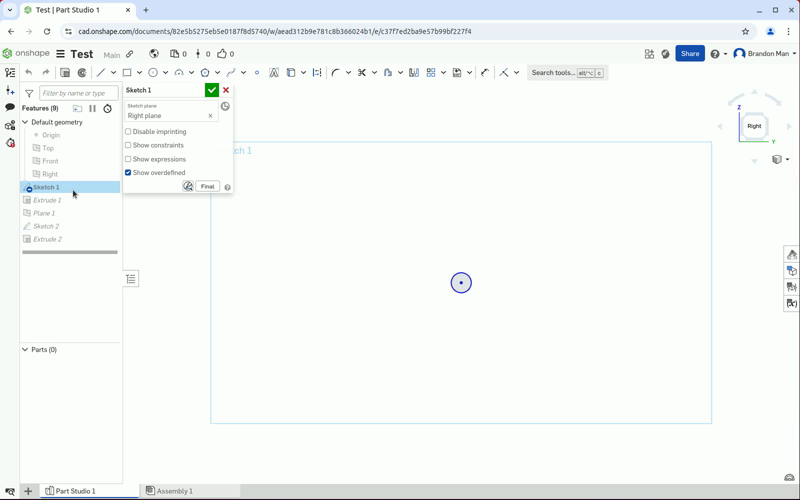
mouse_move(229, 92)
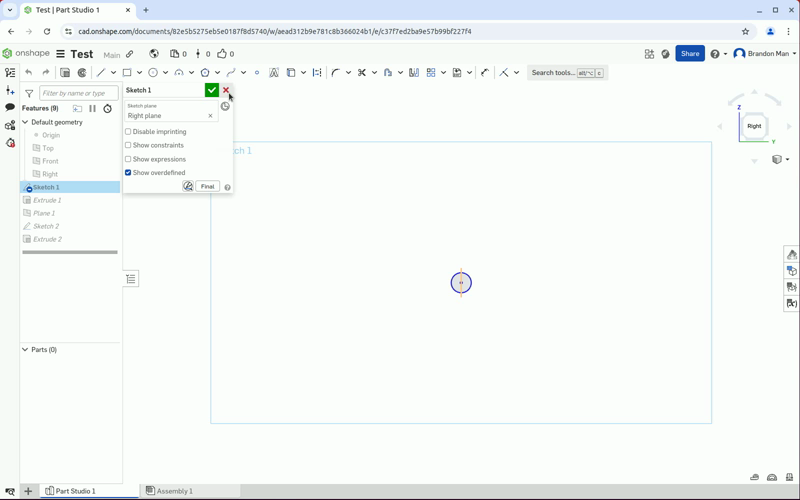
click(229, 92)
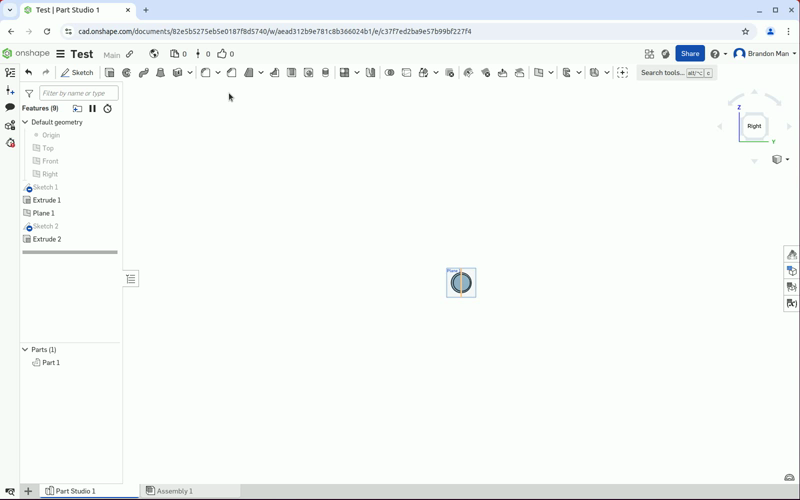
mouse_move(541, 75)
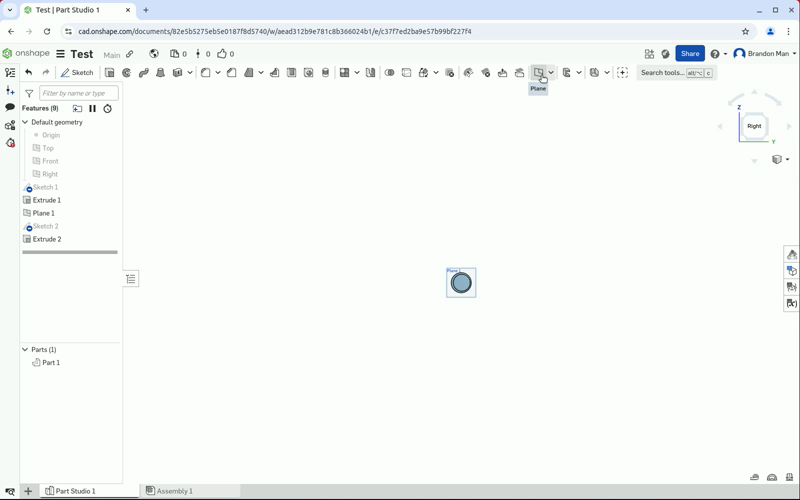
click(541, 75)
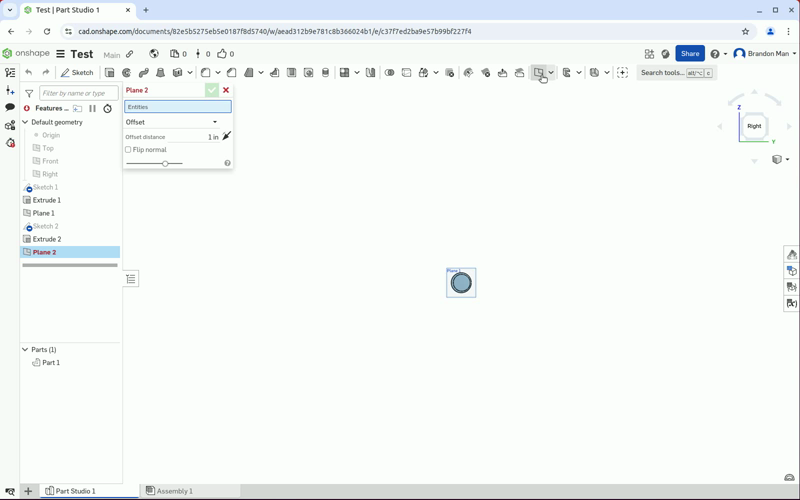
mouse_move(73, 176)
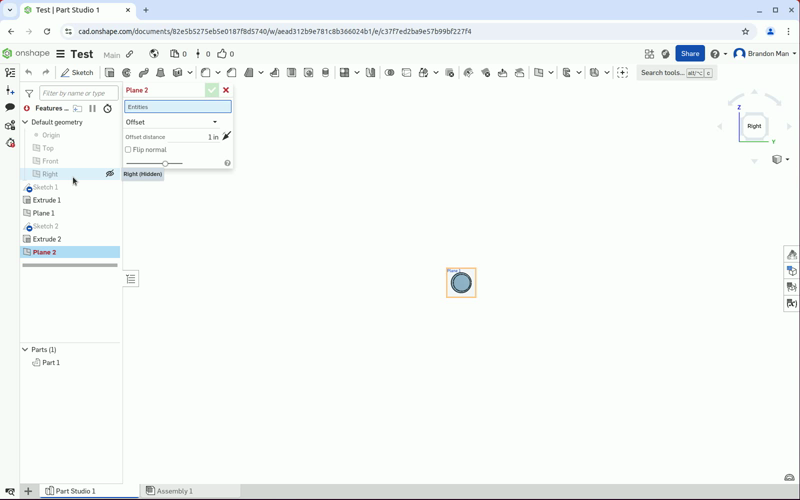
click(73, 176)
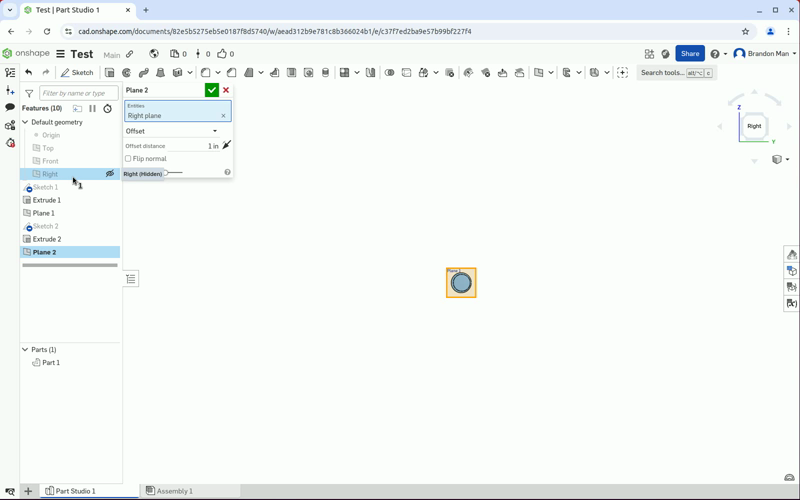
key(tab, 2)
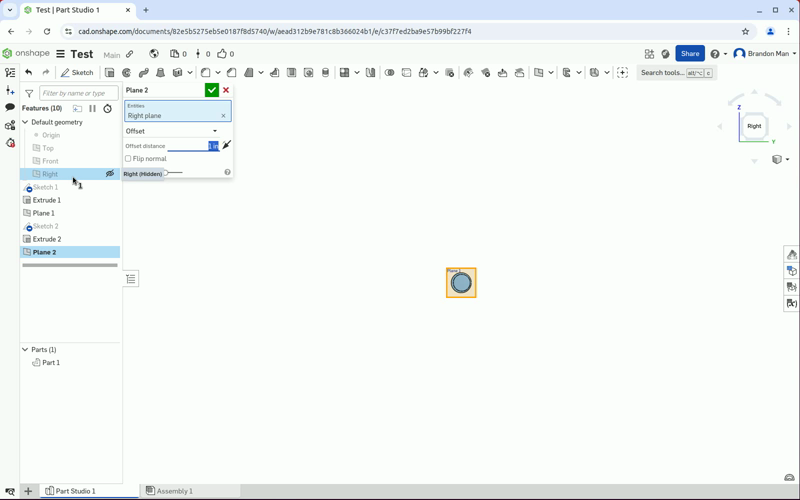
text(11.554)
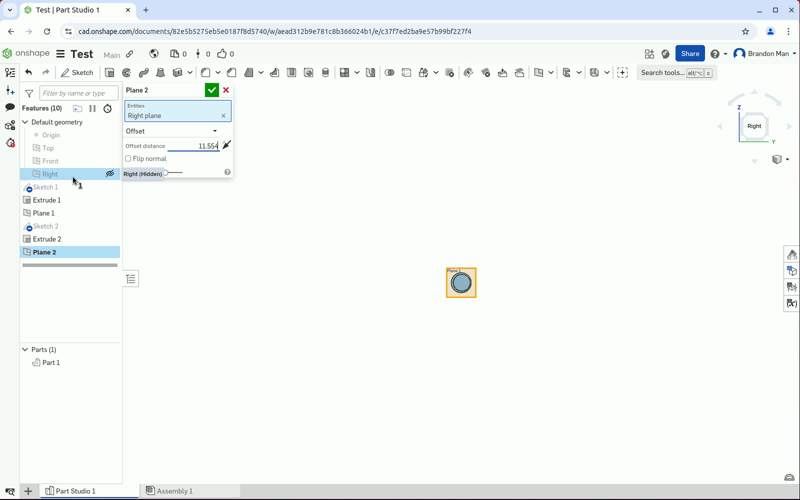
key(enter, 2)
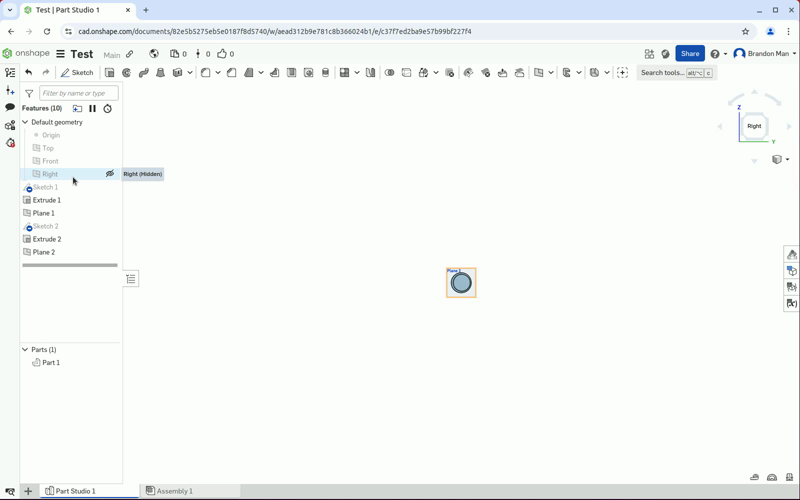
key(shift+s)
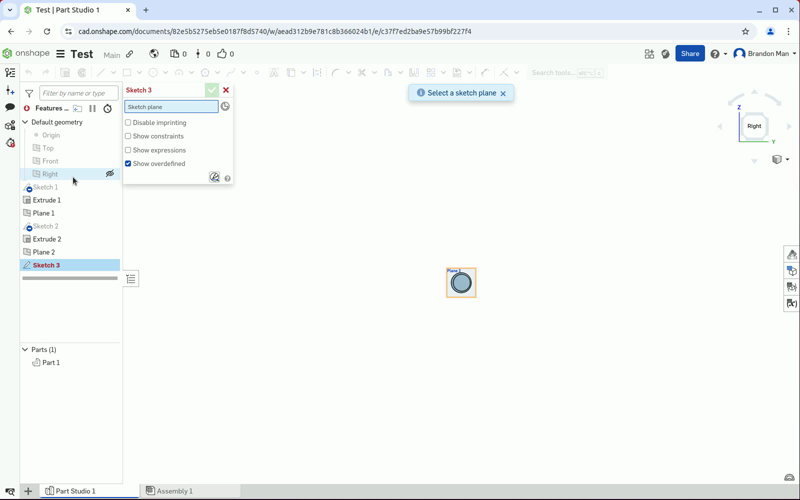
mouse_move(73, 254)
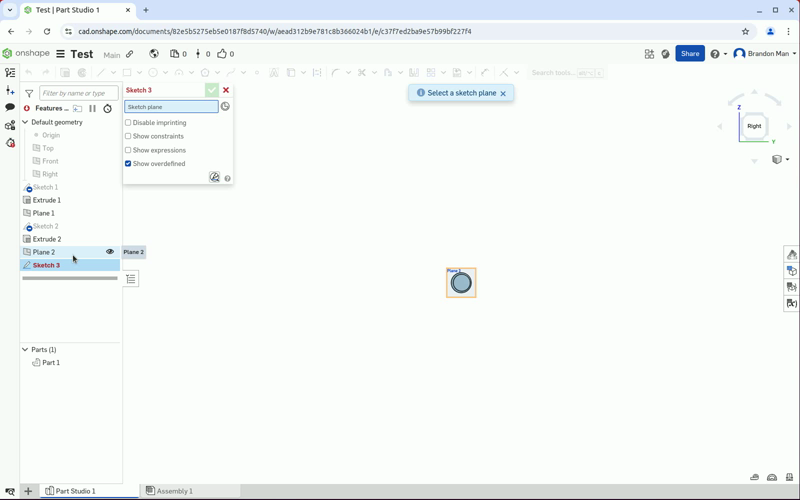
click(73, 254)
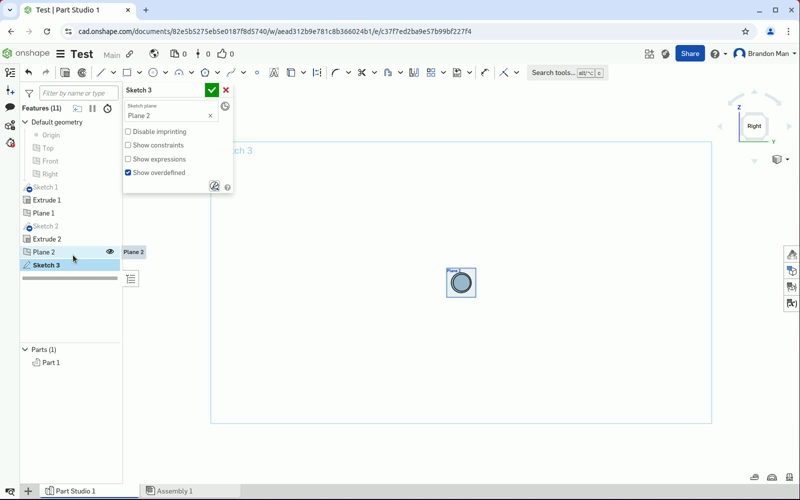
mouse_move(73, 352)
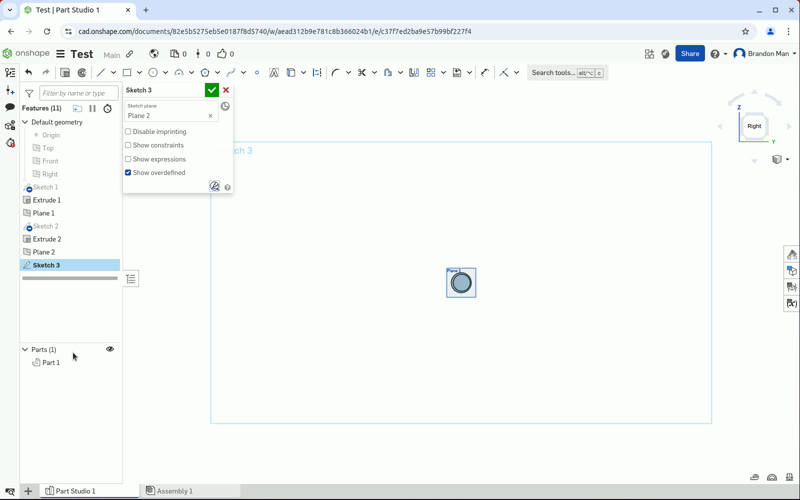
key(y)
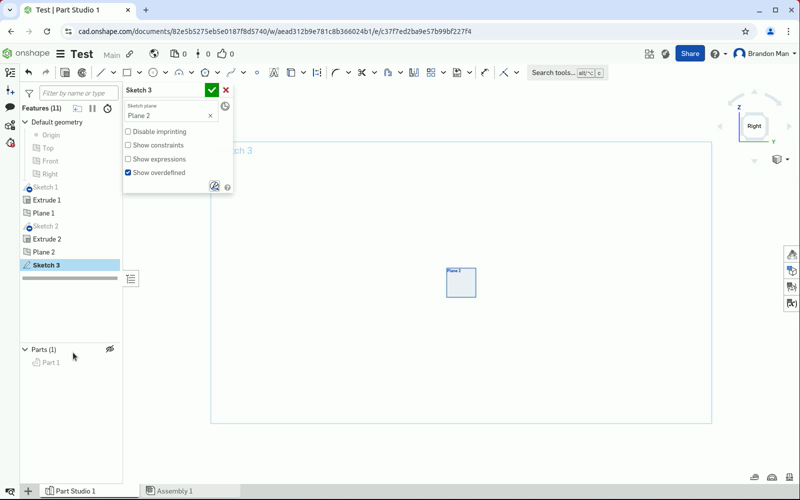
key(c)
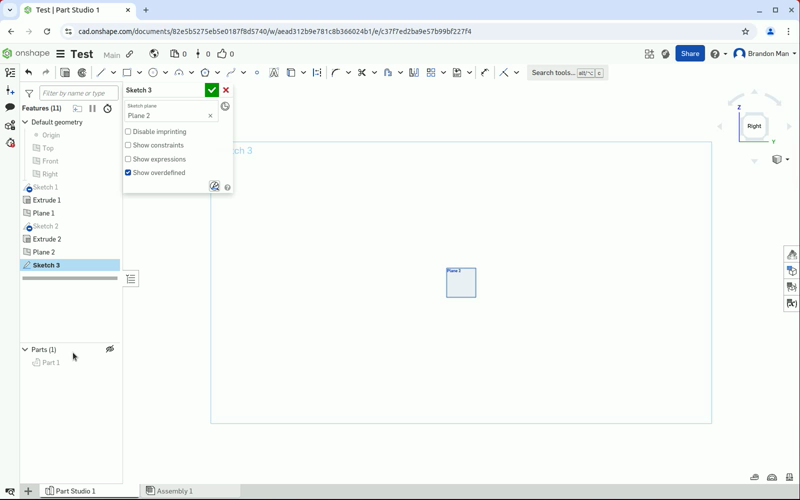
key_down(shift)
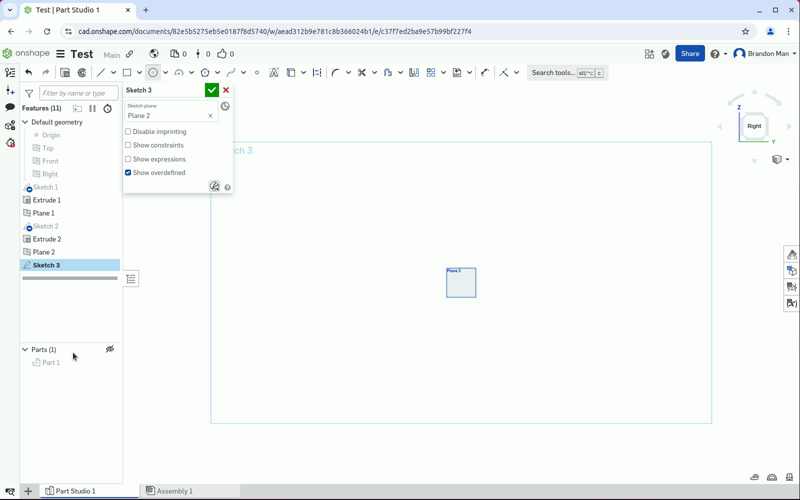
mouse_move(461, 282)
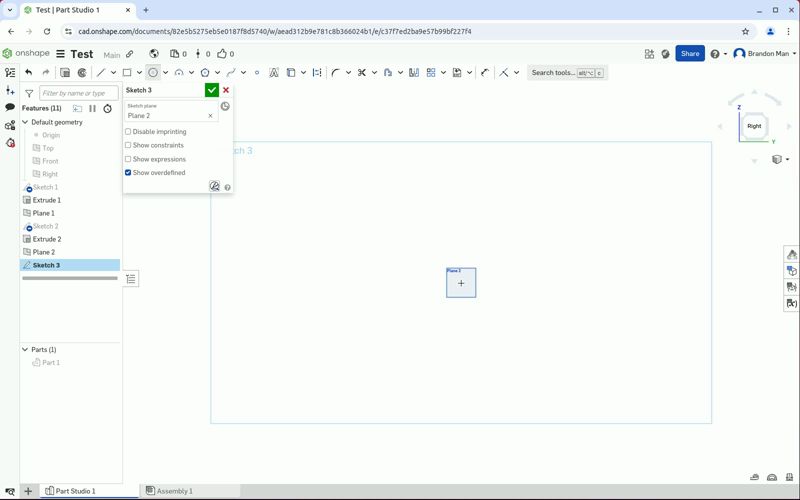
click(461, 282)
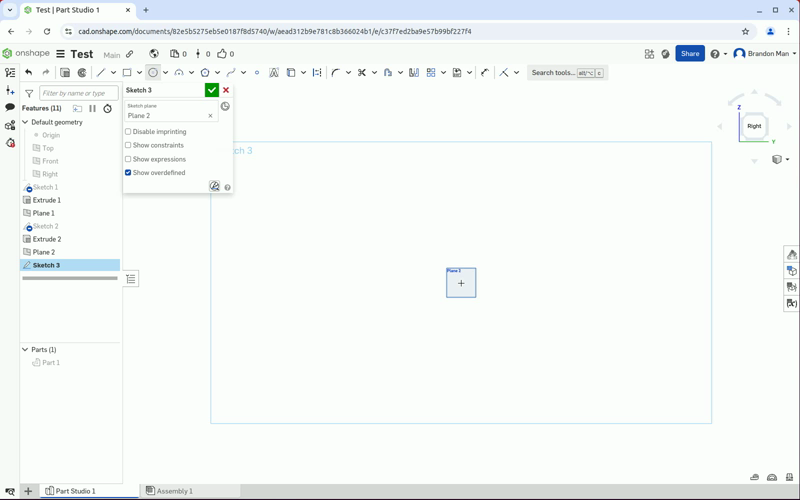
key_up(shift)
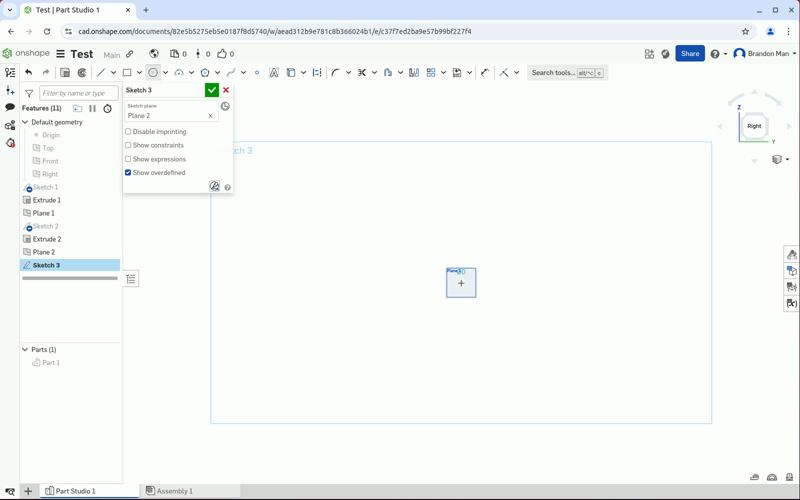
mouse_move(466, 282)
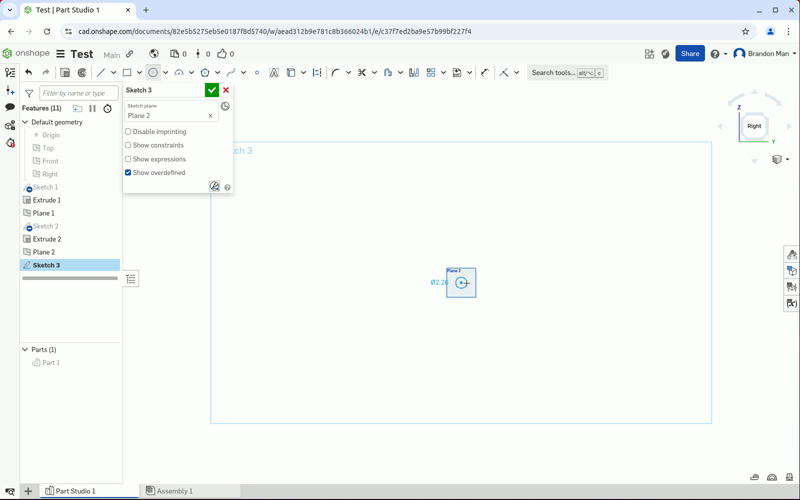
click(466, 282)
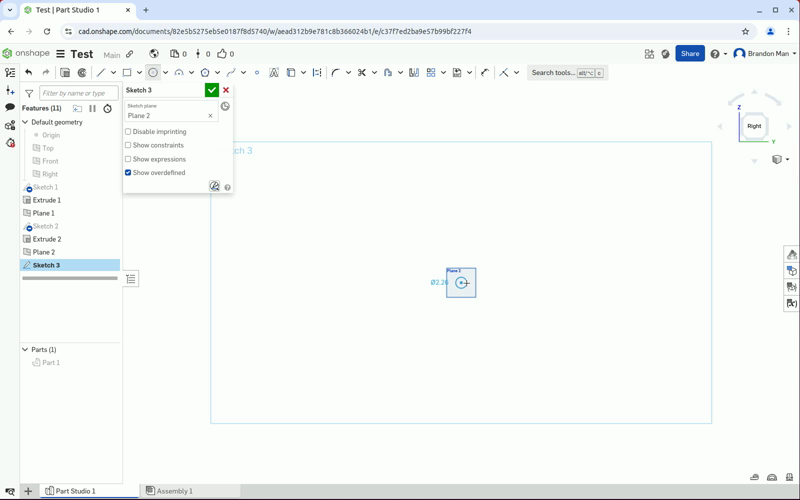
key(esc)
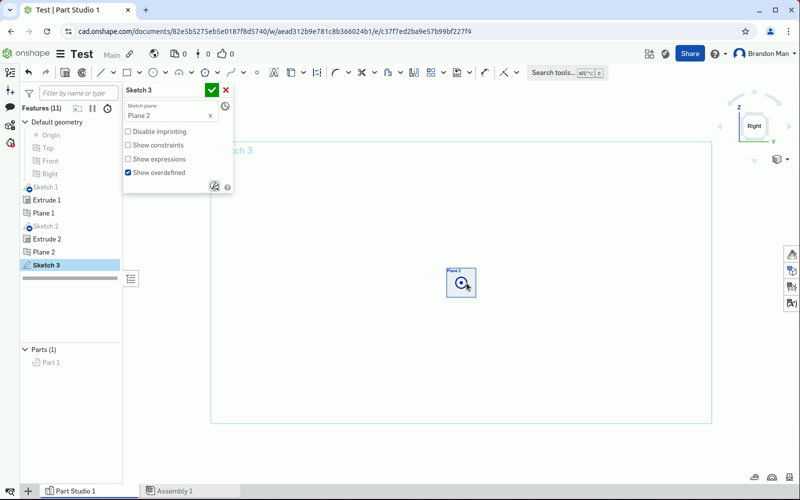
mouse_move(460, 281)
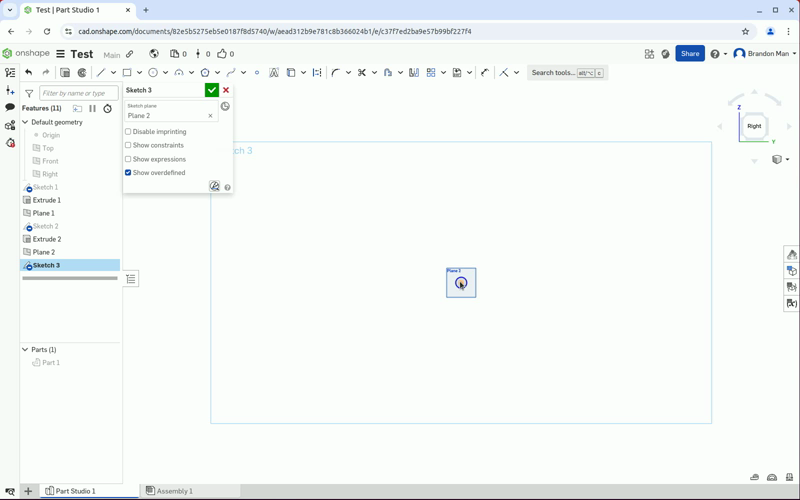
scroll(6)
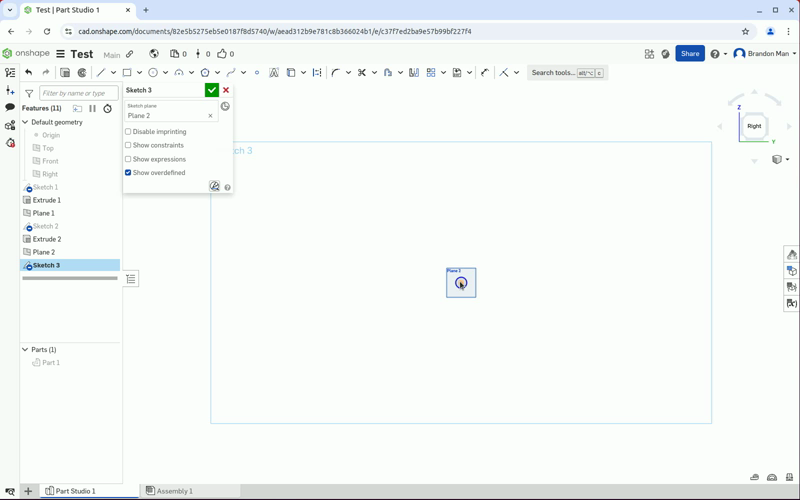
scroll(6)
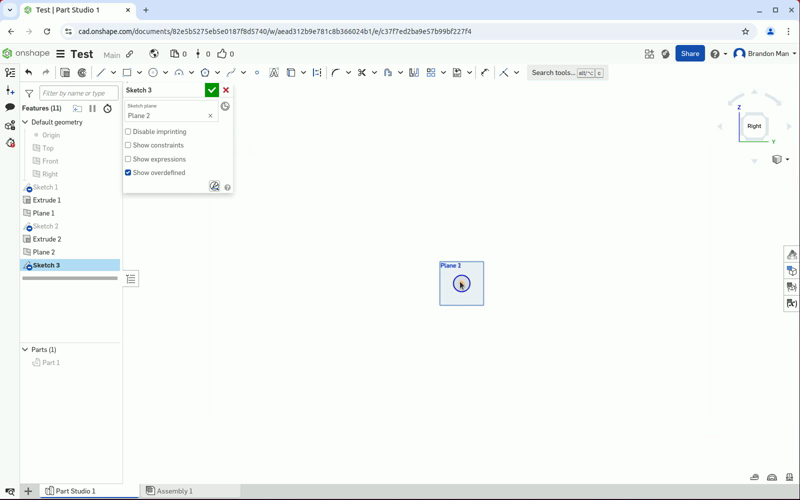
scroll(6)
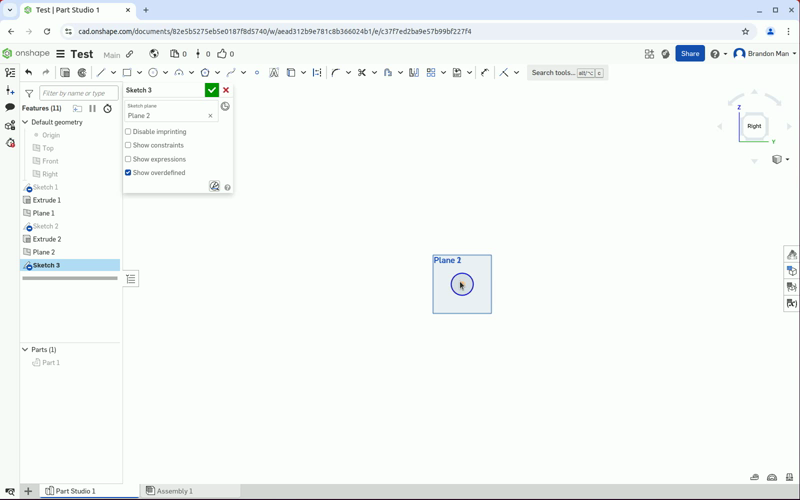
scroll(6)
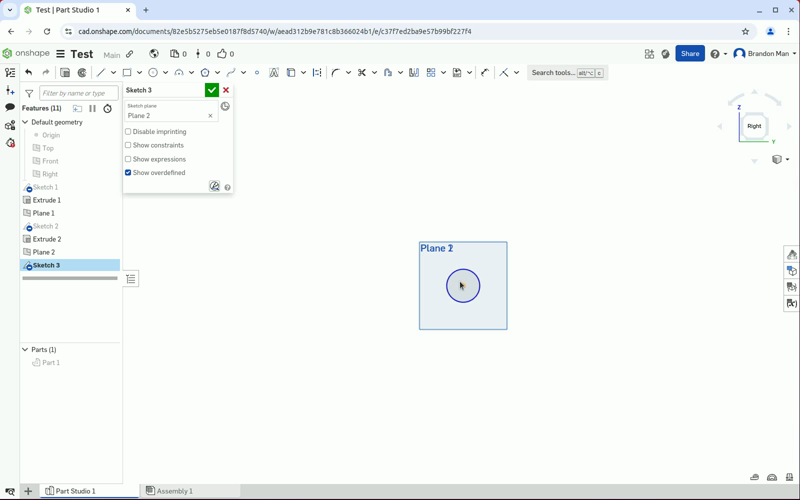
scroll(6)
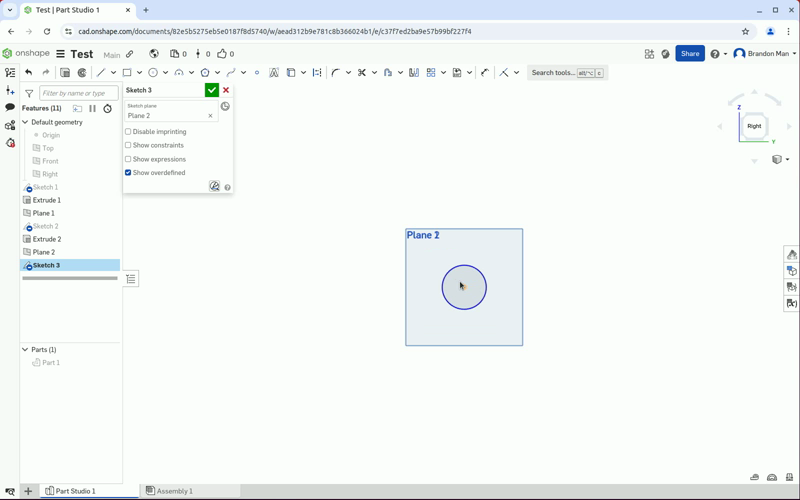
scroll(6)
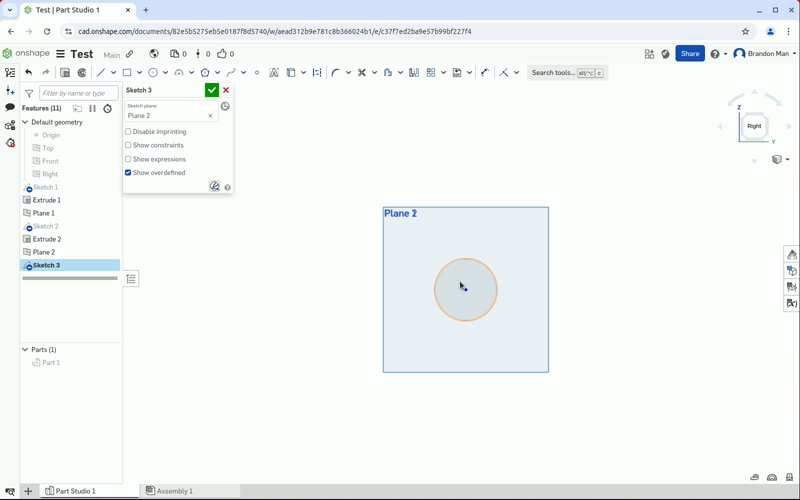
scroll(6)
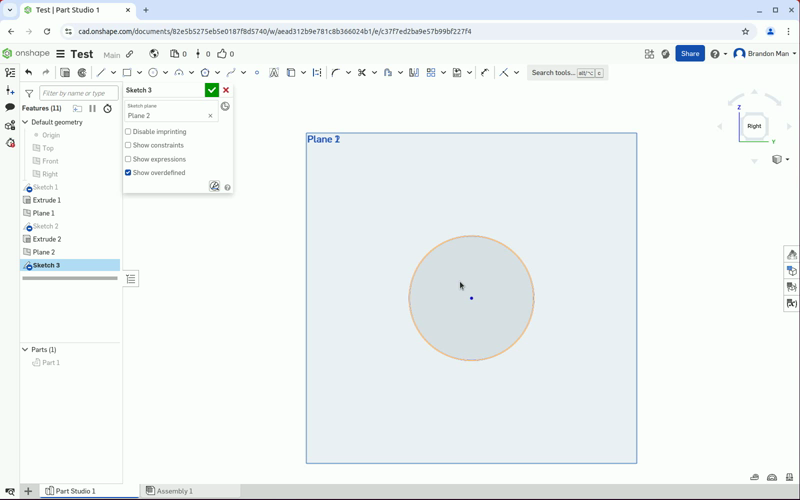
click(460, 281)
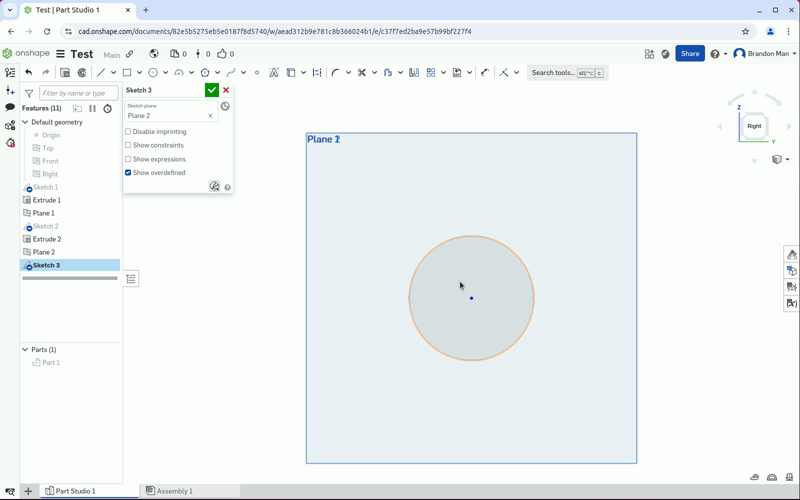
scroll(-6)
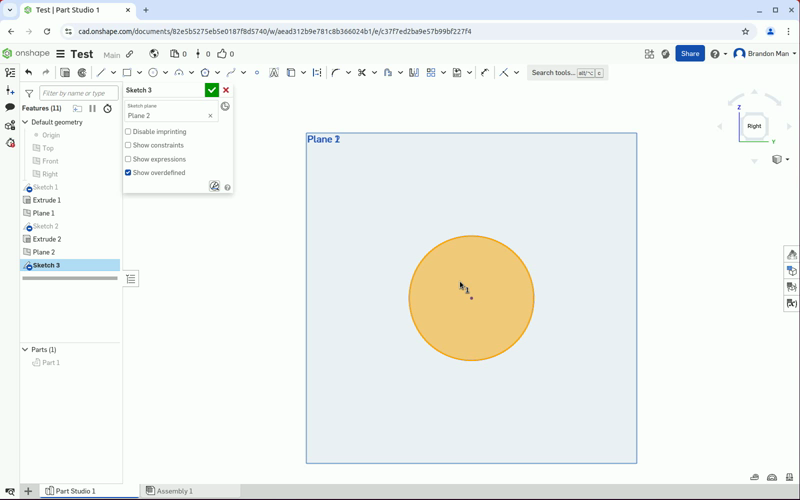
scroll(-6)
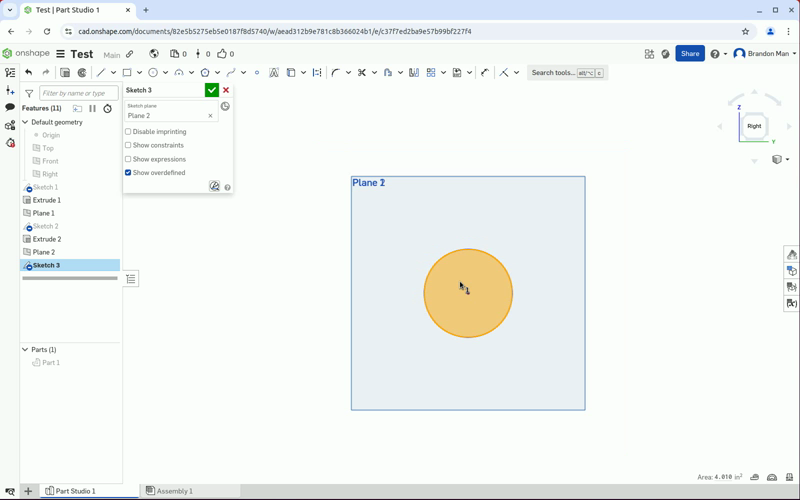
scroll(-6)
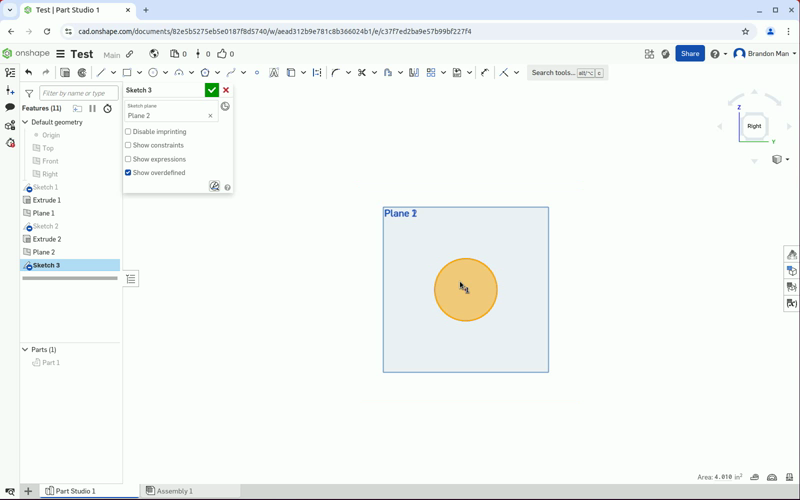
scroll(-6)
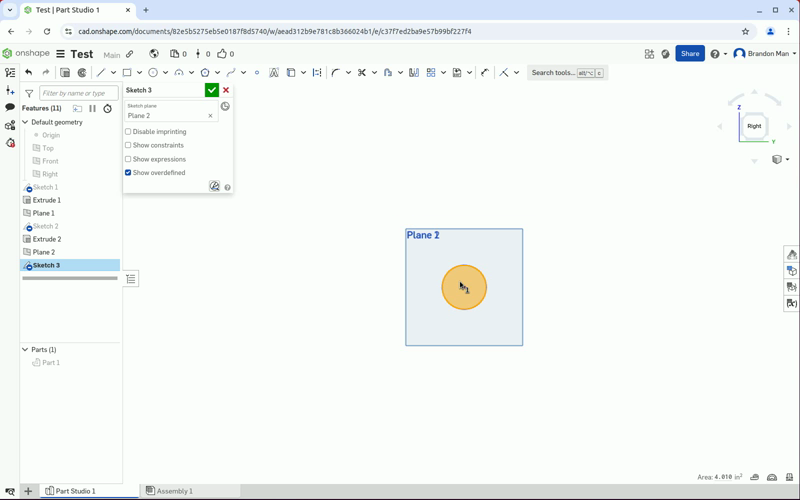
scroll(-6)
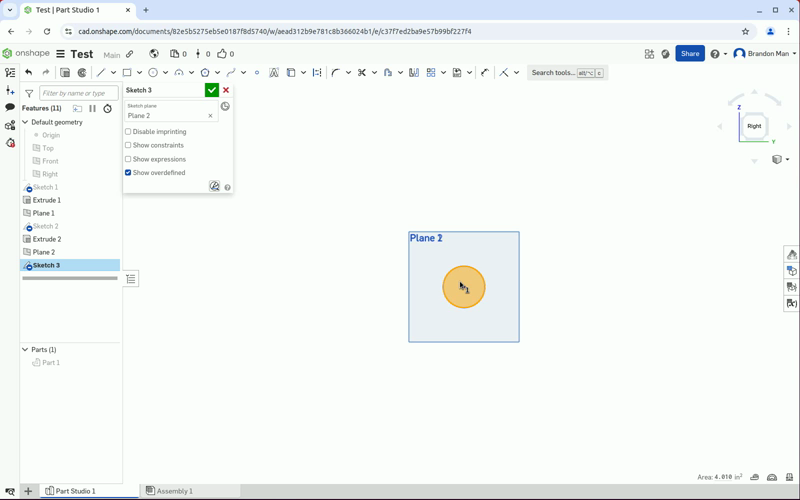
scroll(-6)
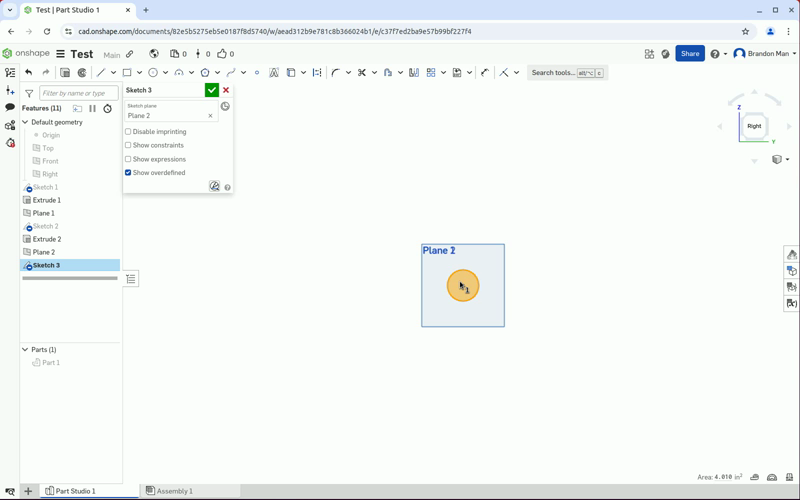
scroll(-6)
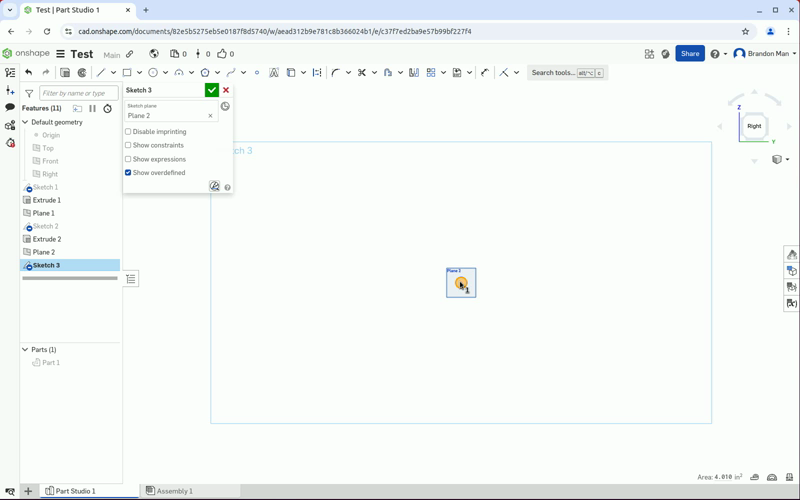
mouse_move(73, 352)
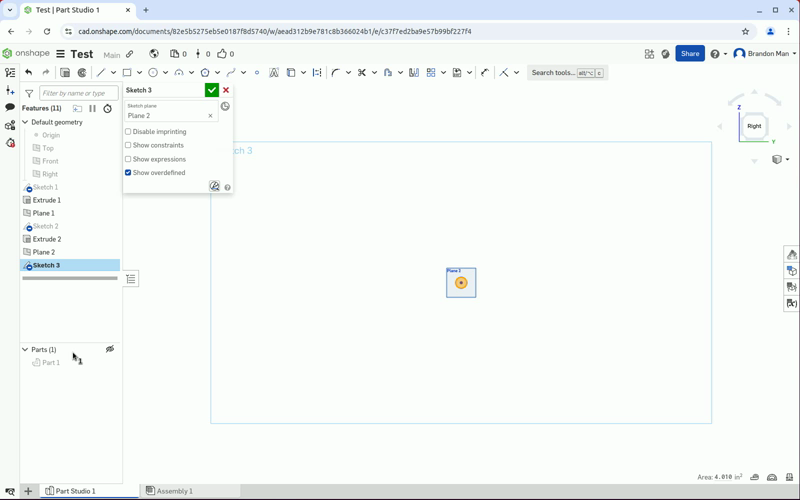
key(shift+y)
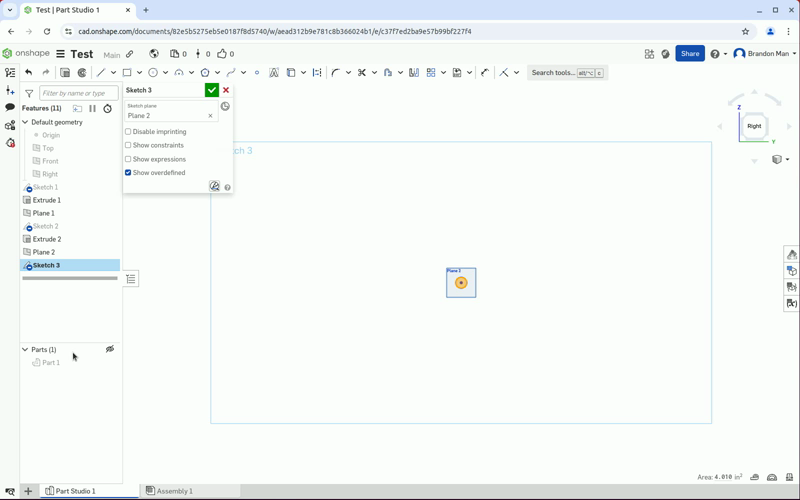
key(shift+e)
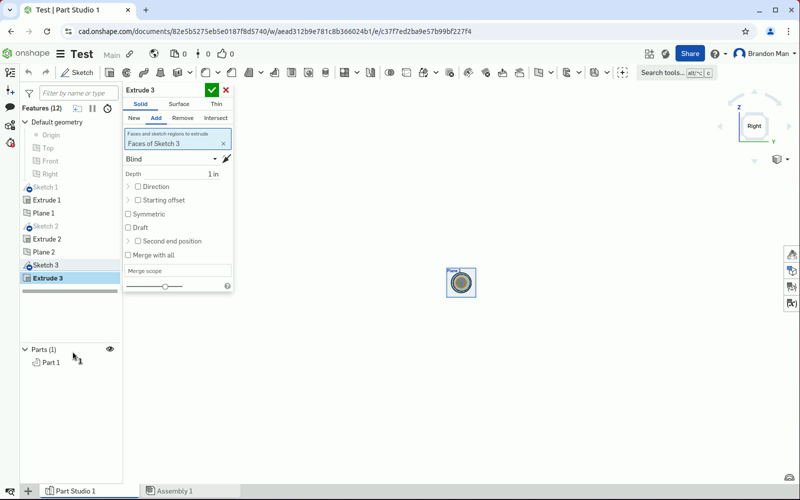
mouse_move(143, 106)
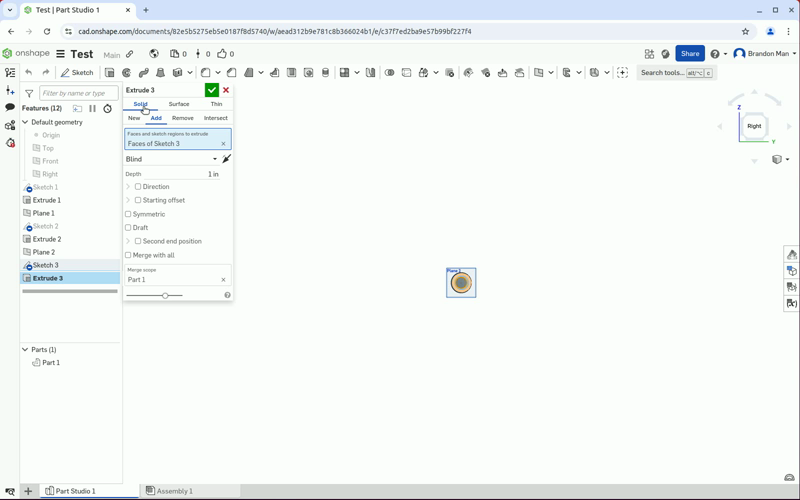
click(143, 106)
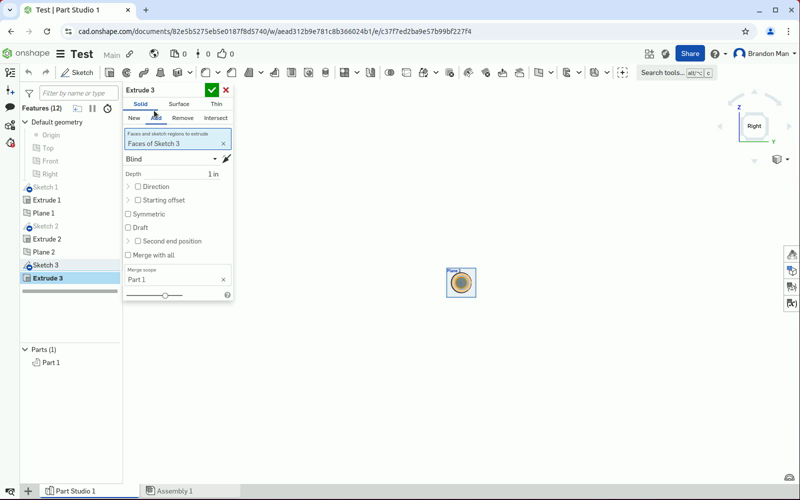
mouse_move(186, 120)
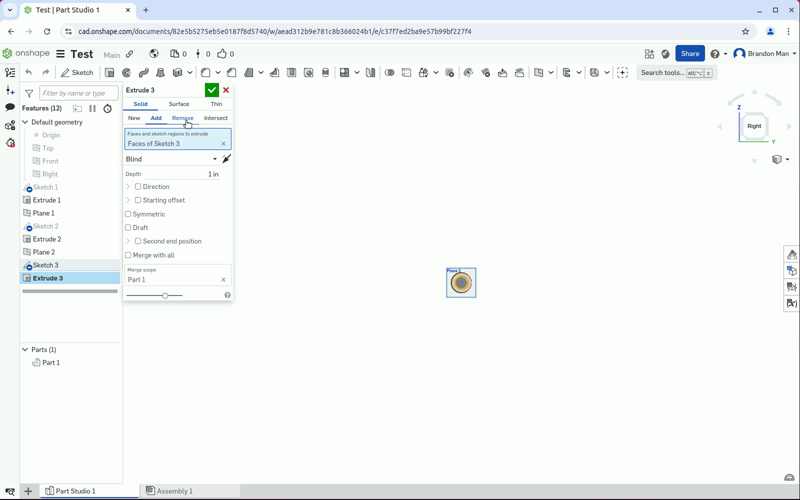
click(186, 120)
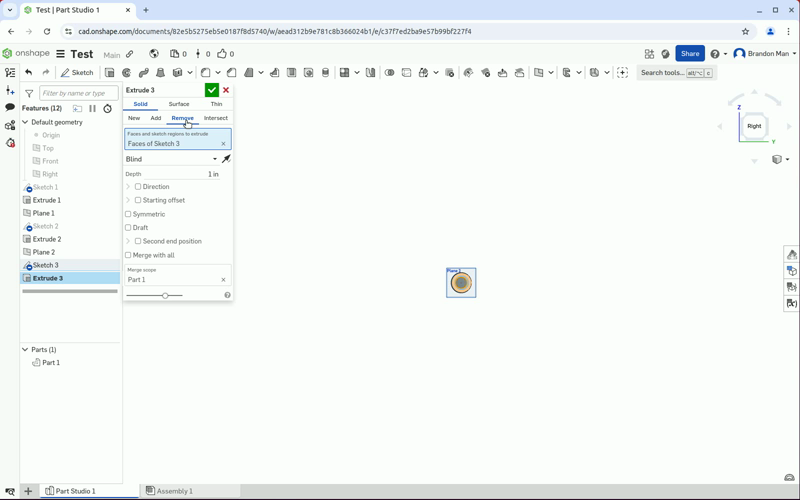
key(tab, 4)
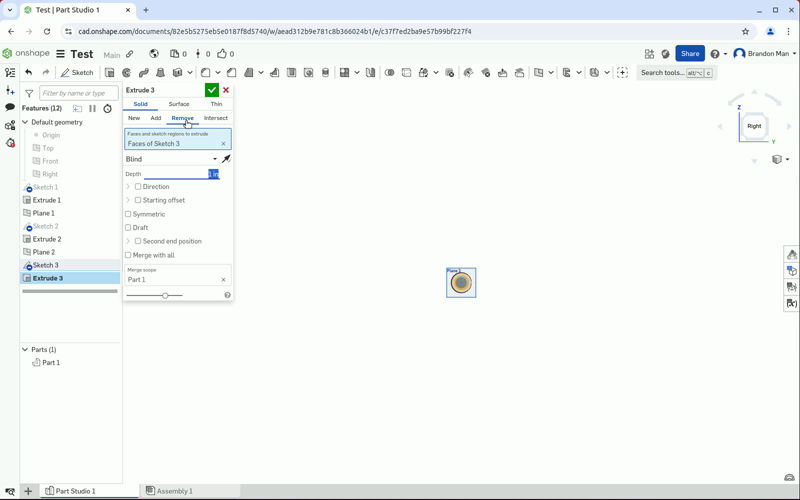
text(7.703)
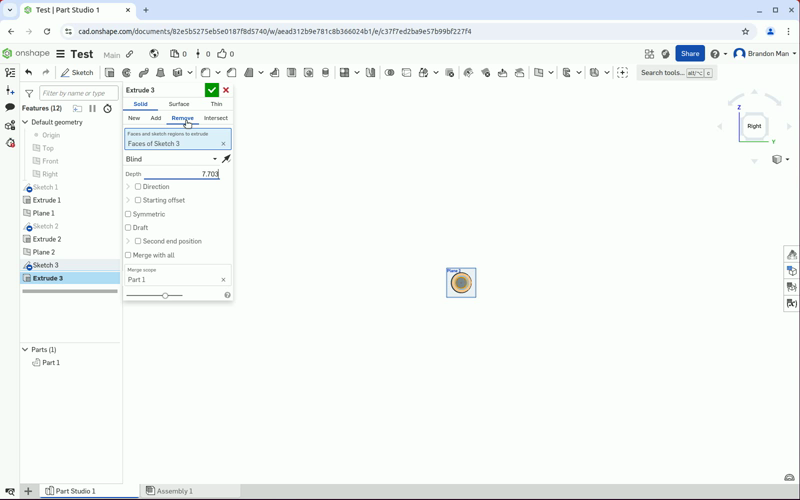
key(tab, 6)
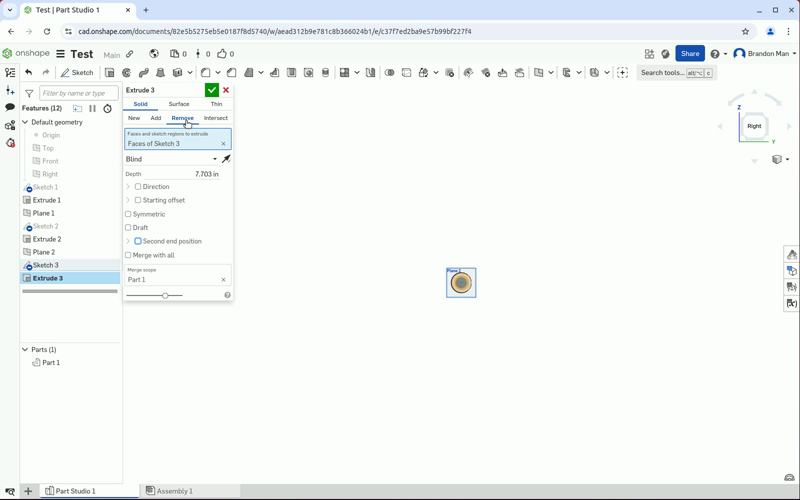
key(space)
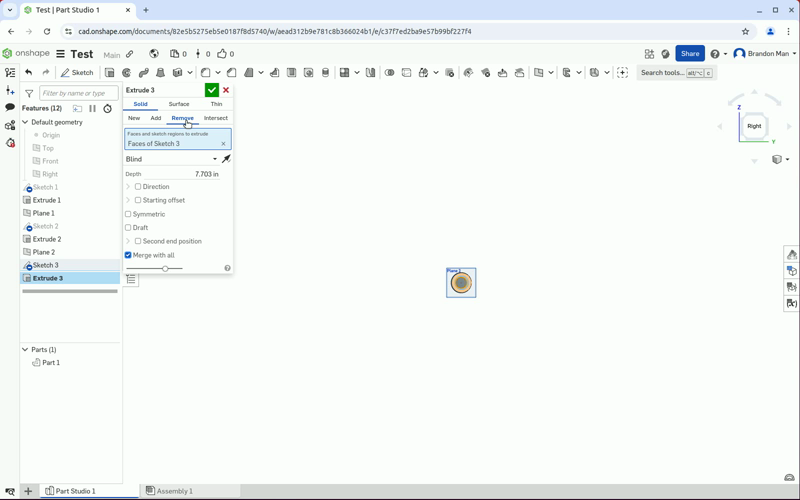
key(enter)
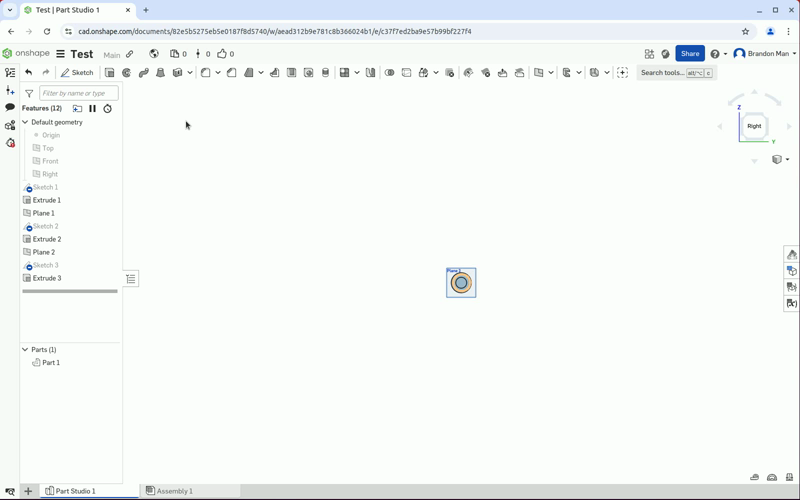
key(shift+h)
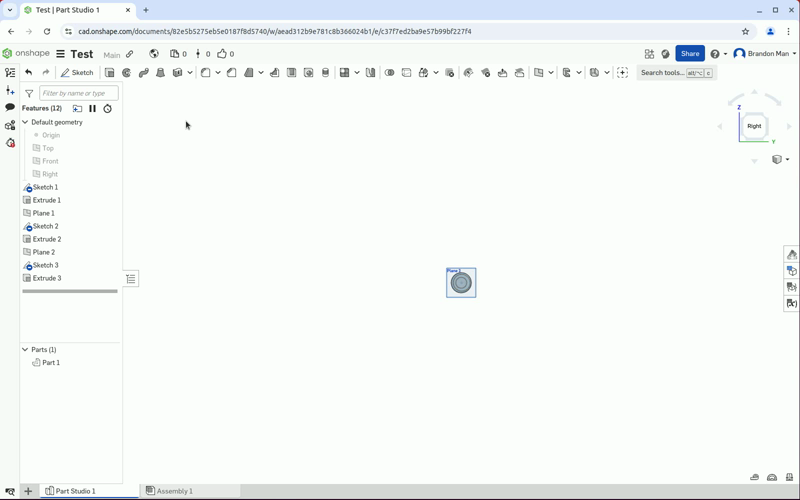
key(shift+h)
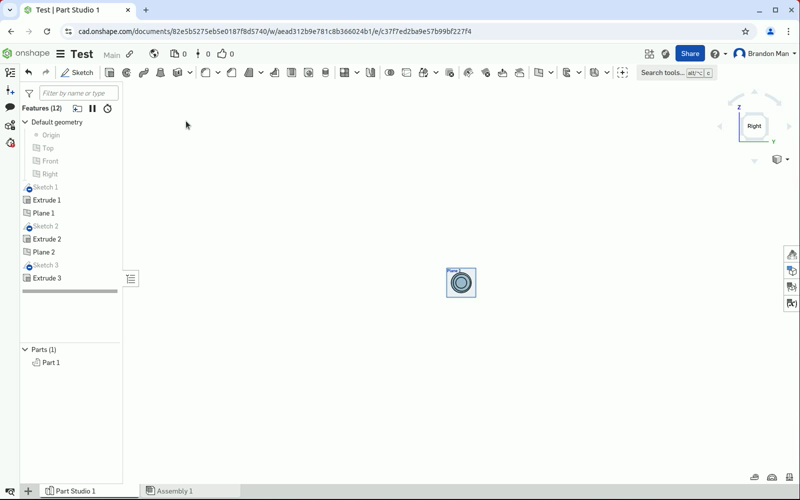
mouse_move(73, 189)
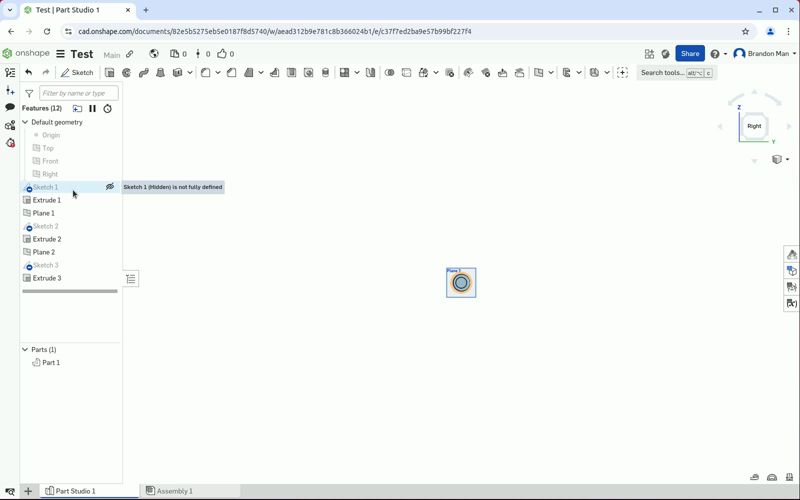
click(73, 189)
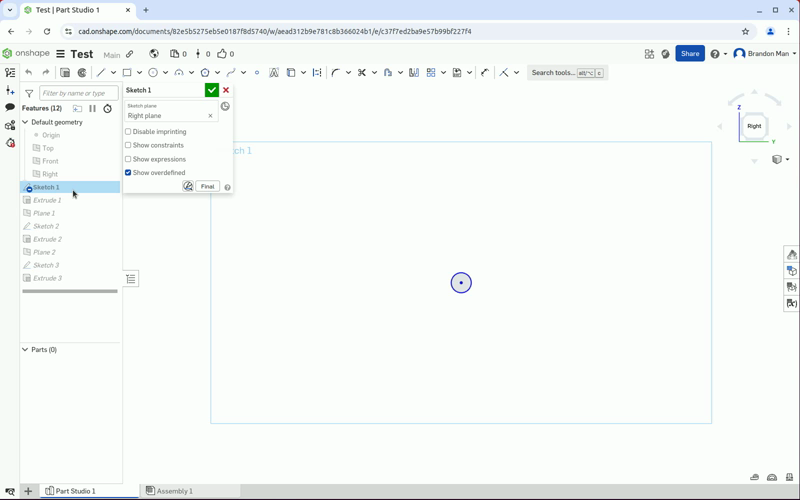
mouse_move(229, 92)
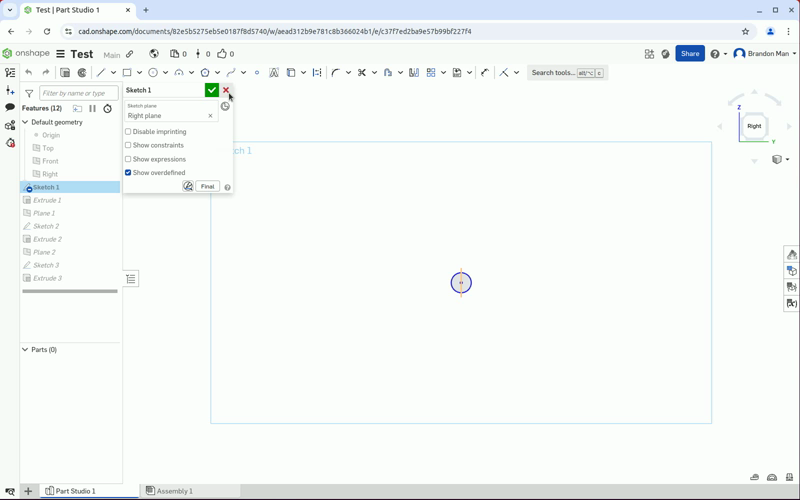
click(229, 92)
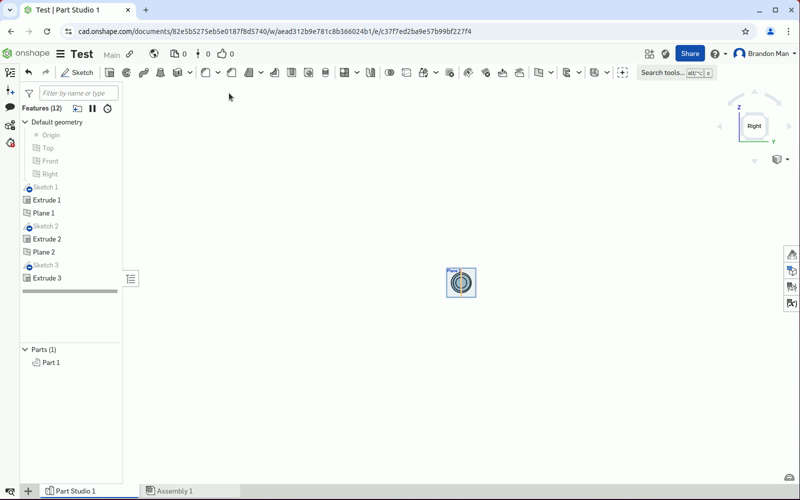
mouse_move(541, 75)
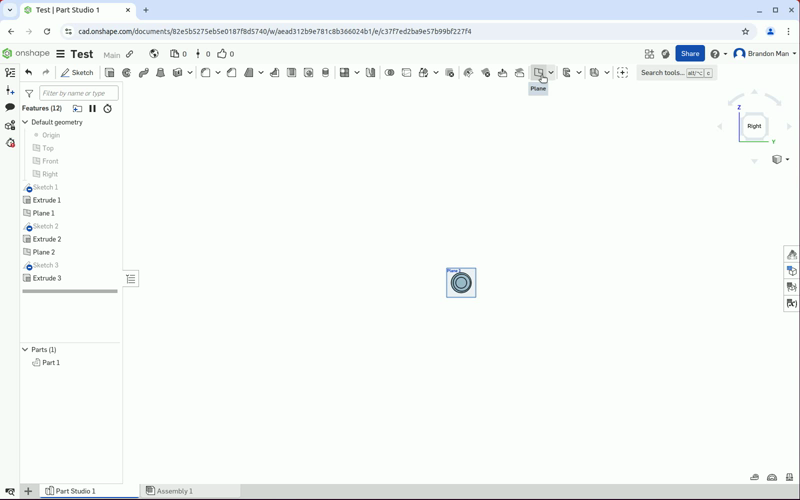
click(541, 75)
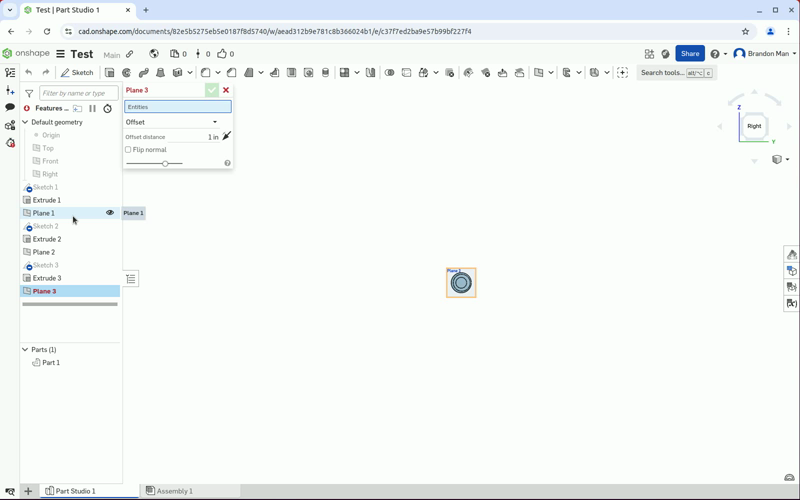
scroll(3)
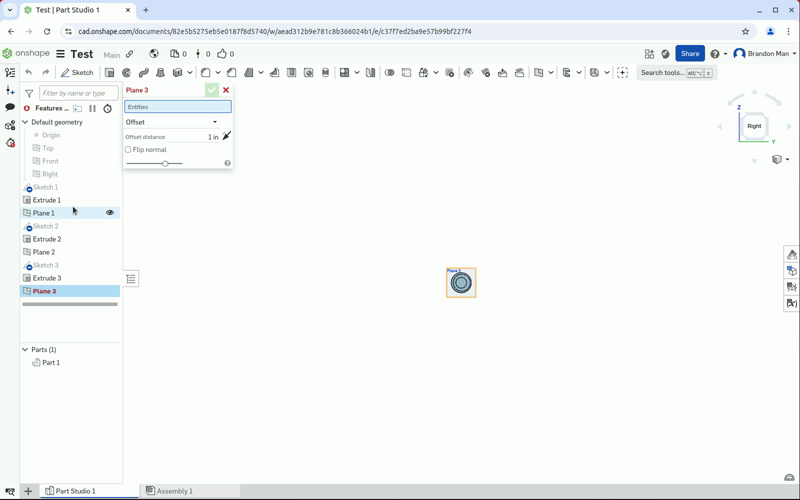
mouse_move(73, 176)
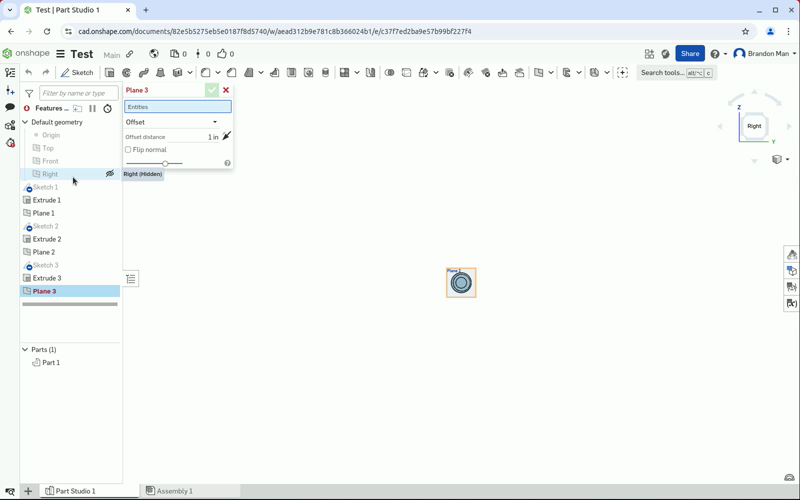
click(73, 176)
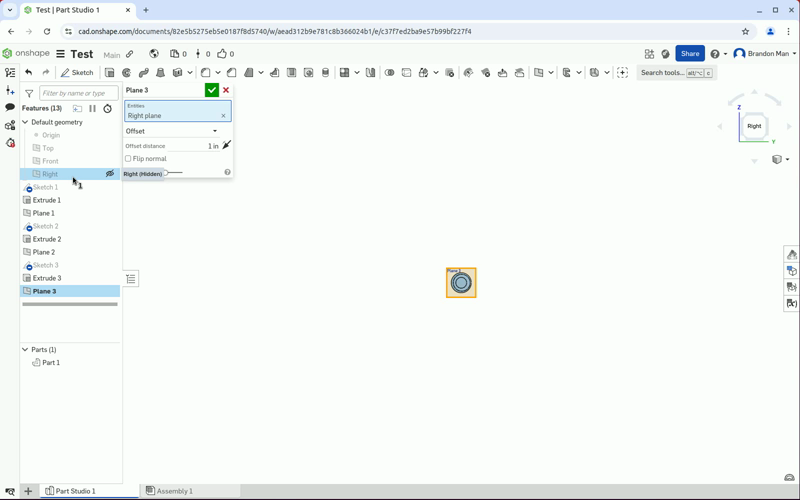
key(tab, 2)
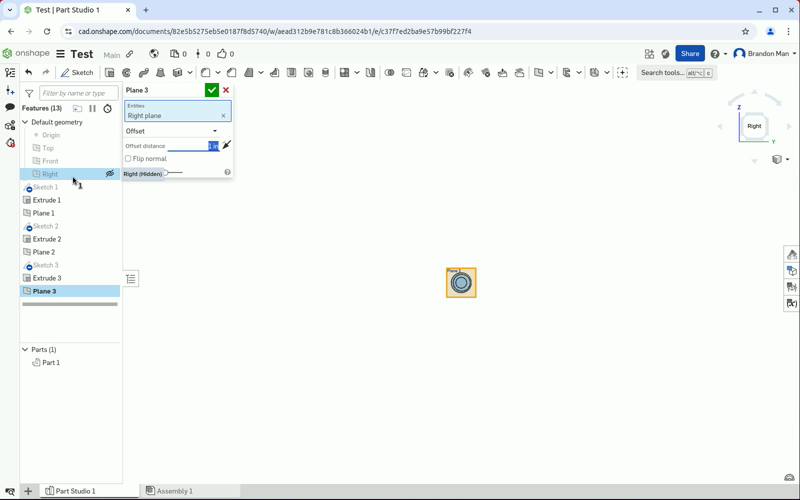
text(3.851)
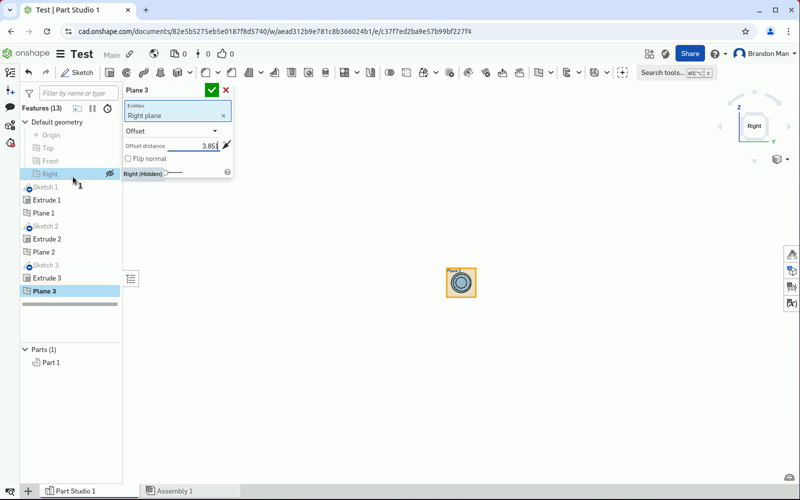
key(enter, 2)
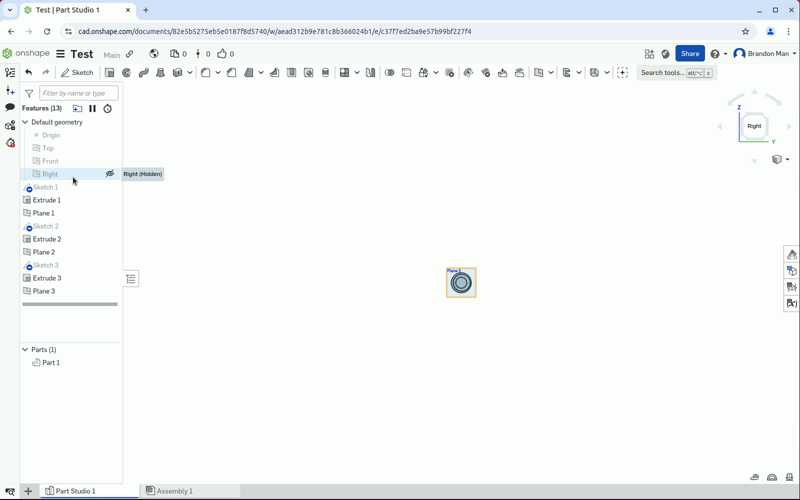
key(shift+s)
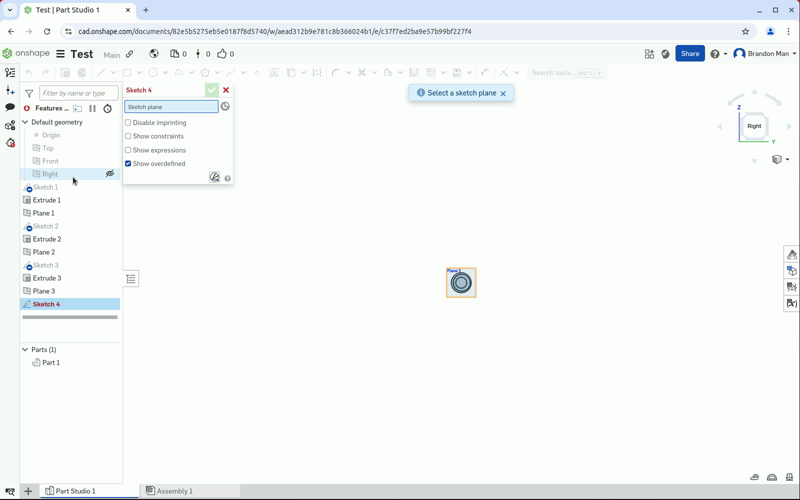
mouse_move(73, 293)
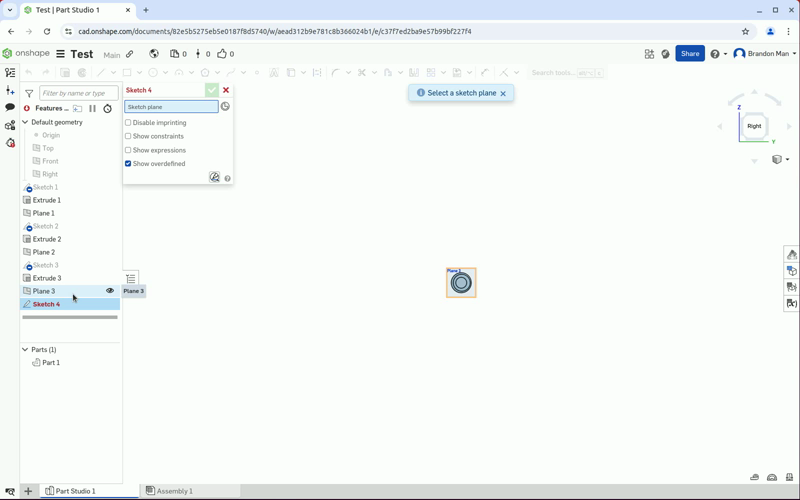
click(73, 293)
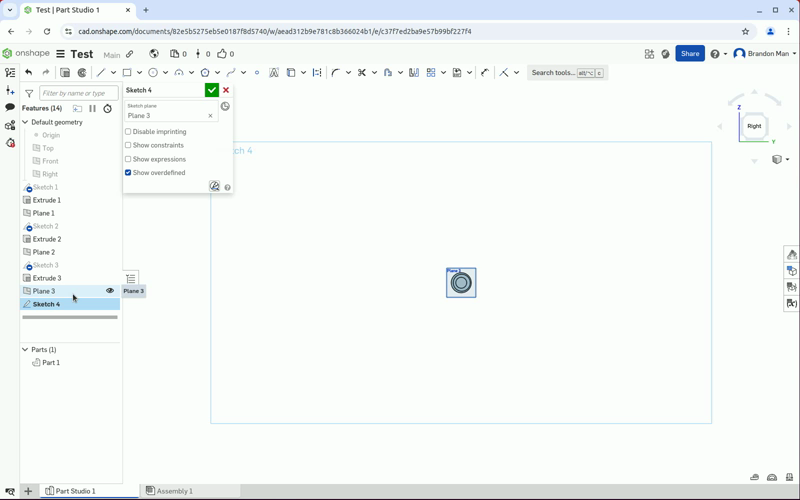
mouse_move(73, 352)
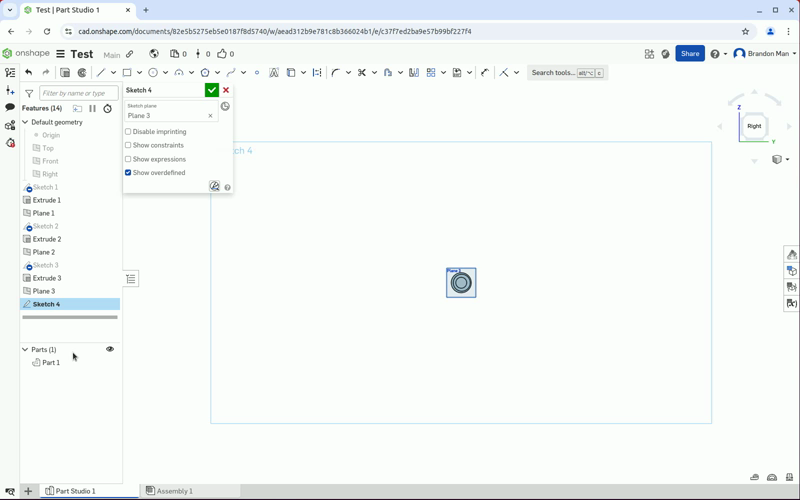
key(y)
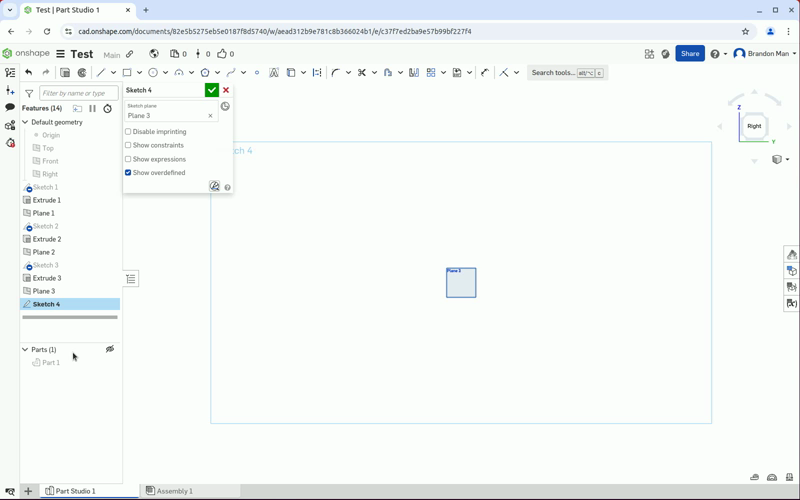
key(c)
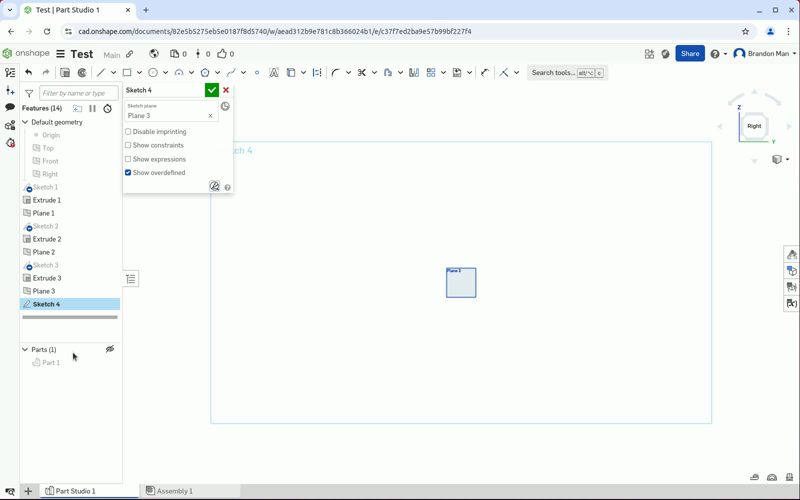
key_down(shift)
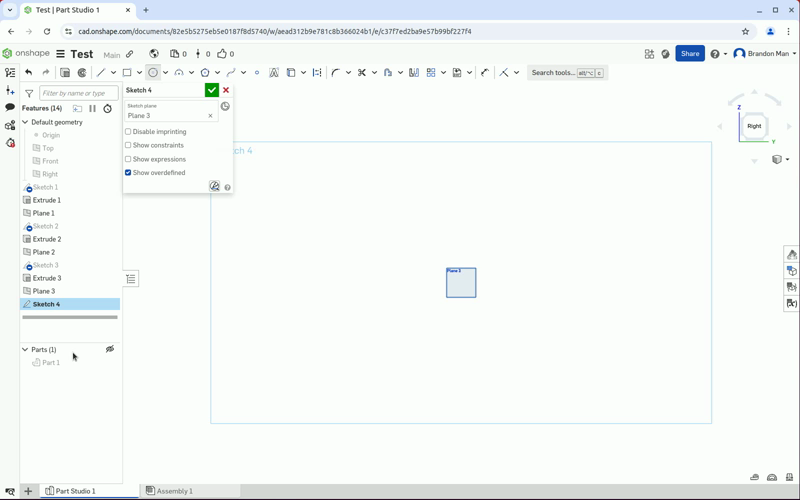
mouse_move(461, 282)
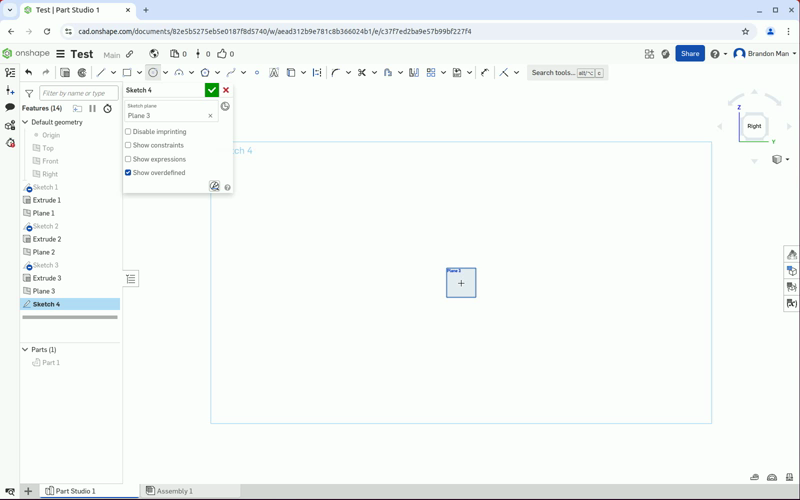
click(461, 282)
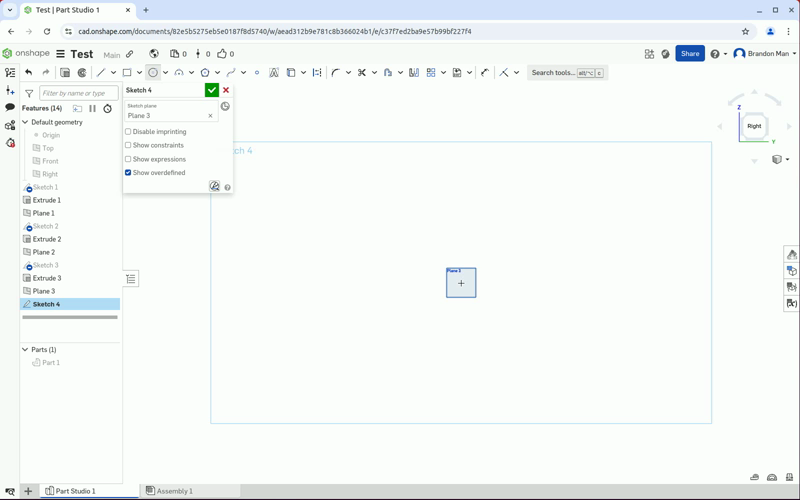
key_up(shift)
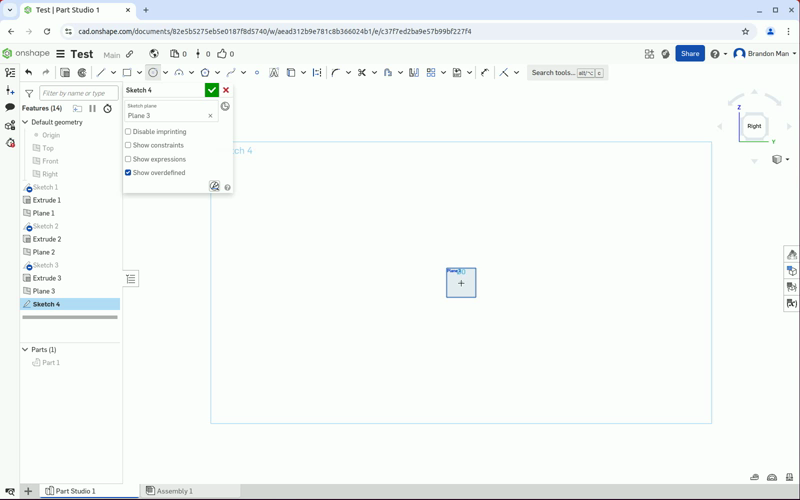
mouse_move(465, 282)
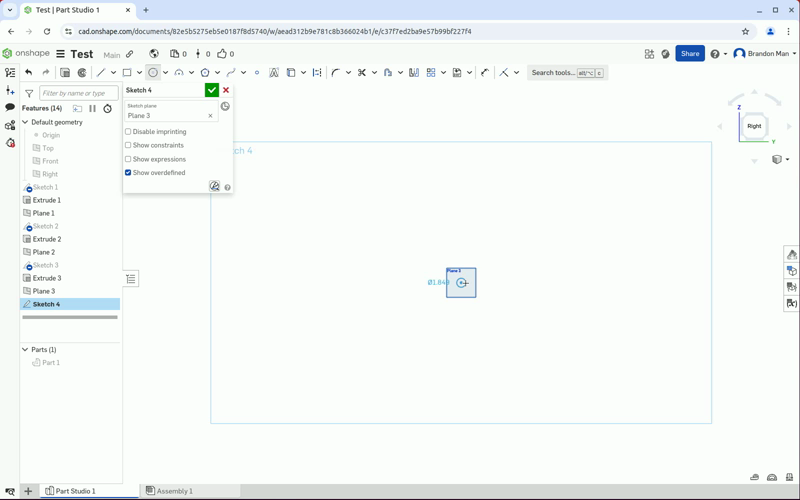
click(465, 282)
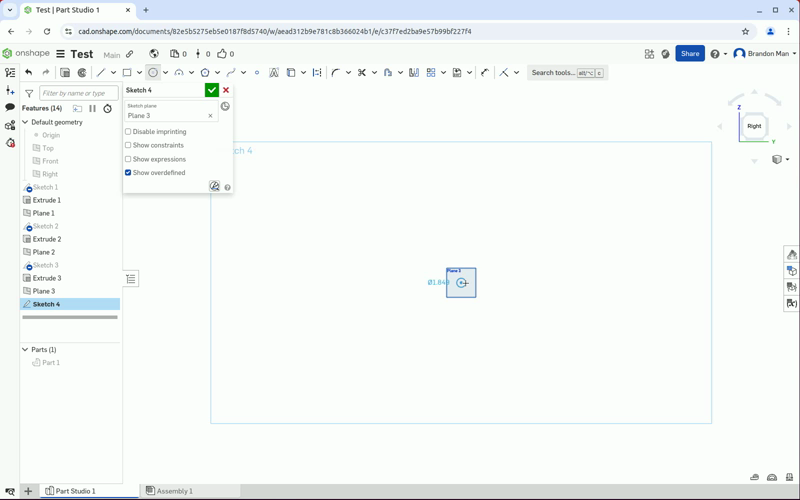
key(esc)
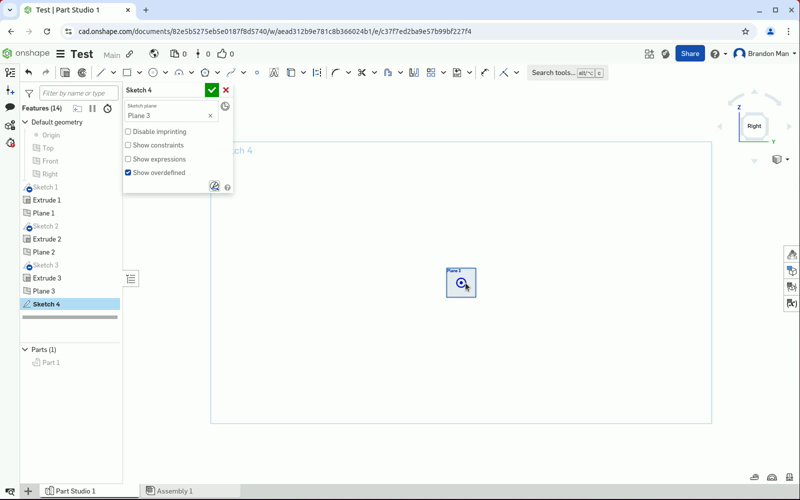
mouse_move(462, 285)
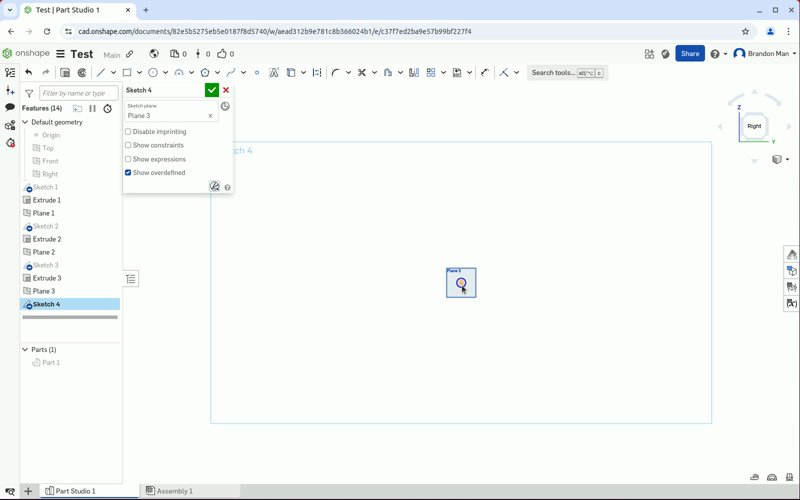
scroll(6)
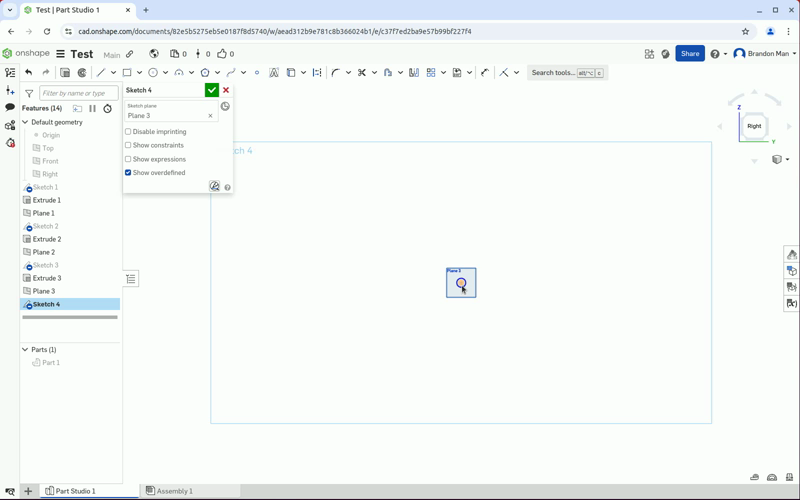
scroll(6)
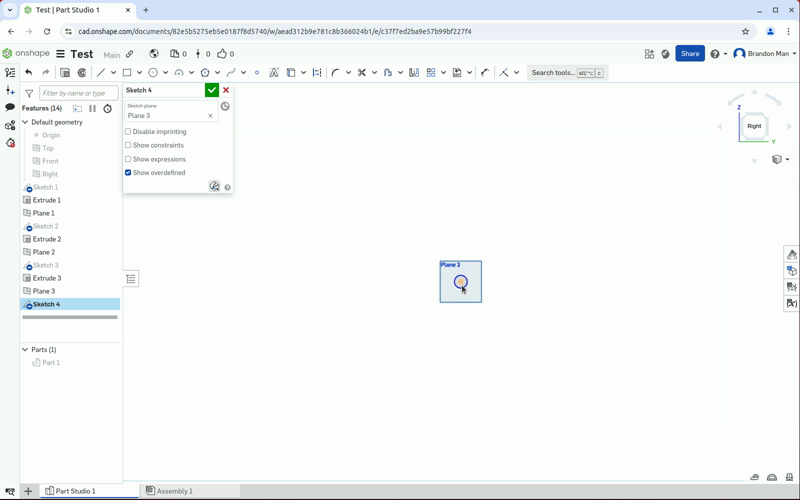
scroll(6)
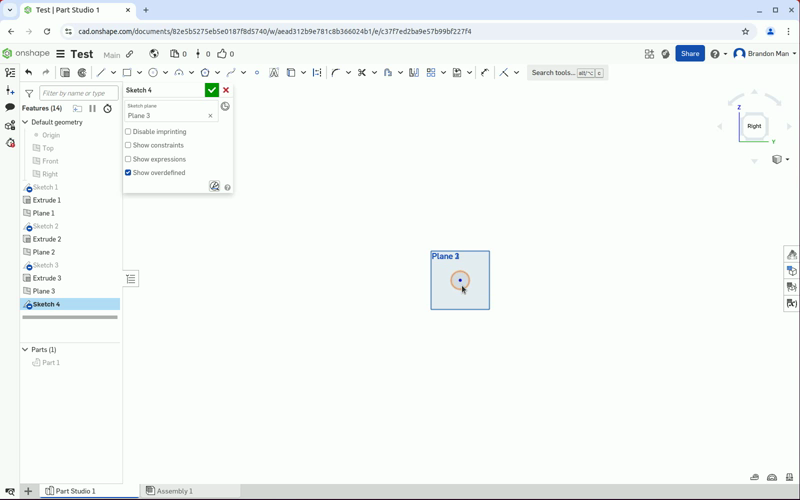
scroll(6)
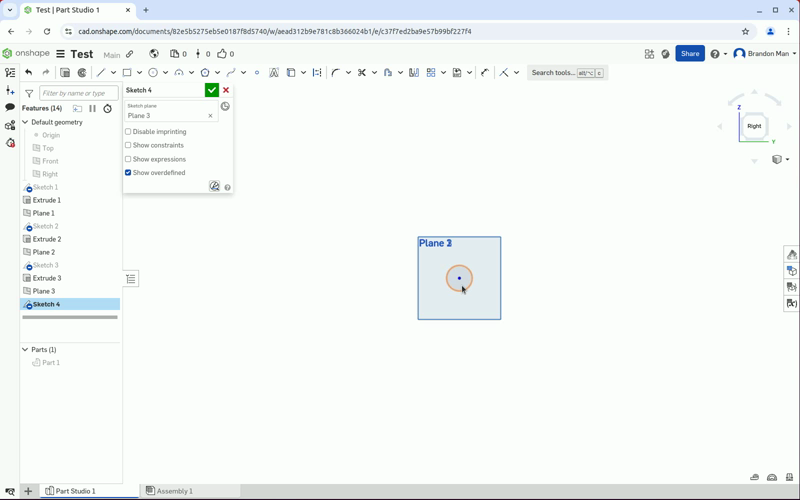
scroll(6)
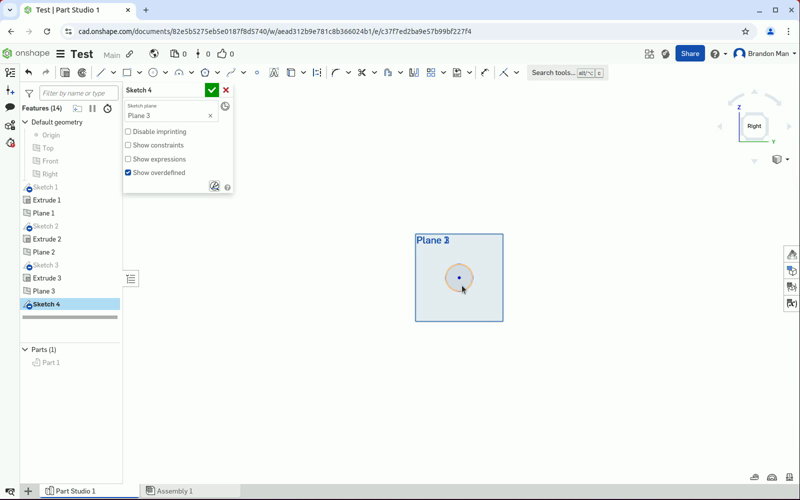
scroll(6)
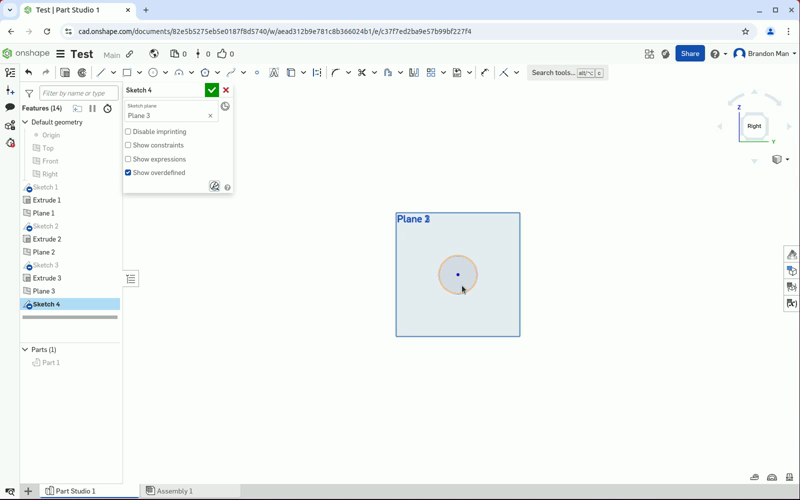
scroll(6)
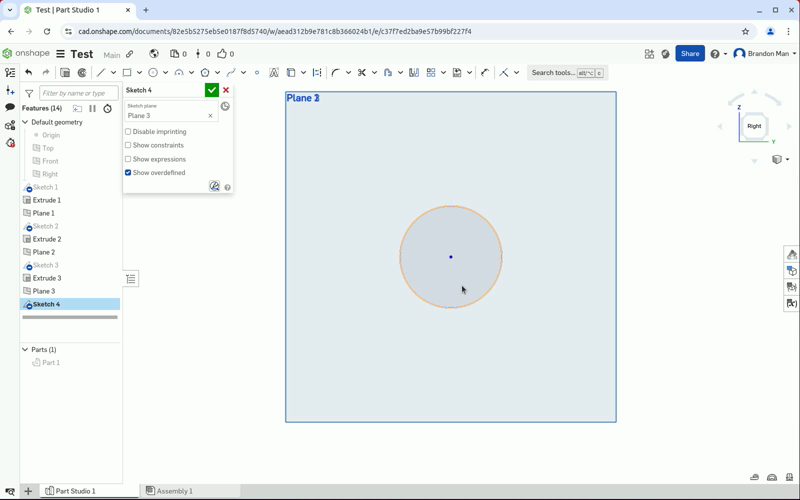
click(462, 285)
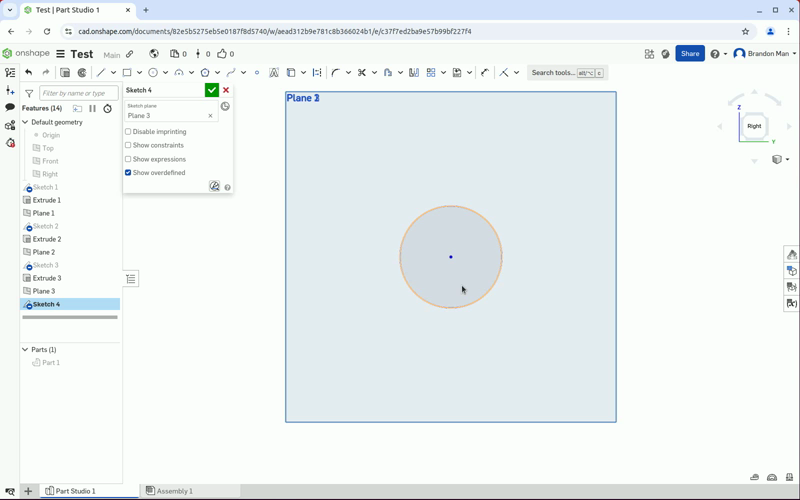
scroll(-6)
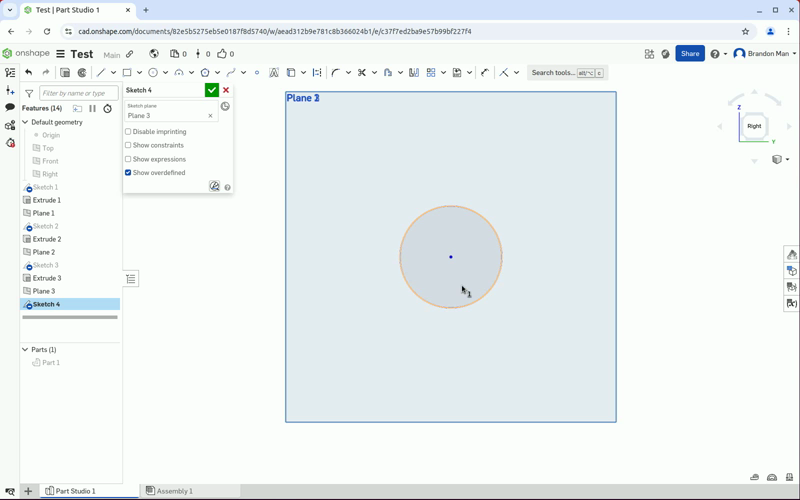
scroll(-6)
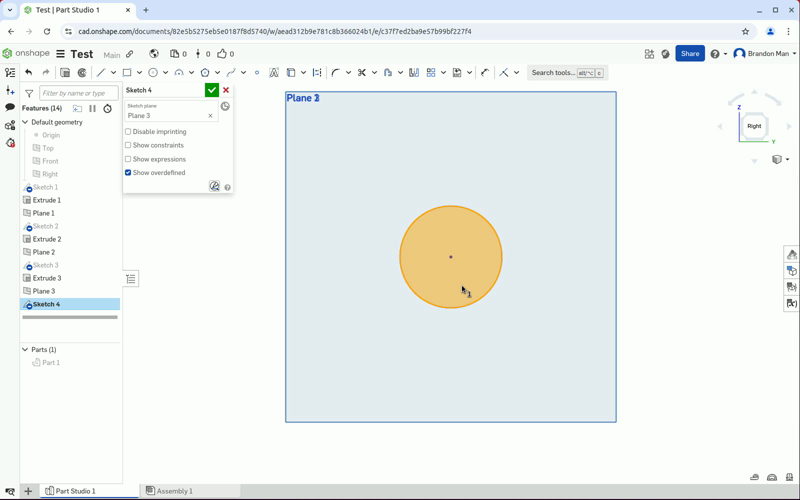
scroll(-6)
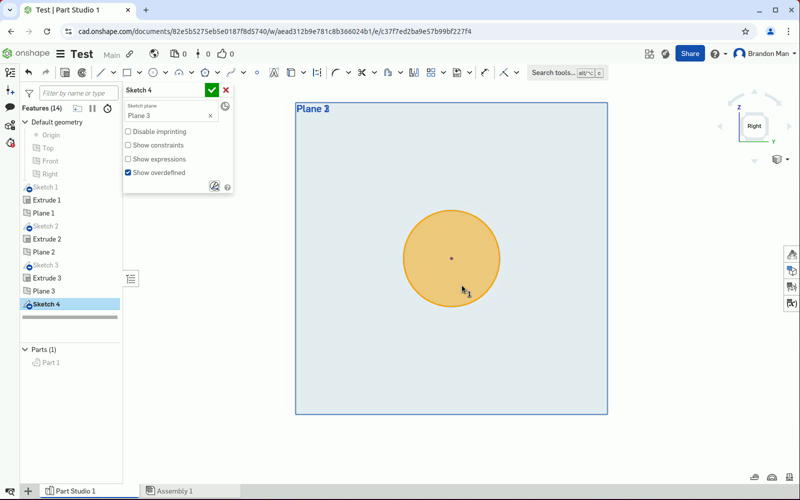
scroll(-6)
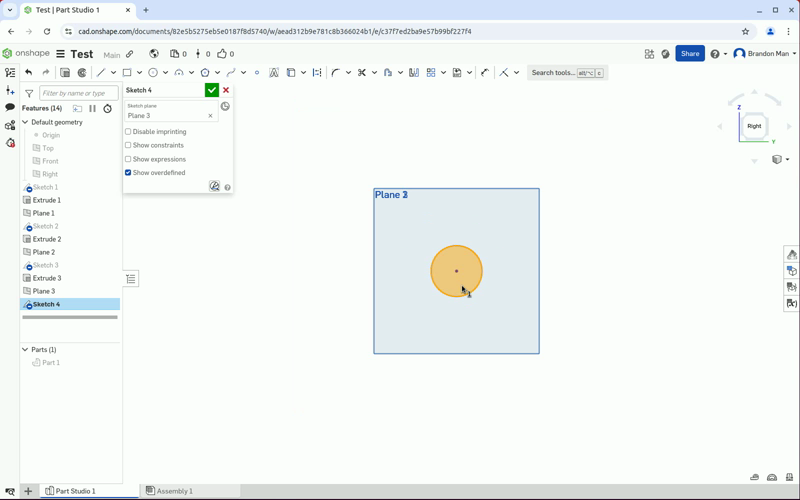
scroll(-6)
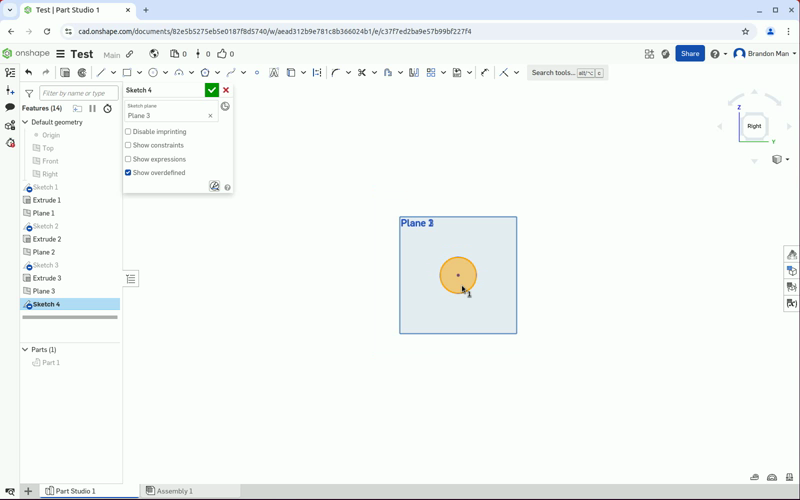
scroll(-6)
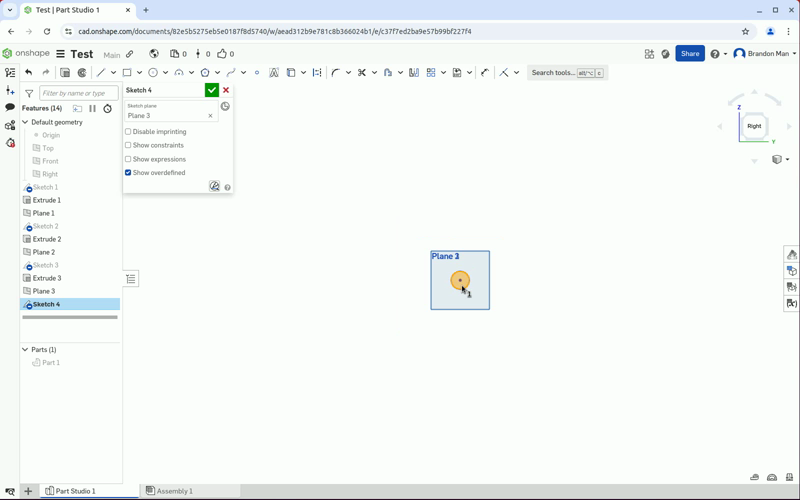
scroll(-6)
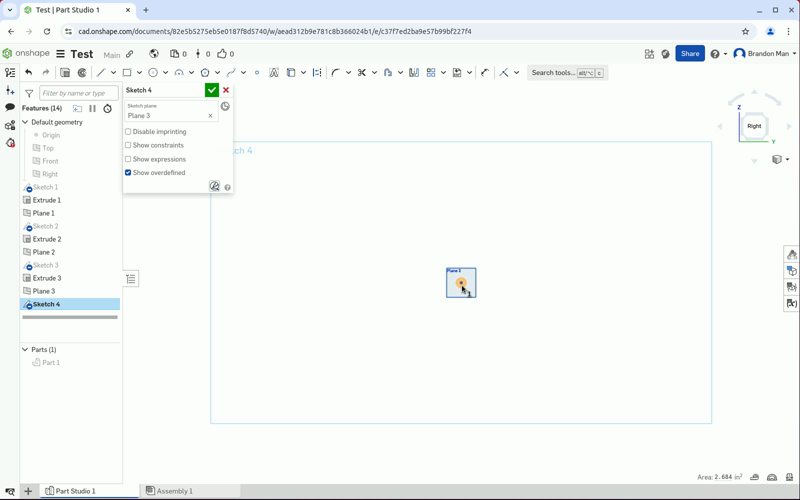
mouse_move(73, 352)
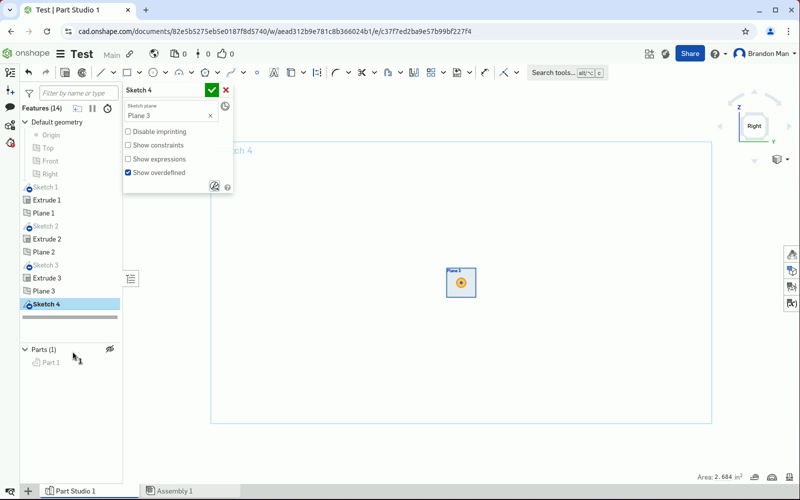
key(shift+y)
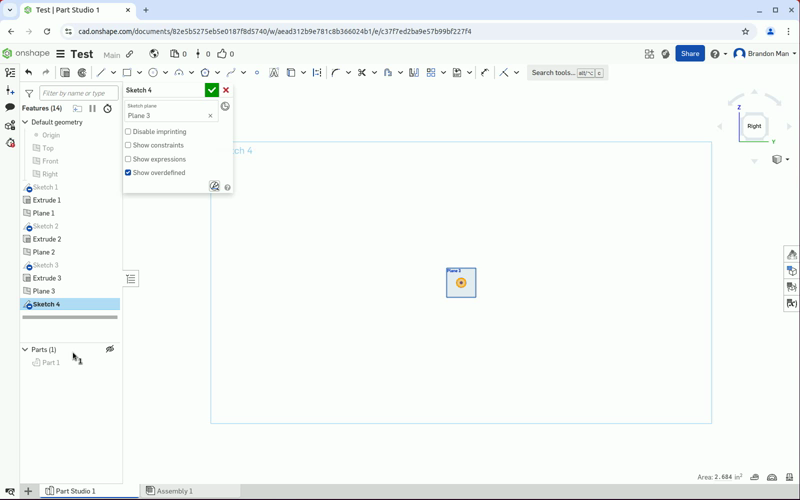
key(shift+e)
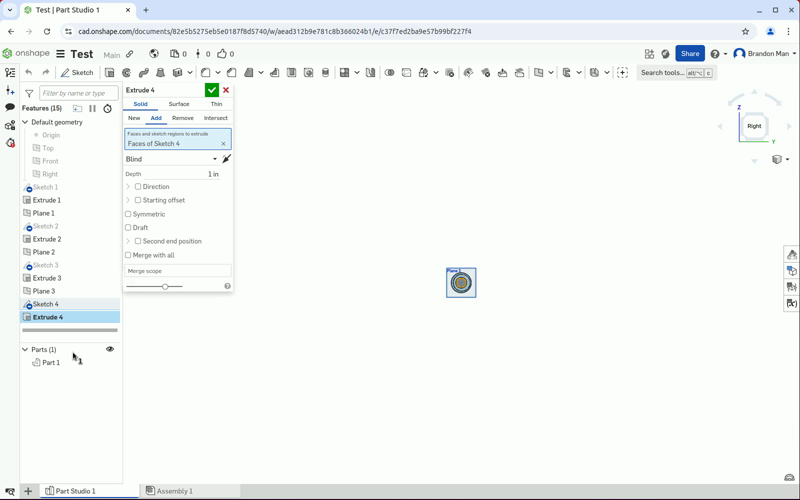
mouse_move(143, 106)
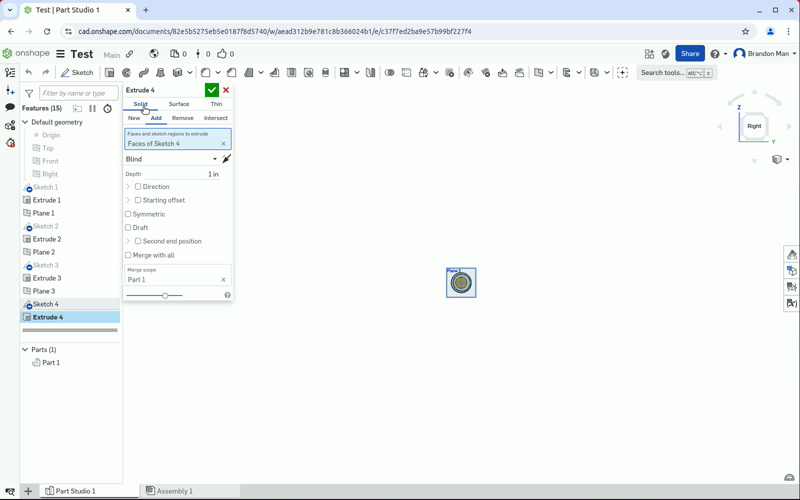
click(143, 106)
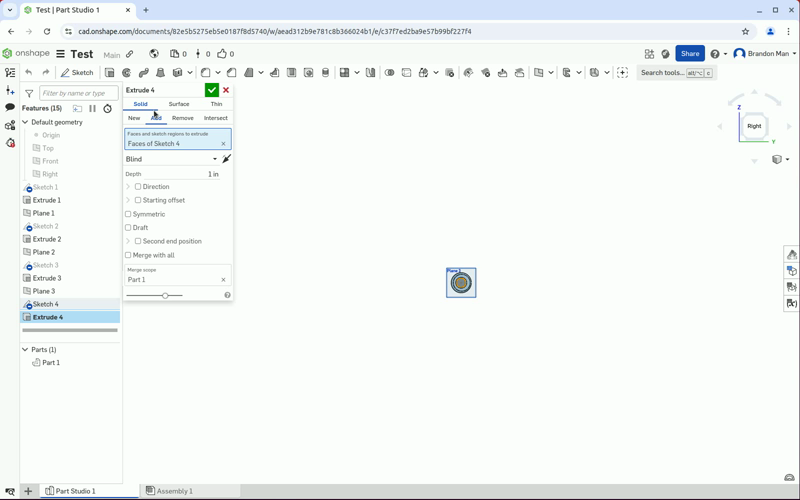
mouse_move(186, 120)
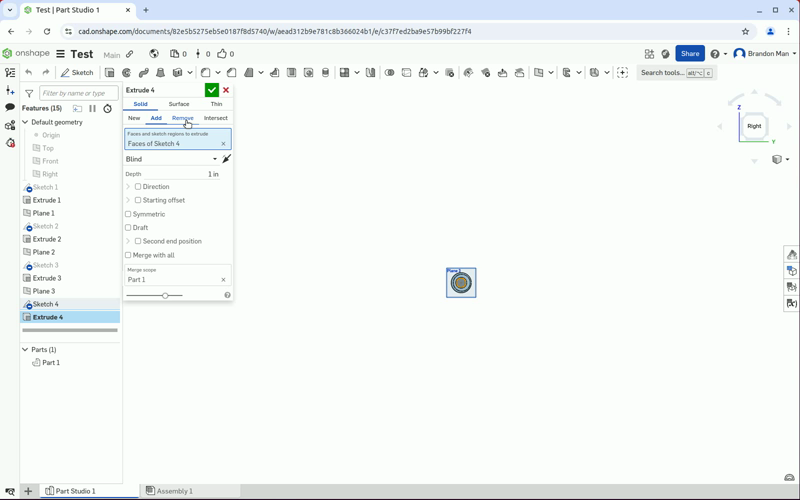
click(186, 120)
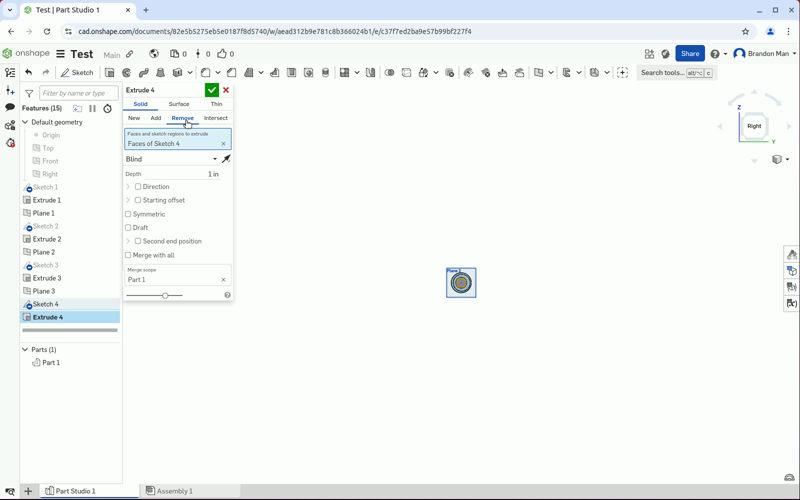
key(tab, 4)
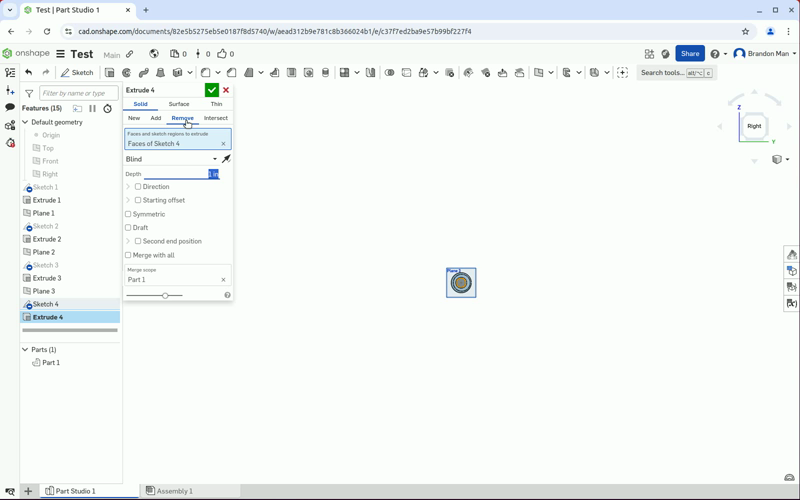
text(7.703)
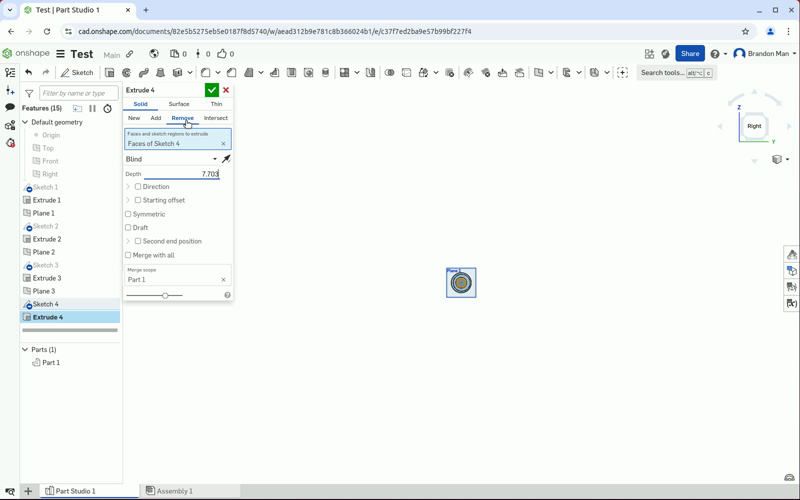
key(tab, 6)
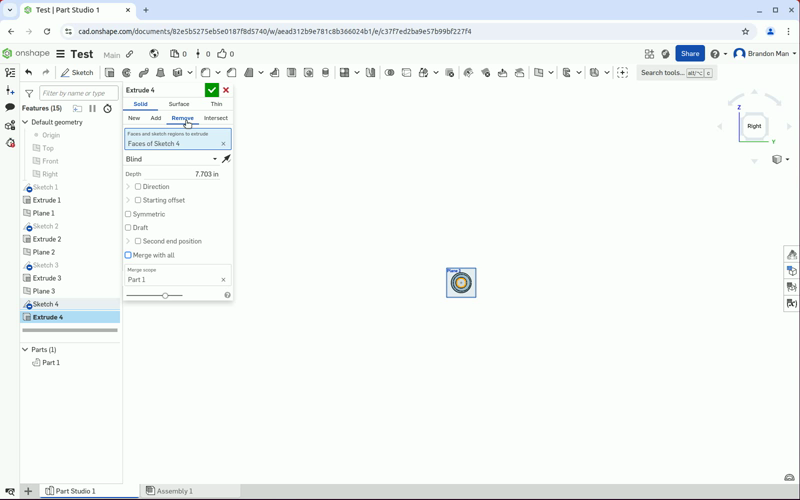
key(space)
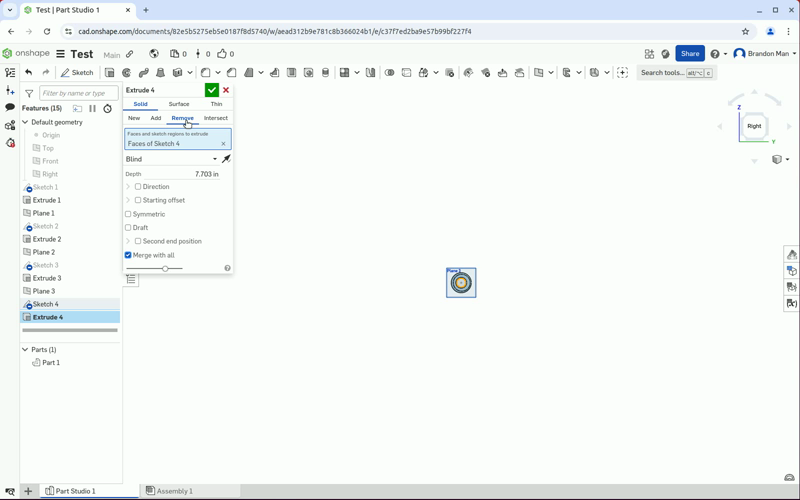
key(enter)
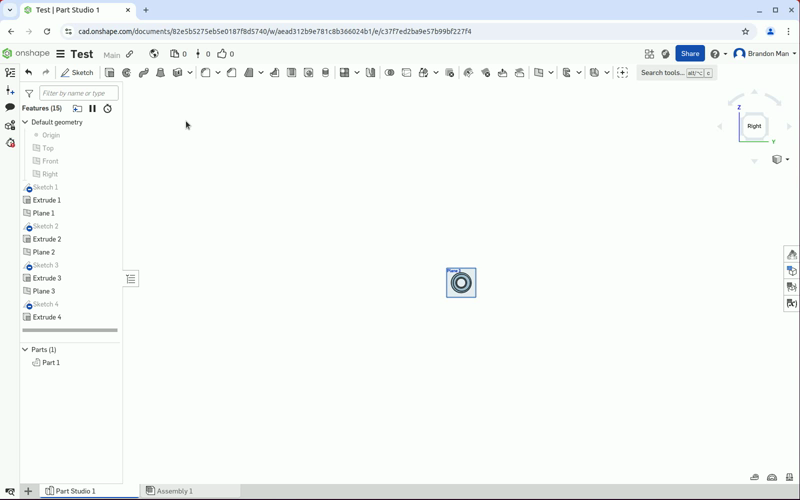
key(shift+h)
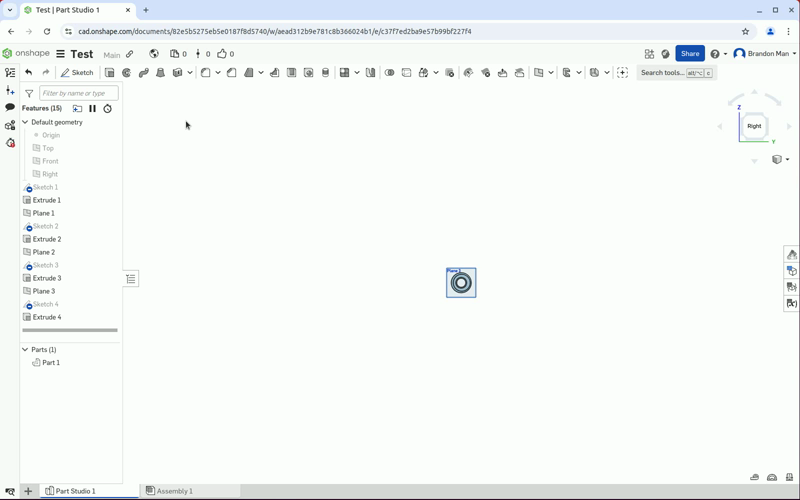
key(shift+h)
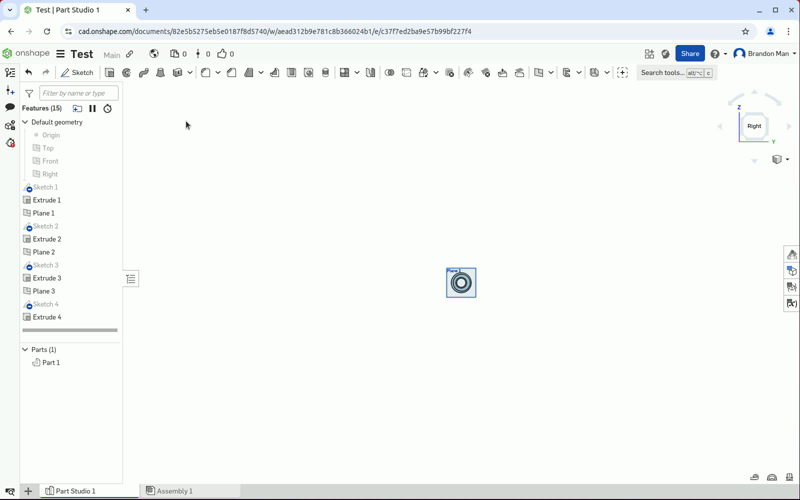
mouse_move(73, 189)
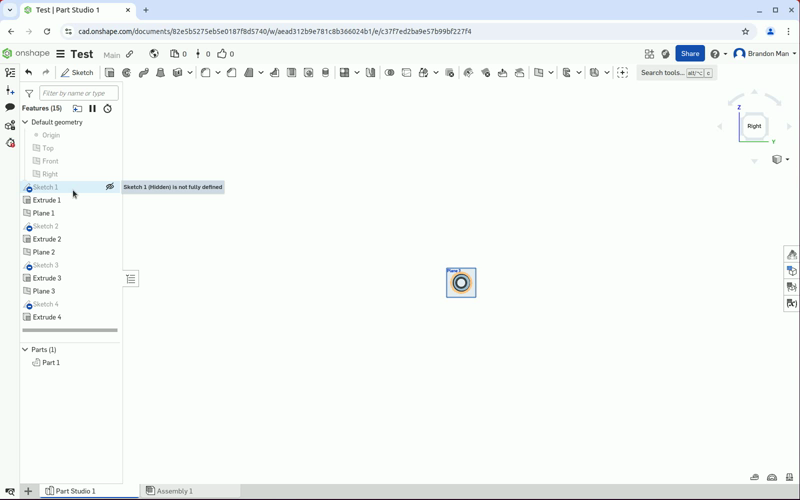
click(73, 189)
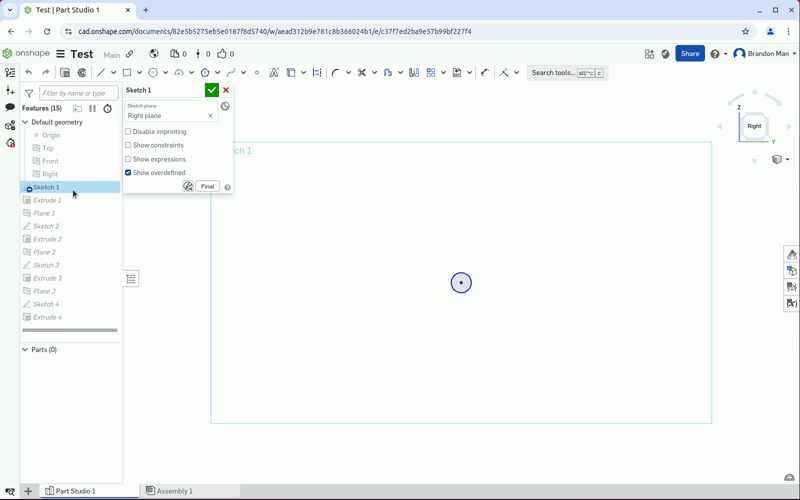
mouse_move(229, 92)
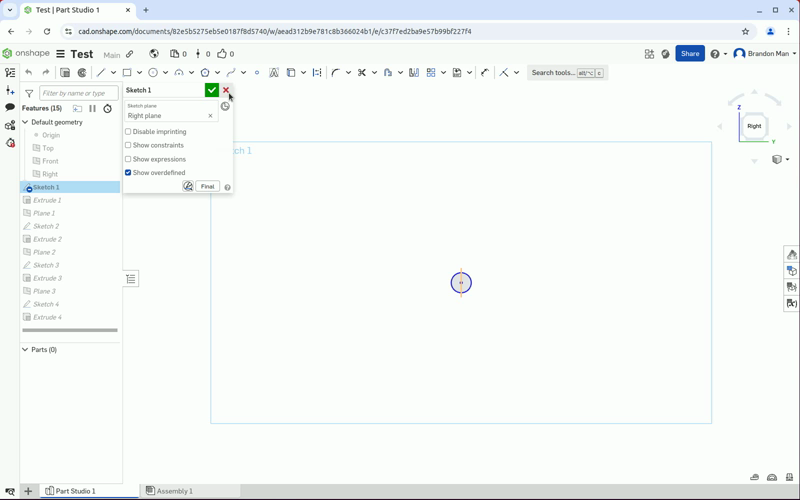
click(229, 92)
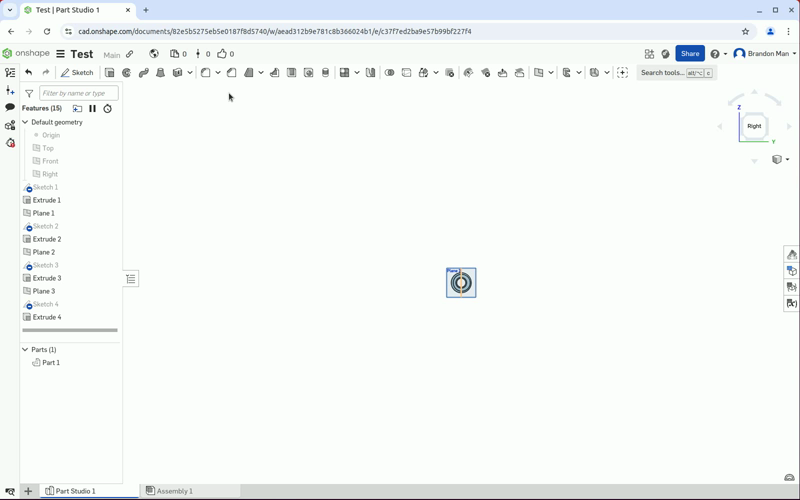
mouse_move(73, 352)
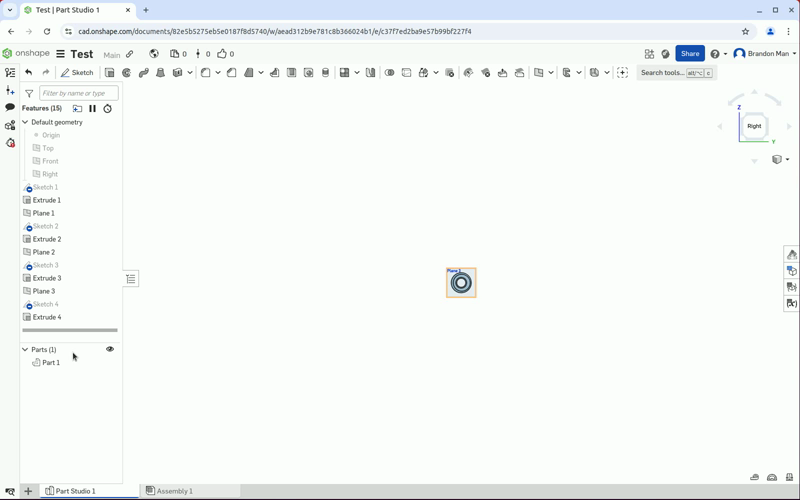
key(y)
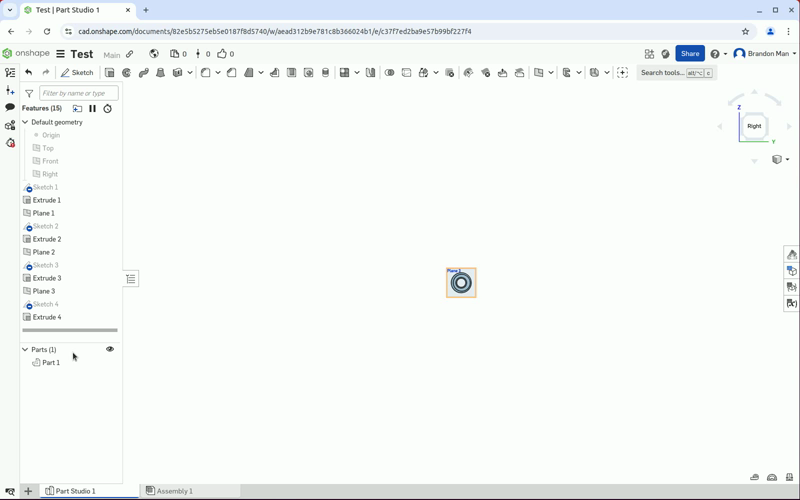
key(shift+p)
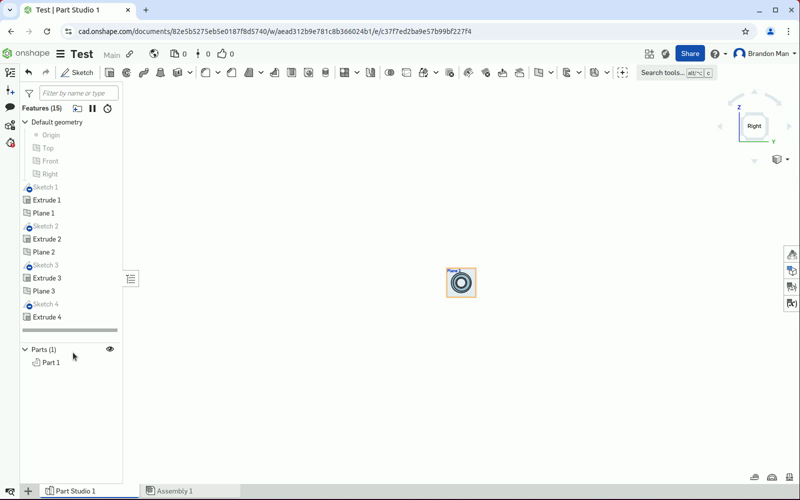
key(space)
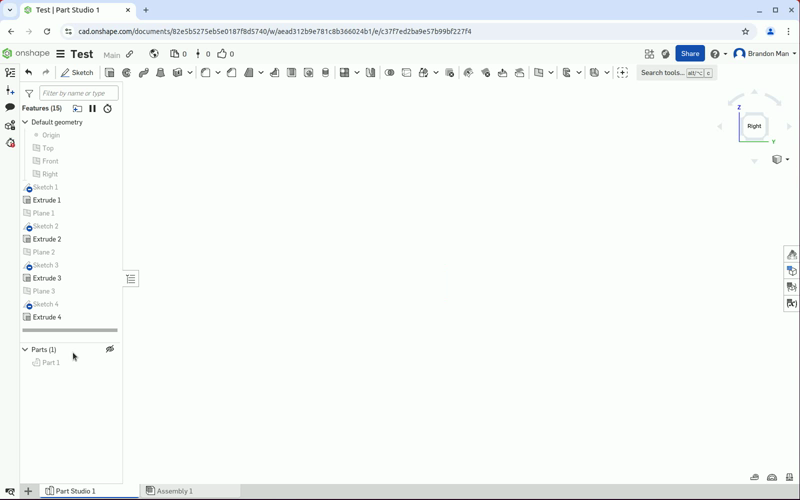
key_down(shift)
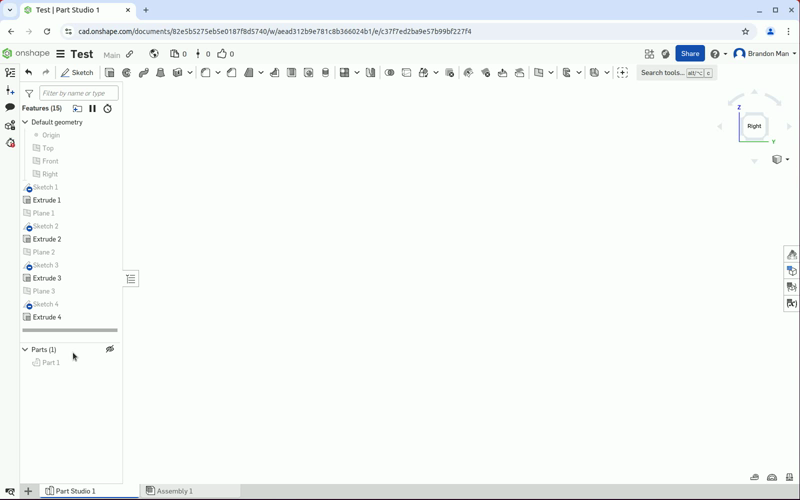
key(right)
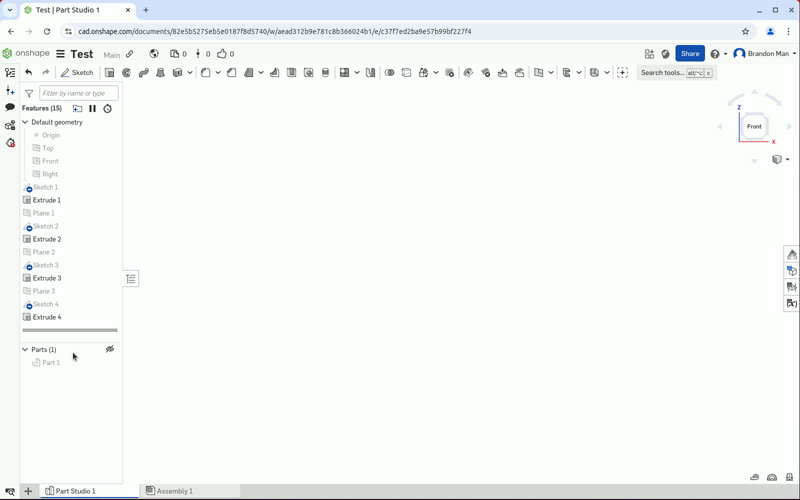
key_up(shift)
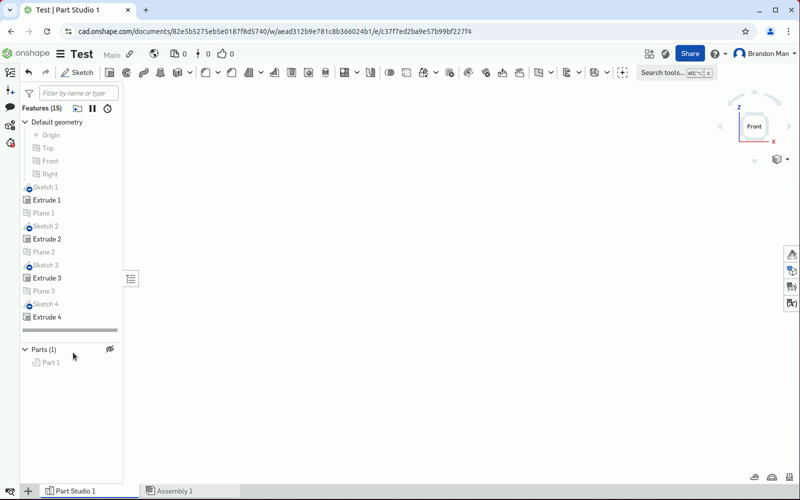
mouse_move(73, 352)
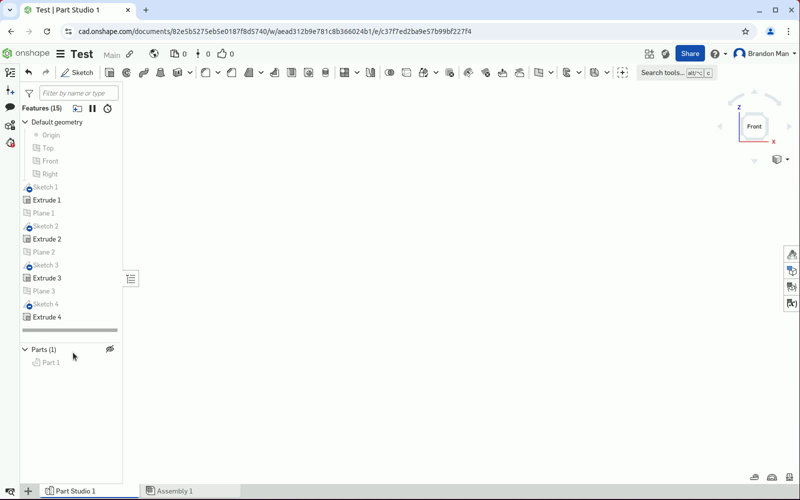
key(shift+y)
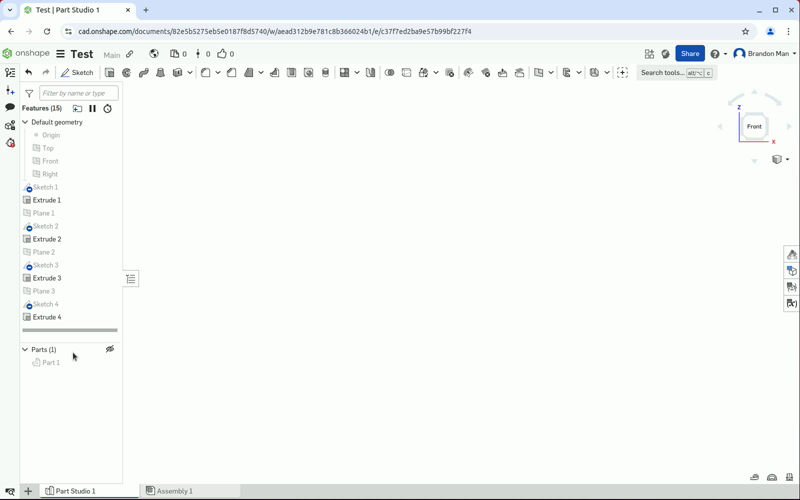
key(shift+s)
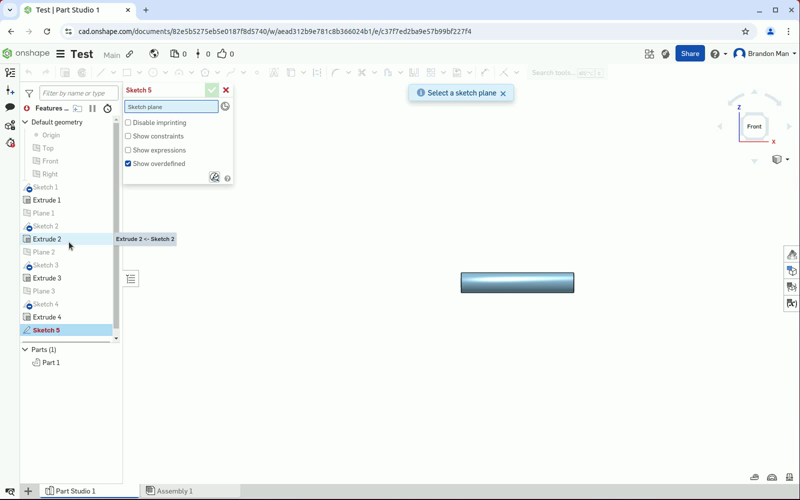
scroll(3)
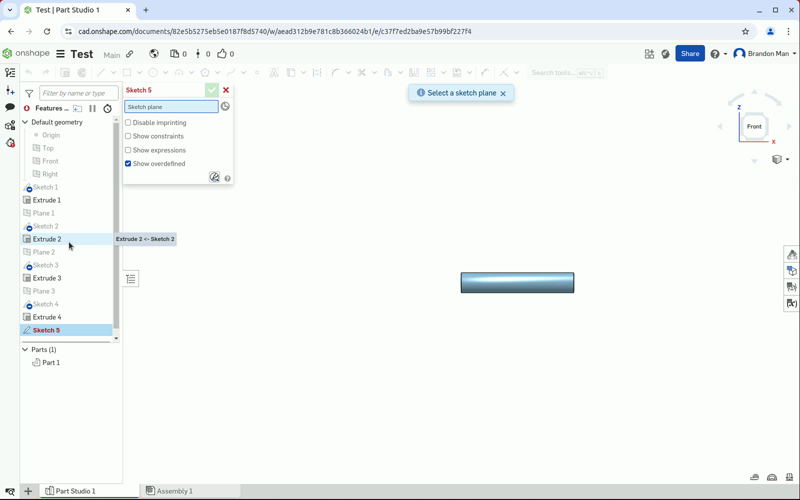
mouse_move(69, 163)
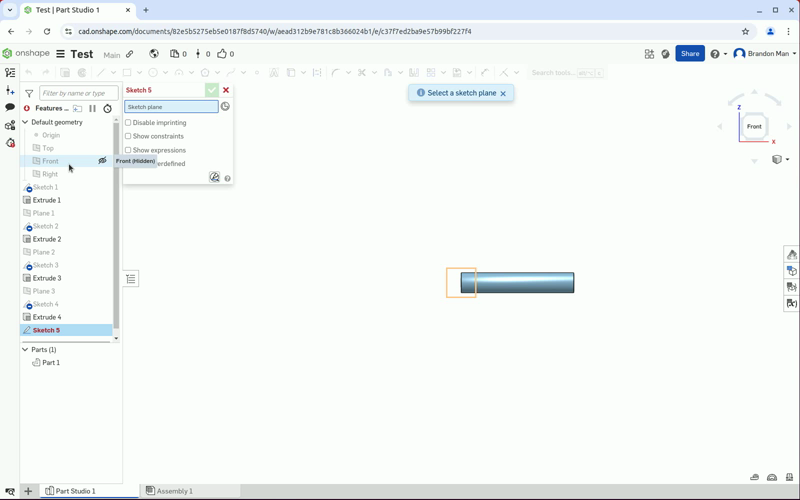
click(69, 163)
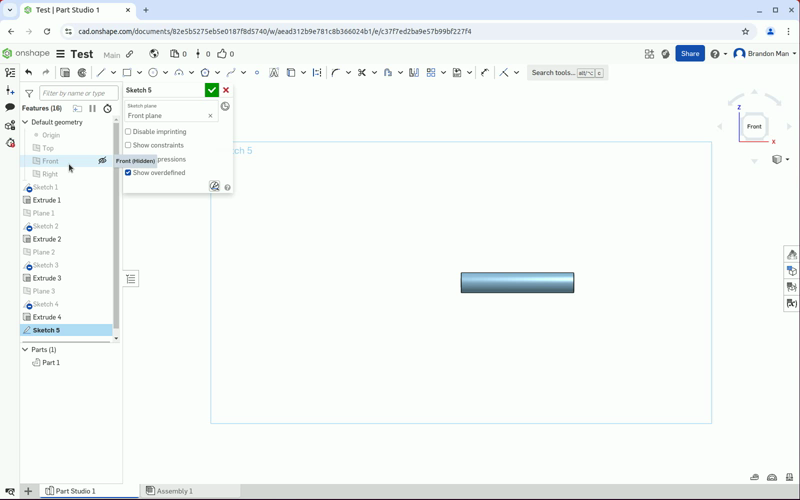
mouse_move(73, 352)
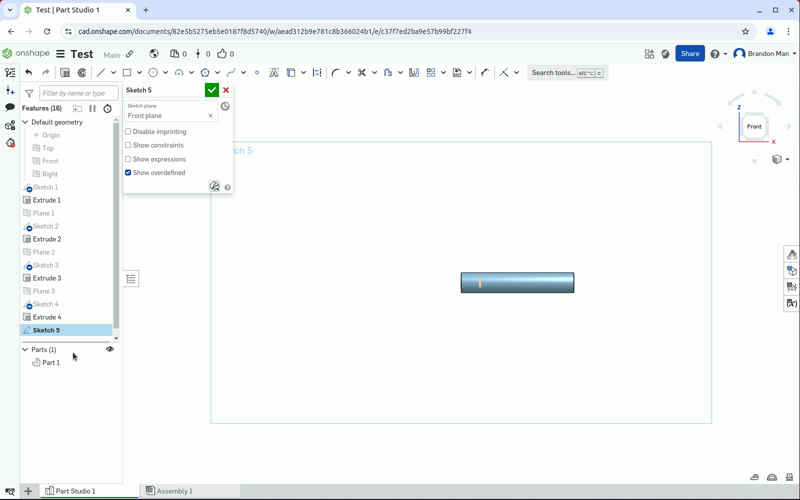
key(y)
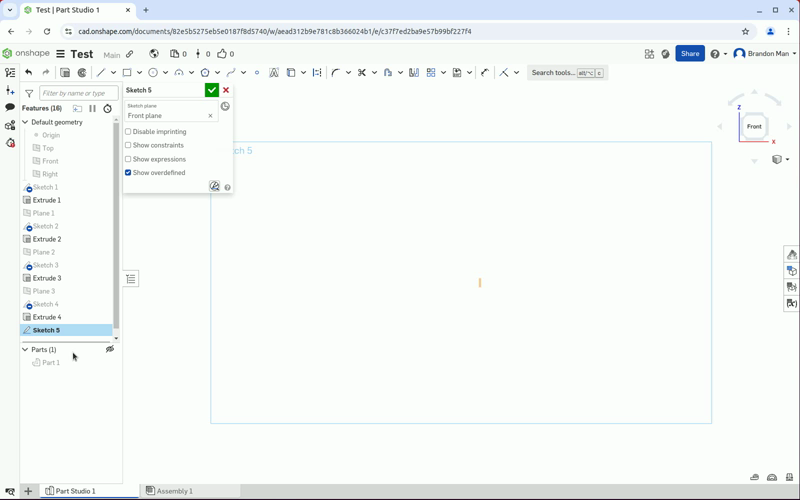
key(c)
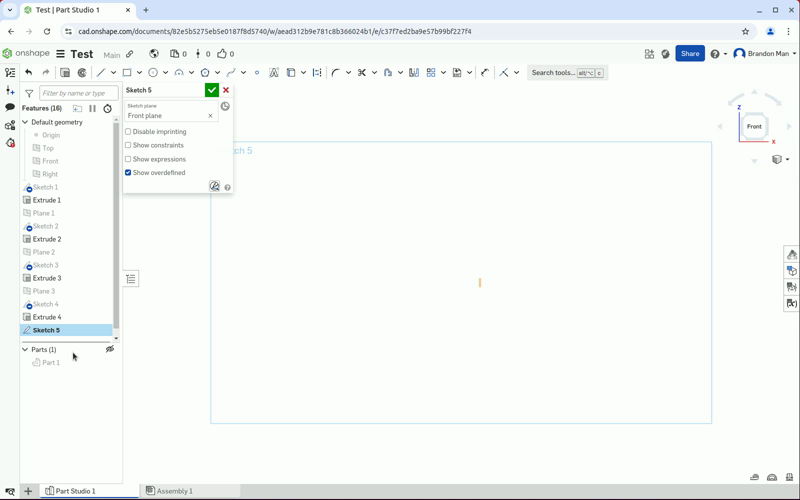
key_down(shift)
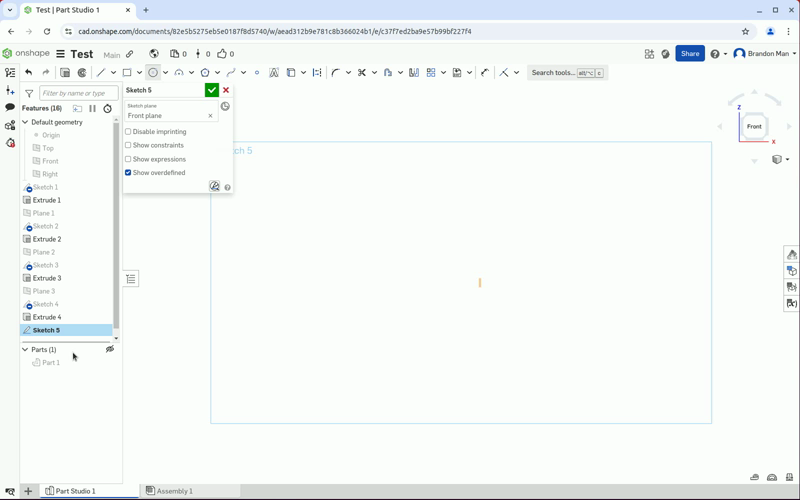
mouse_move(498, 282)
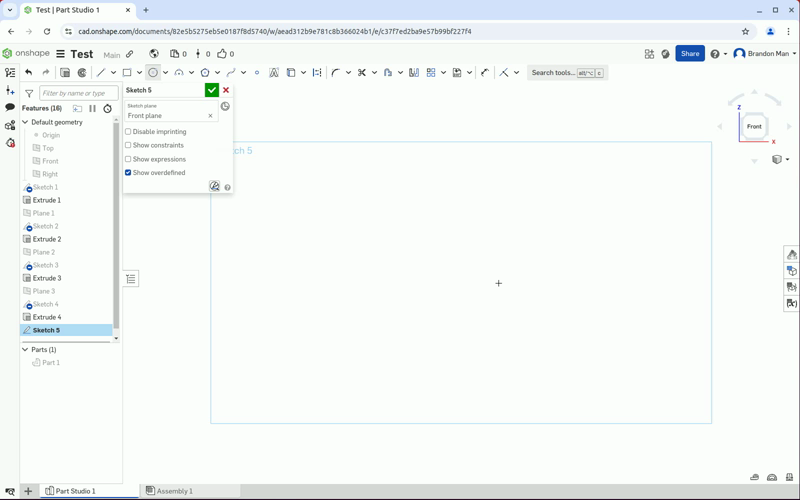
click(498, 282)
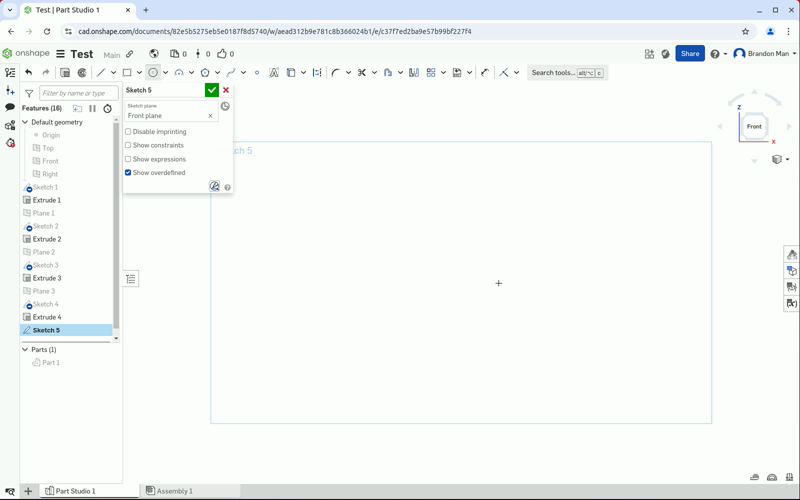
key_up(shift)
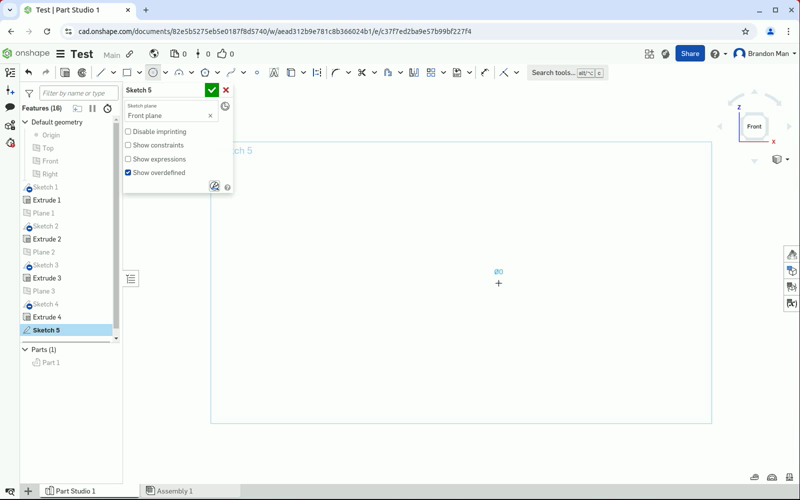
mouse_move(504, 282)
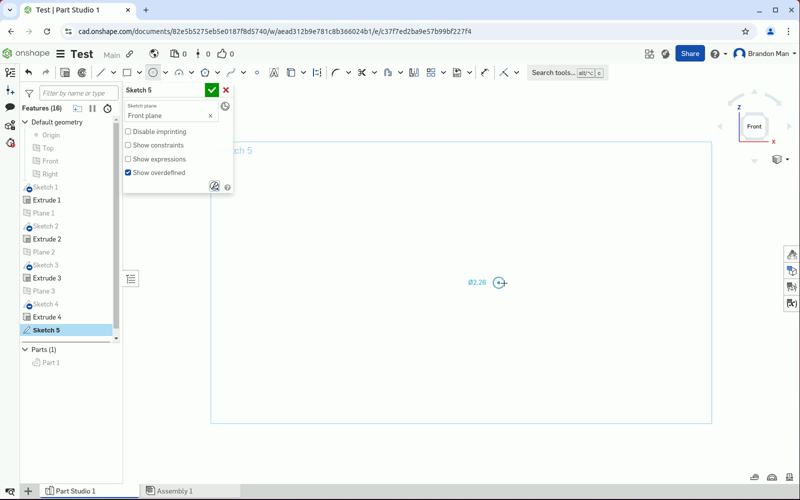
click(504, 282)
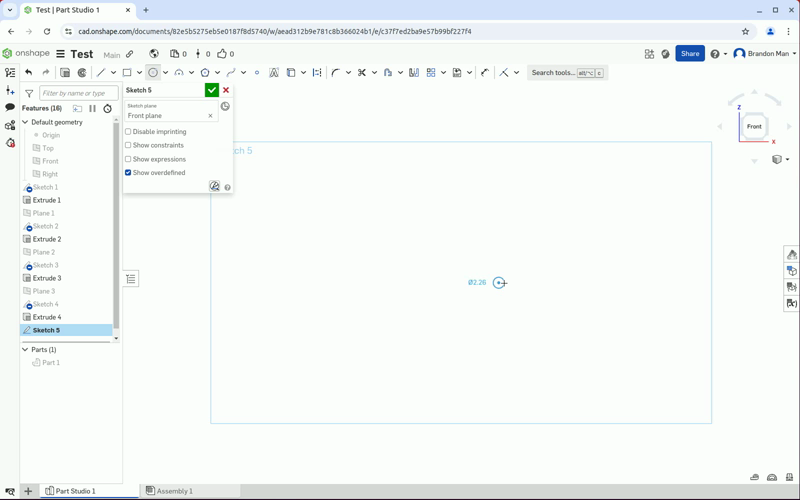
key(esc)
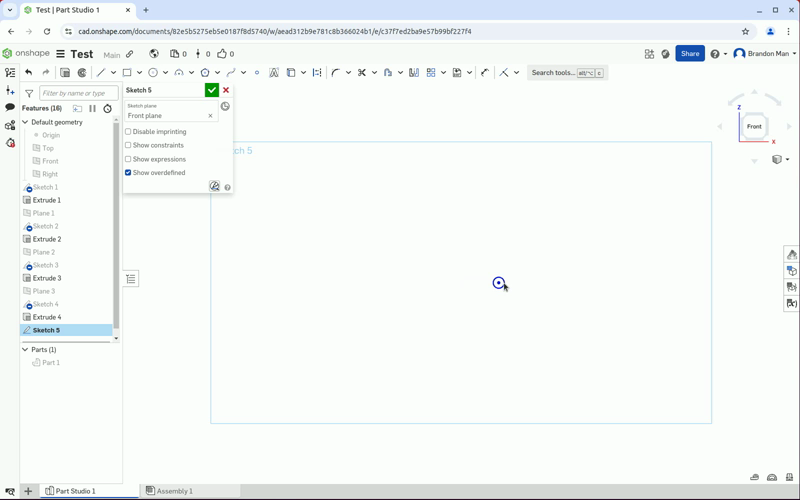
mouse_move(498, 284)
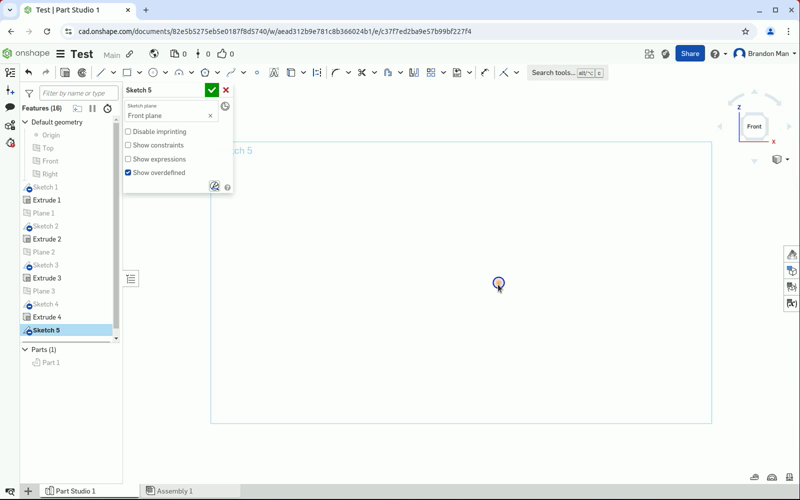
scroll(6)
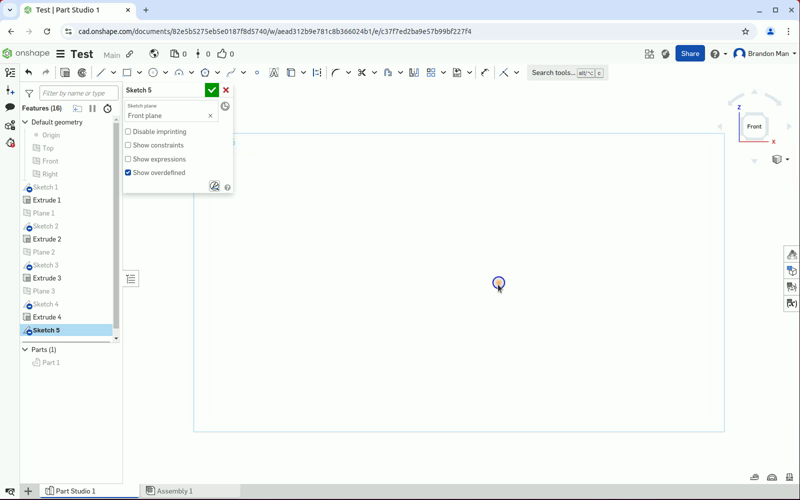
scroll(6)
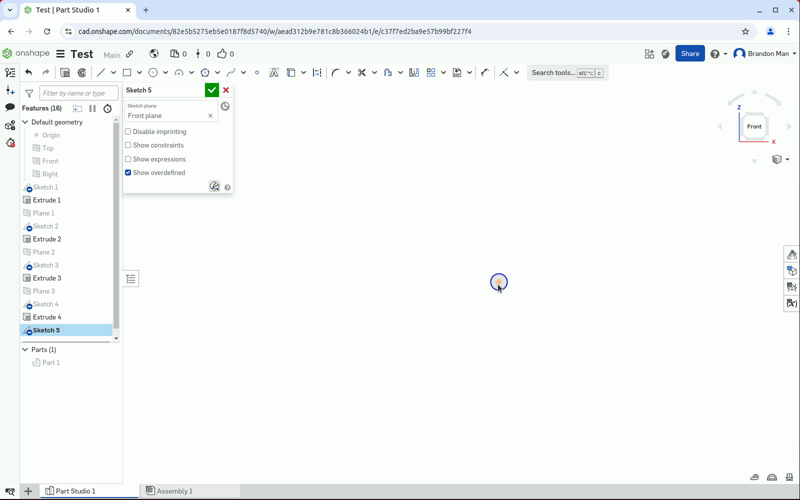
scroll(6)
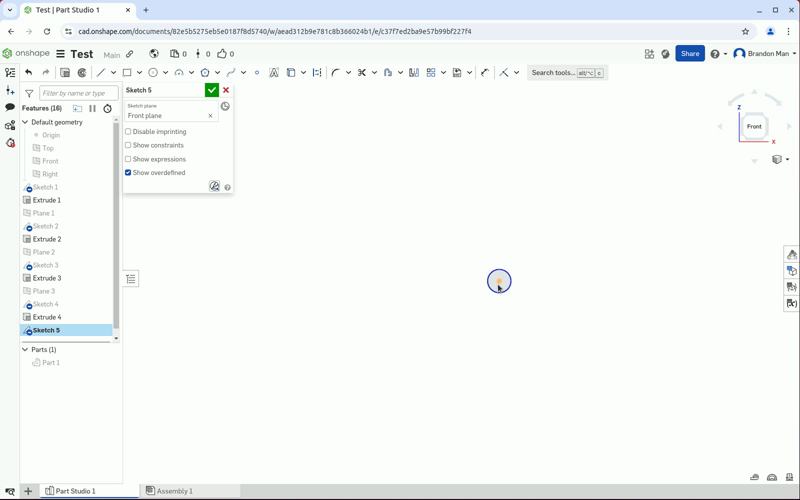
scroll(6)
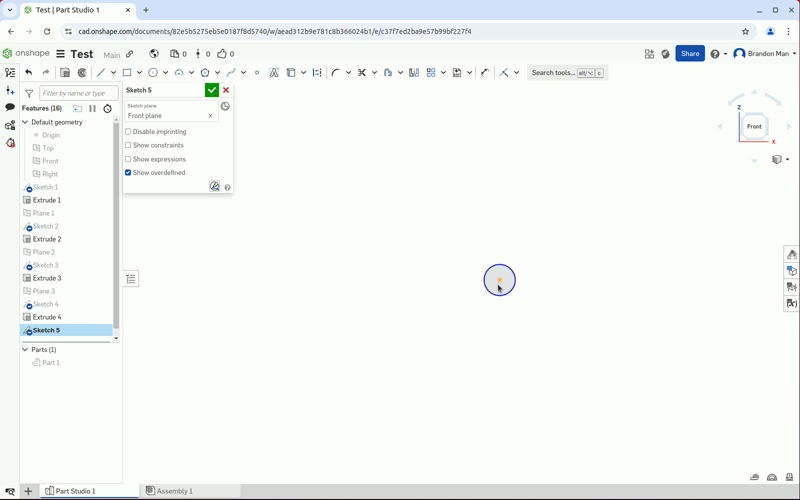
scroll(6)
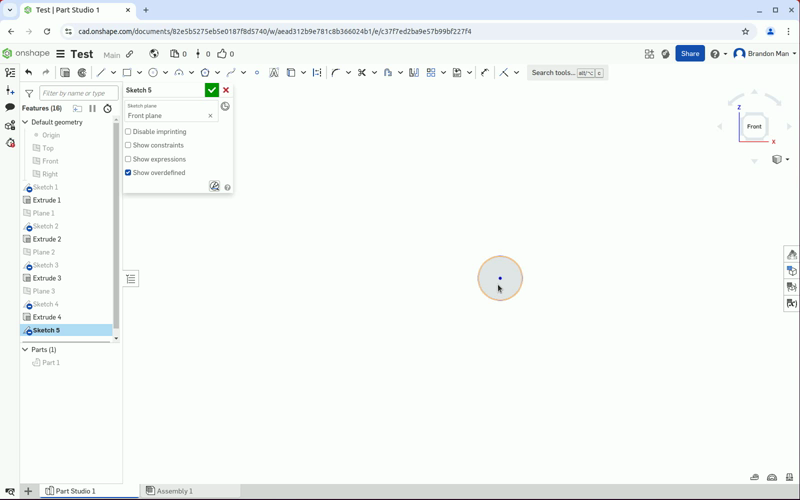
scroll(6)
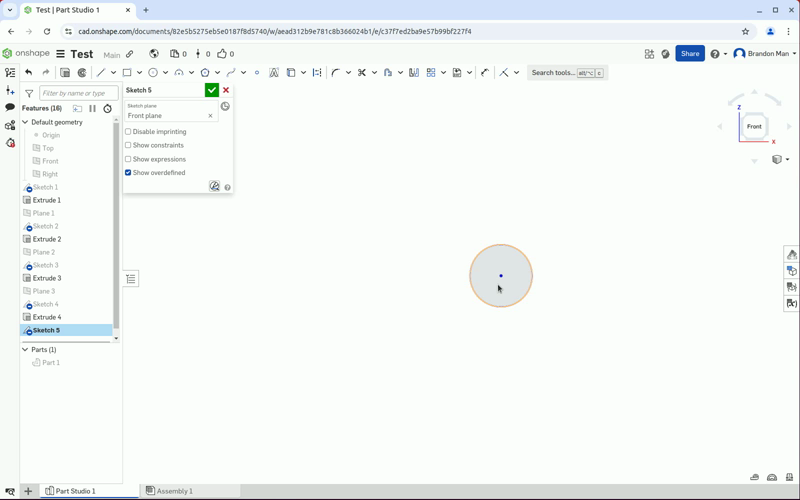
scroll(6)
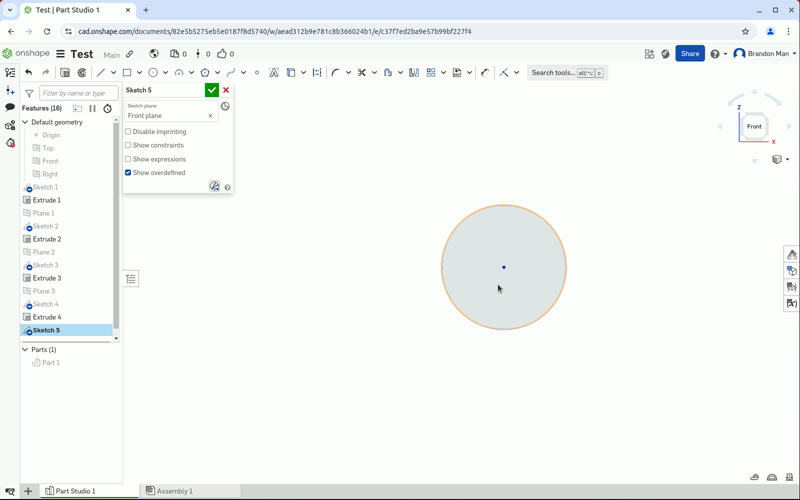
click(498, 284)
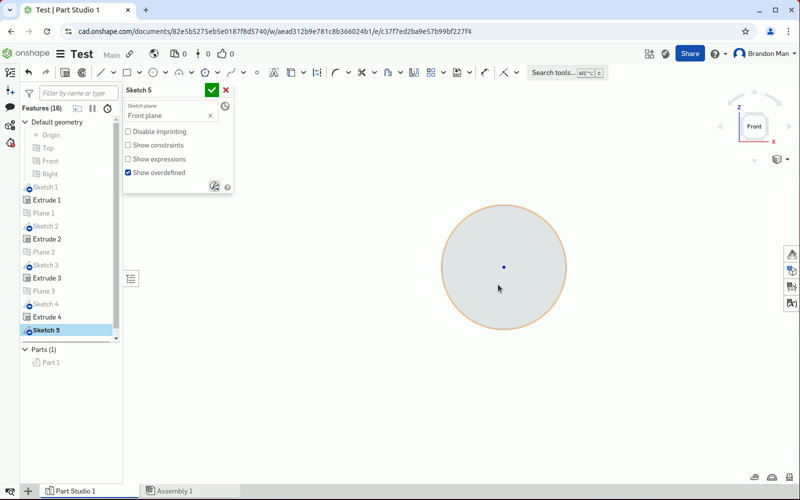
scroll(-6)
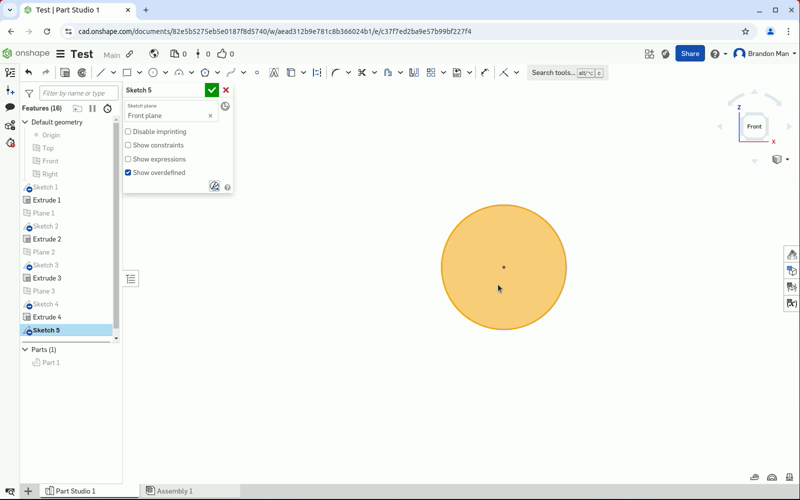
scroll(-6)
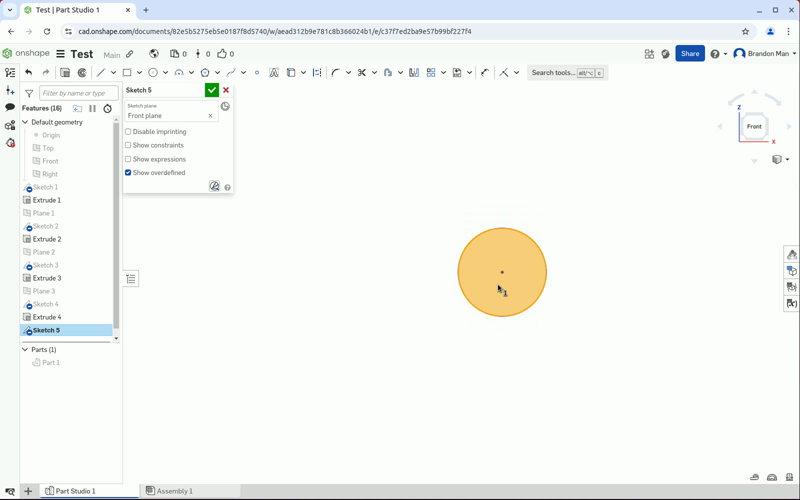
scroll(-6)
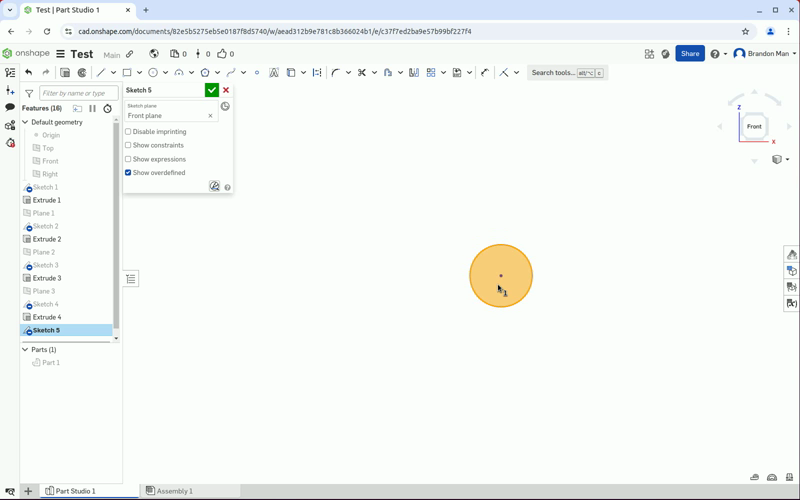
scroll(-6)
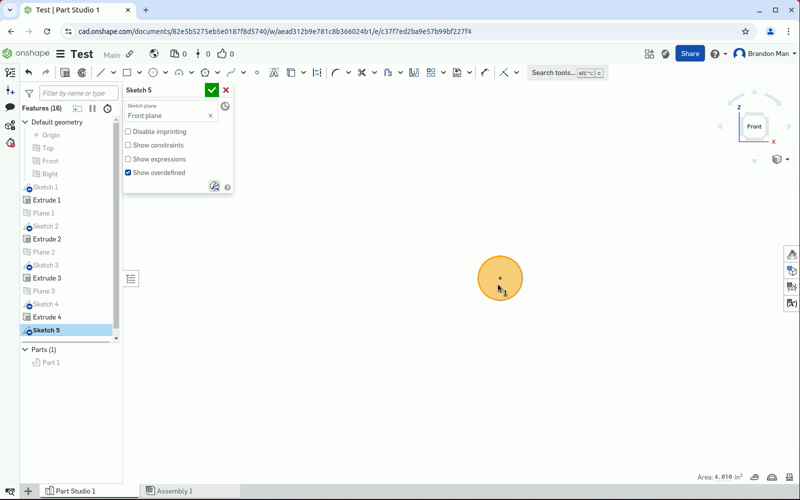
scroll(-6)
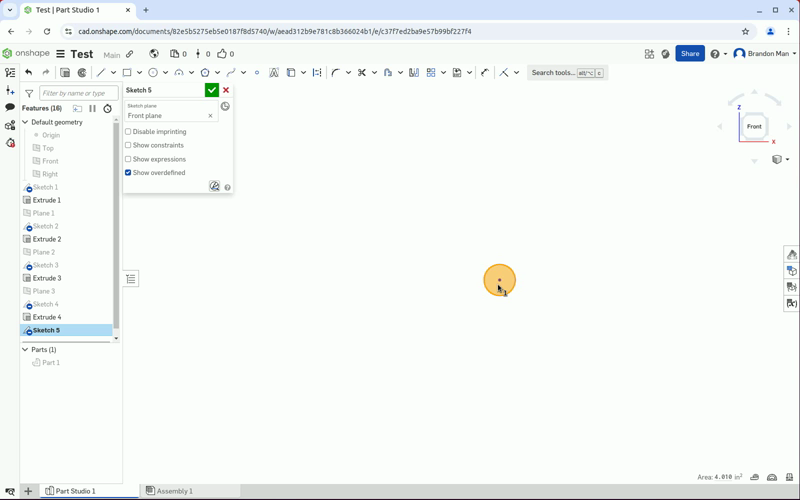
scroll(-6)
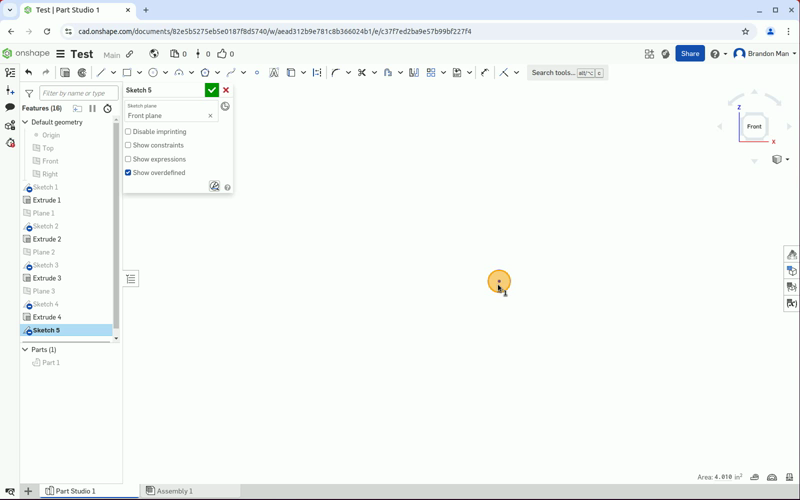
scroll(-6)
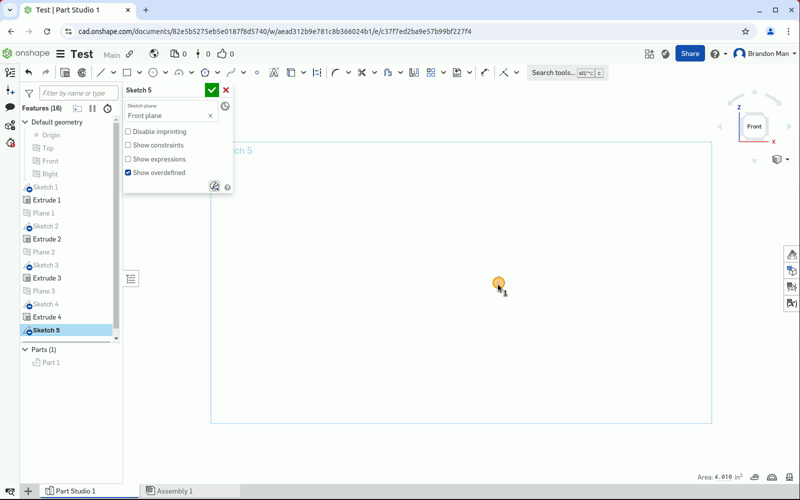
mouse_move(73, 352)
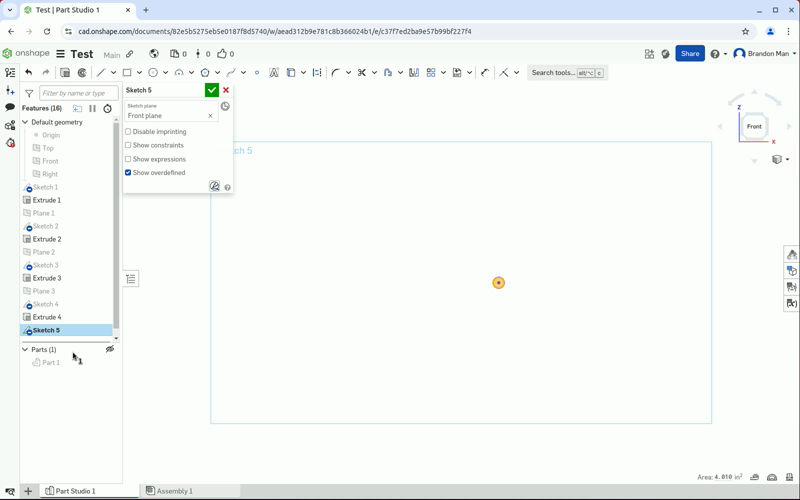
key(shift+y)
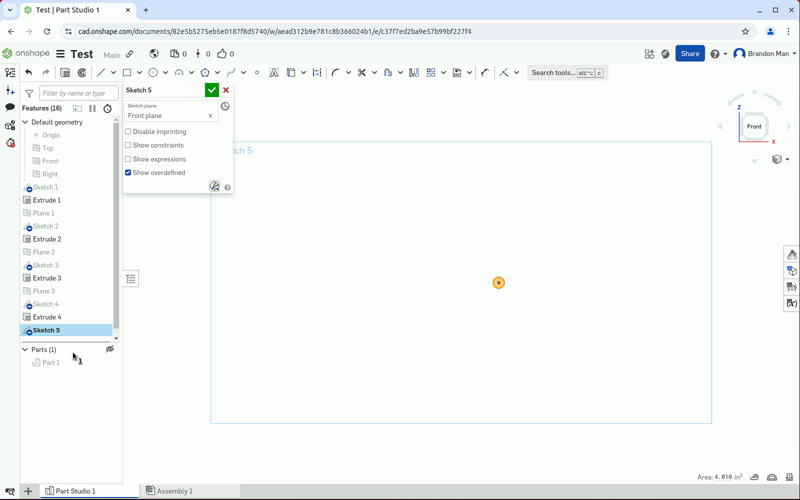
key(shift+e)
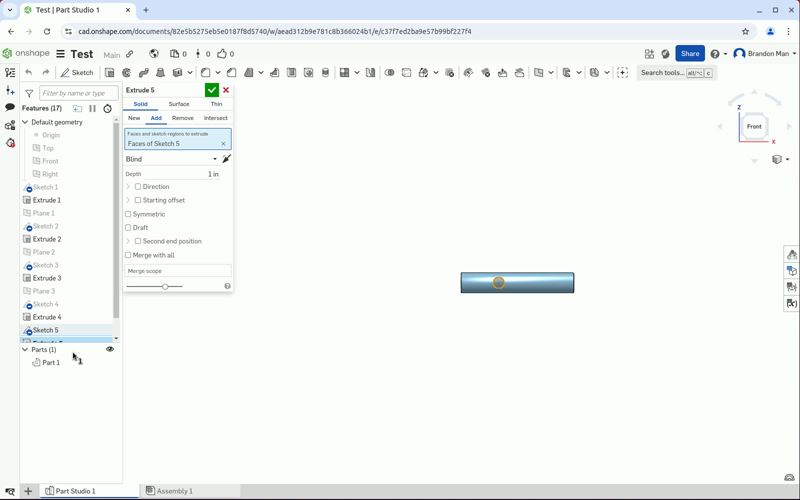
mouse_move(143, 106)
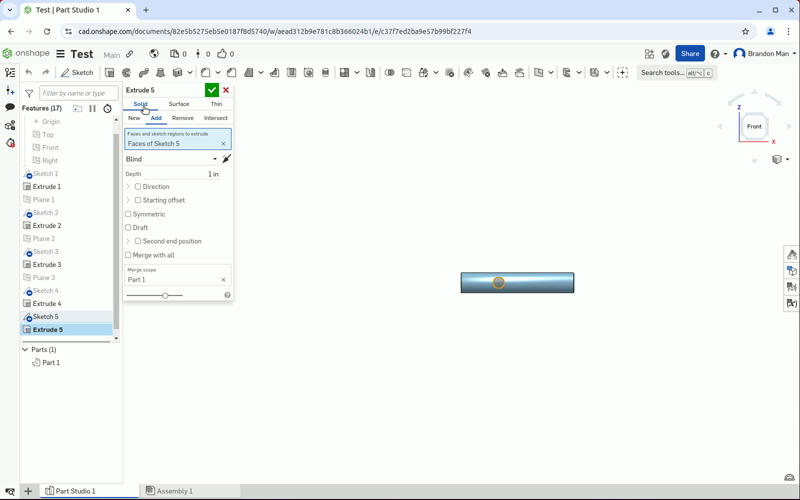
click(143, 106)
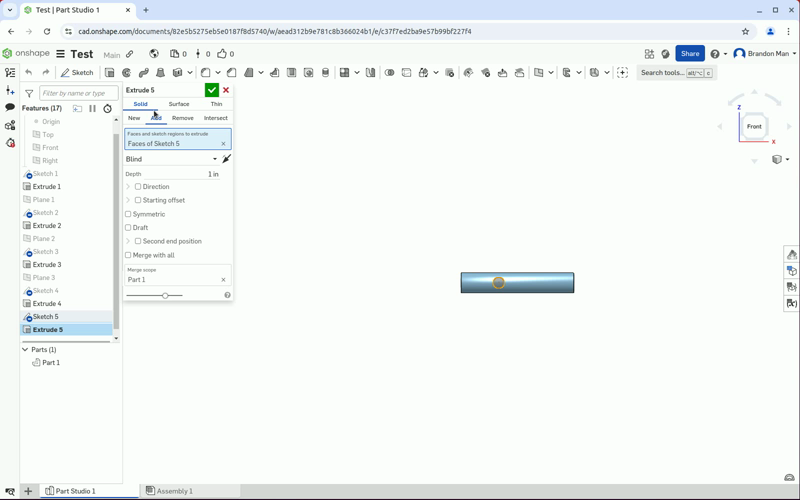
mouse_move(186, 120)
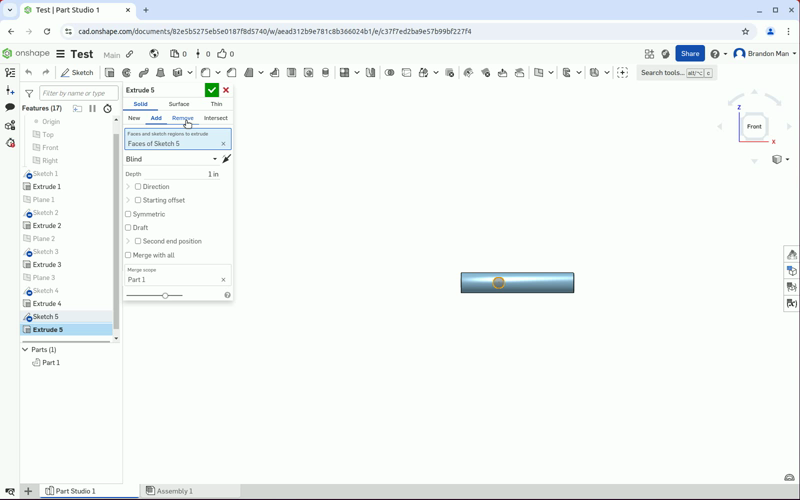
click(186, 120)
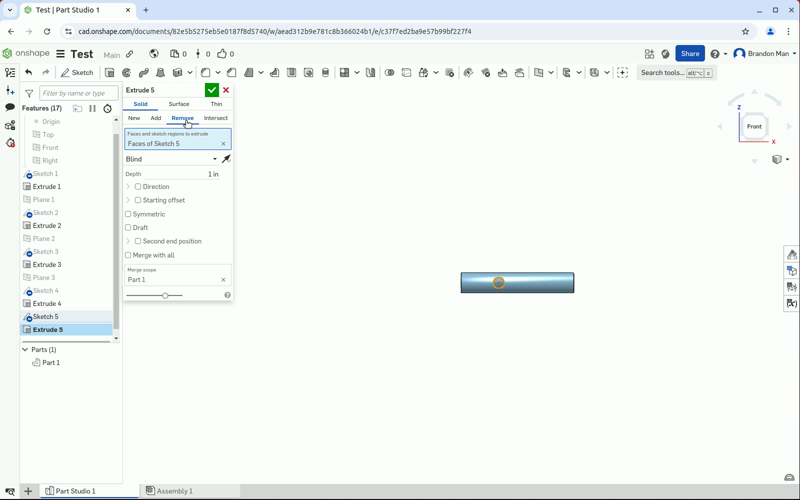
key(tab, 4)
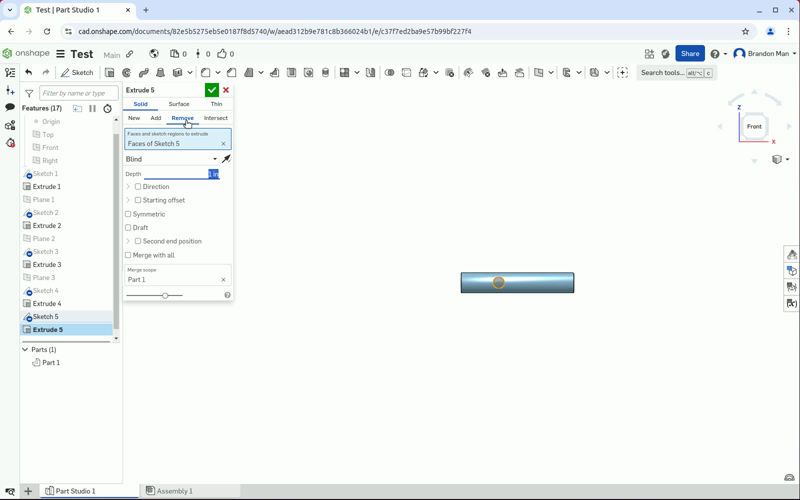
text(7.703)
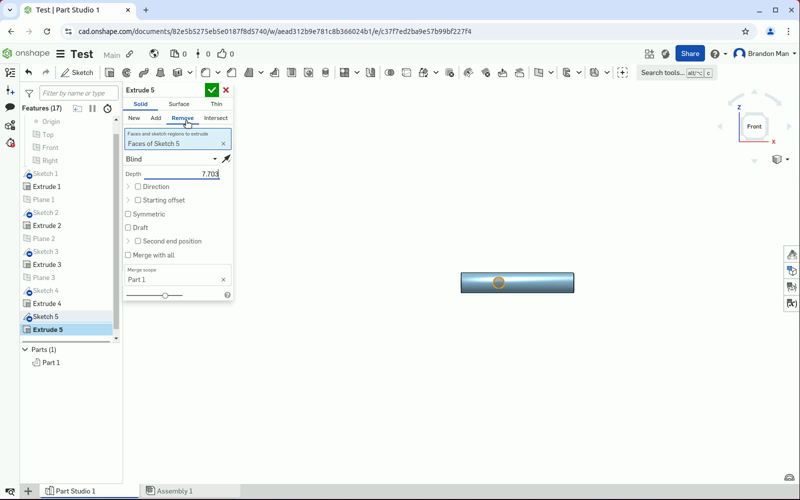
key(tab, 6)
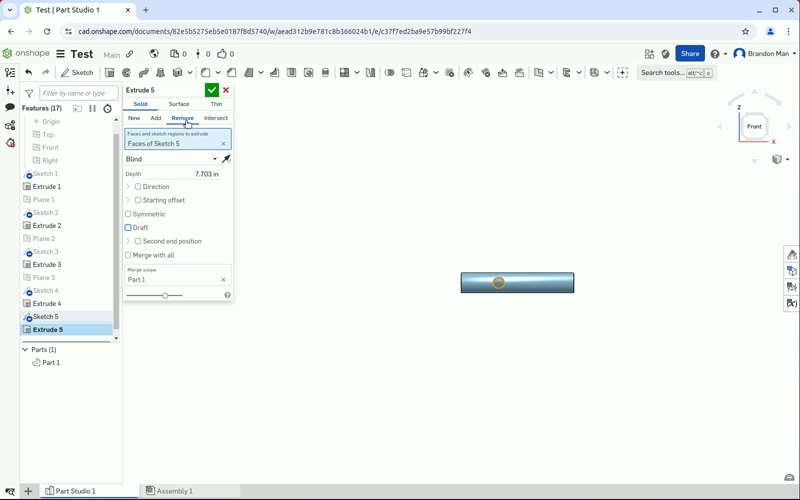
key(space)
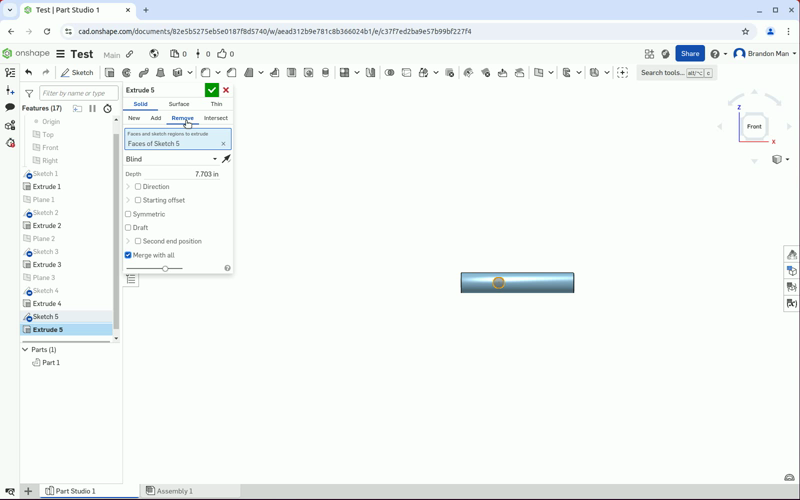
key(enter)
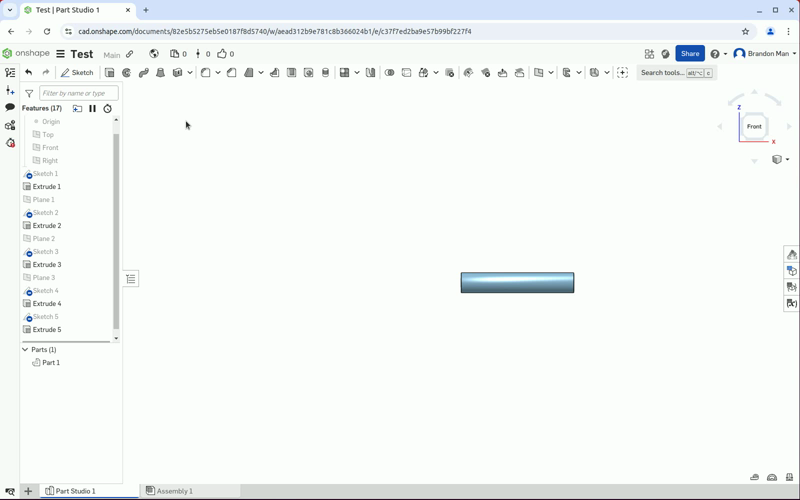
key(shift+h)
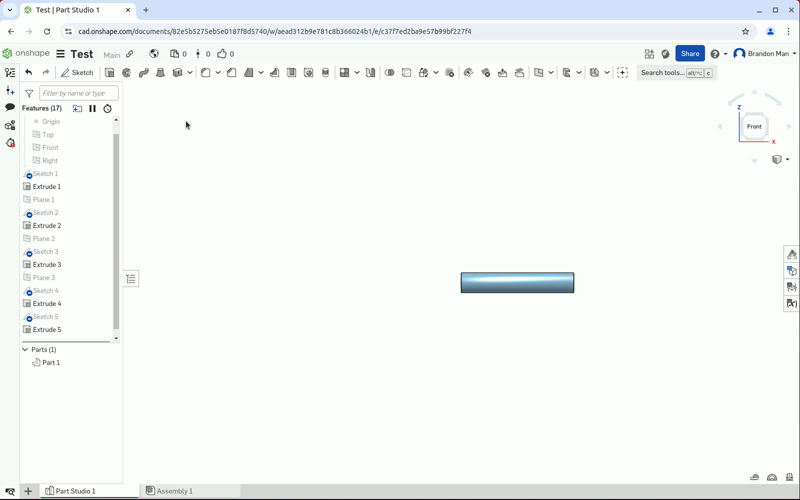
key(shift+h)
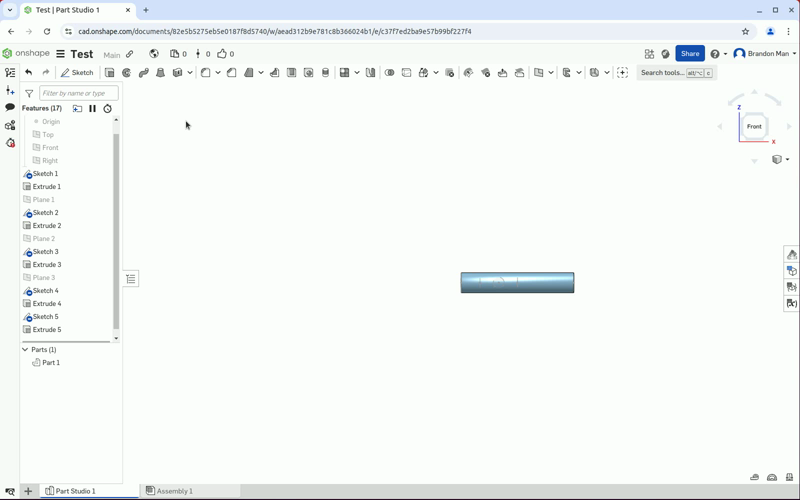
key(shift+7)
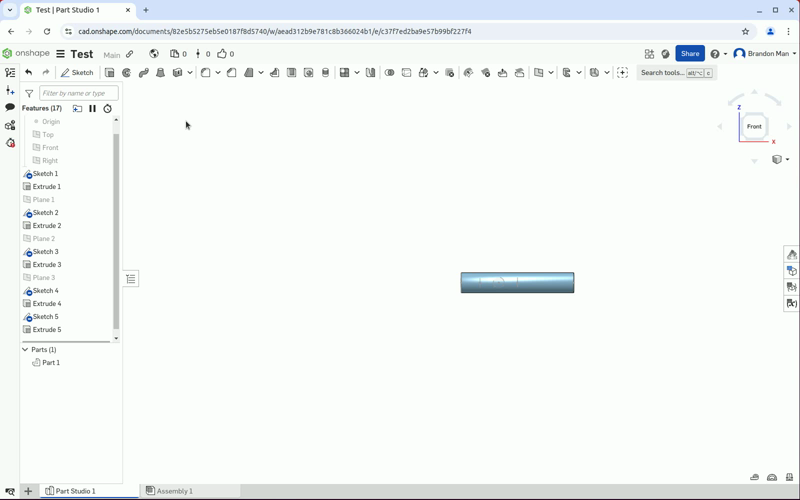
key(left, 2)
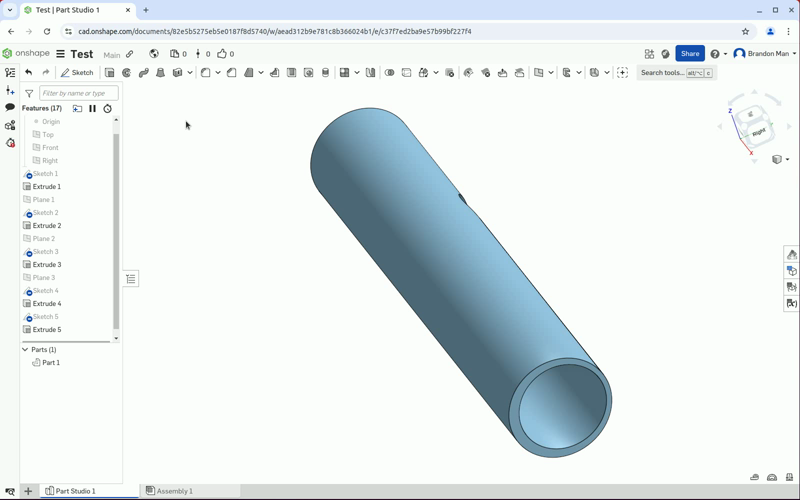
key(down, 2)
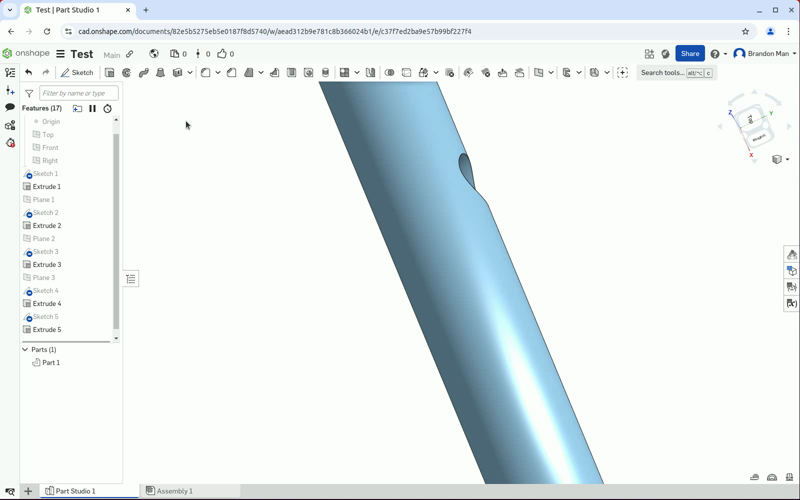
key(up, 2)
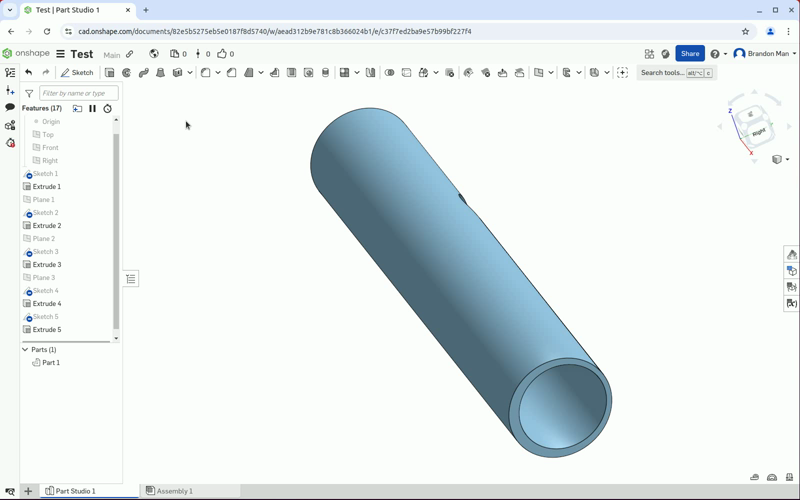
key(right, 2)
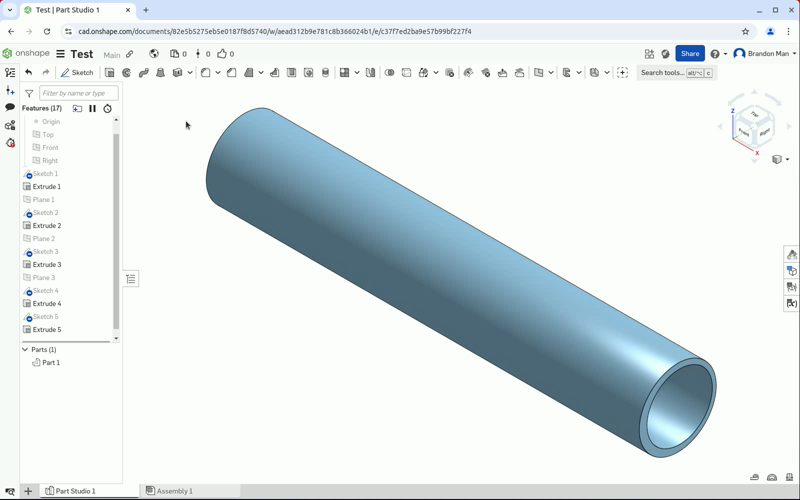
mouse_move(69, 176)
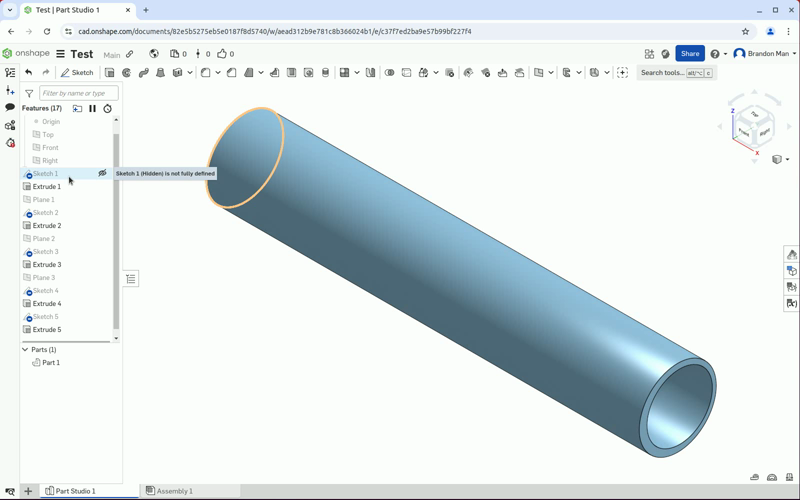
click(69, 176)